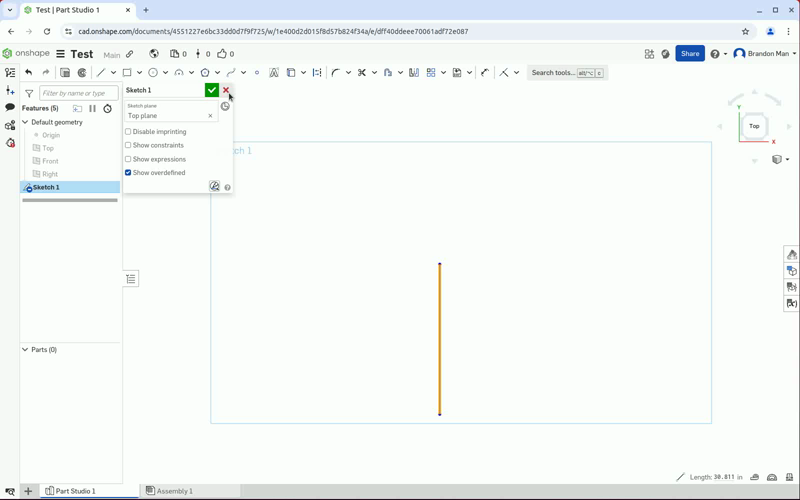
key(shift+h)
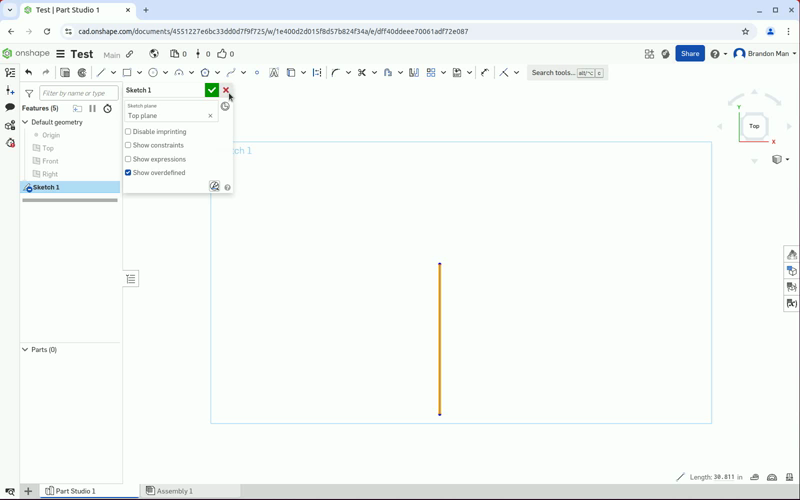
key(shift+s)
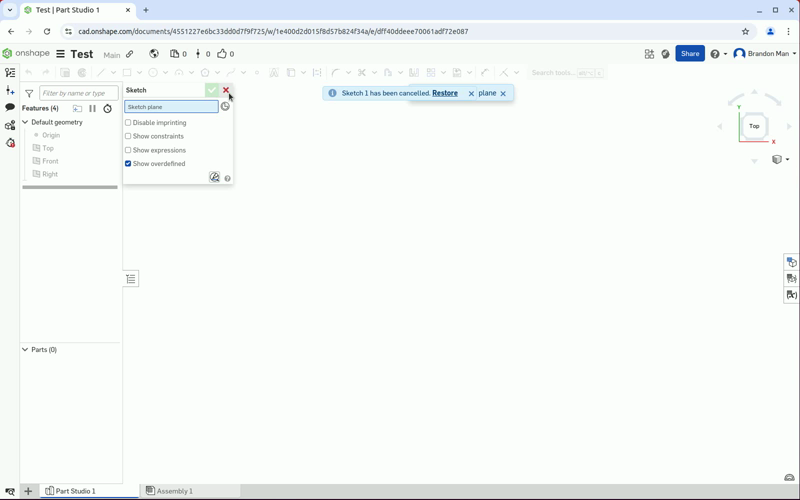
mouse_move(73, 150)
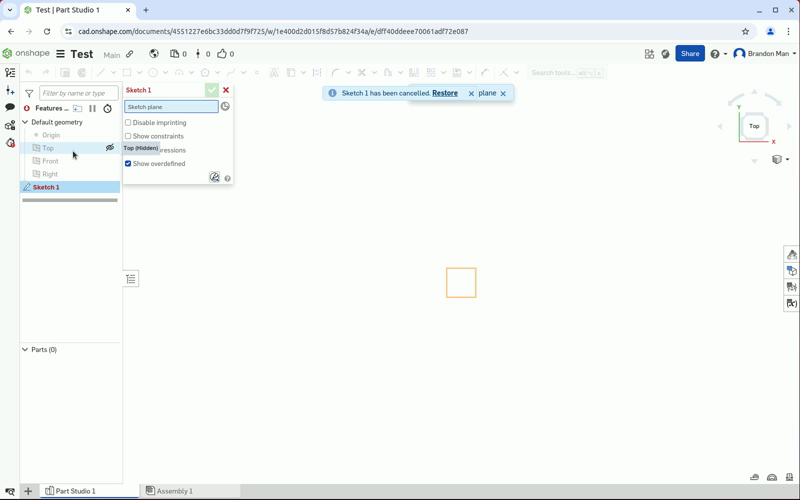
click(73, 150)
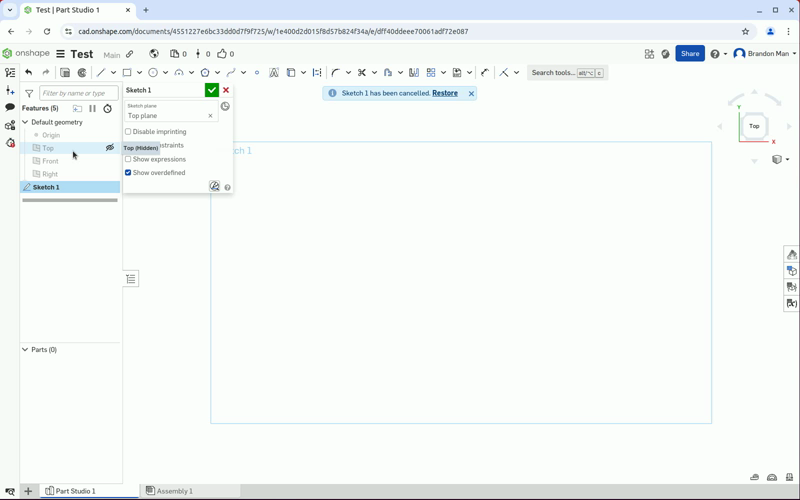
mouse_move(73, 352)
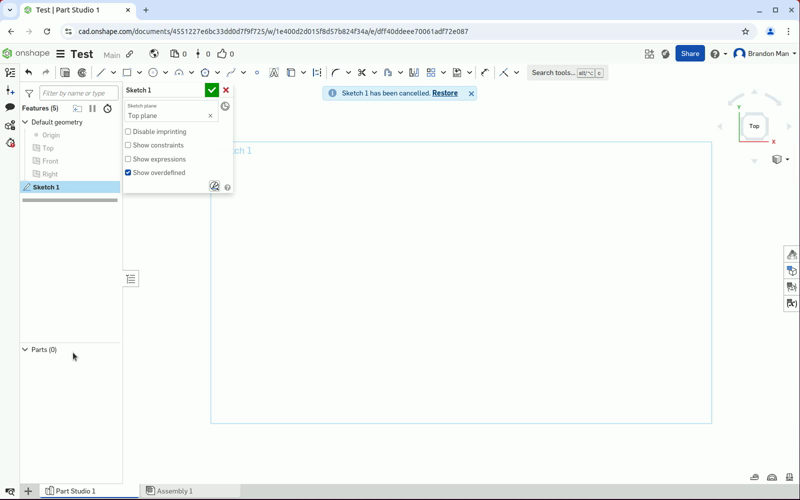
key(y)
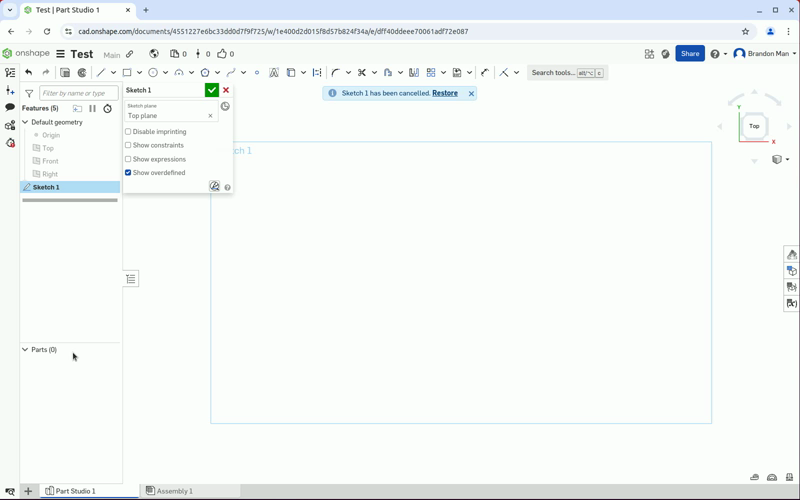
key(l)
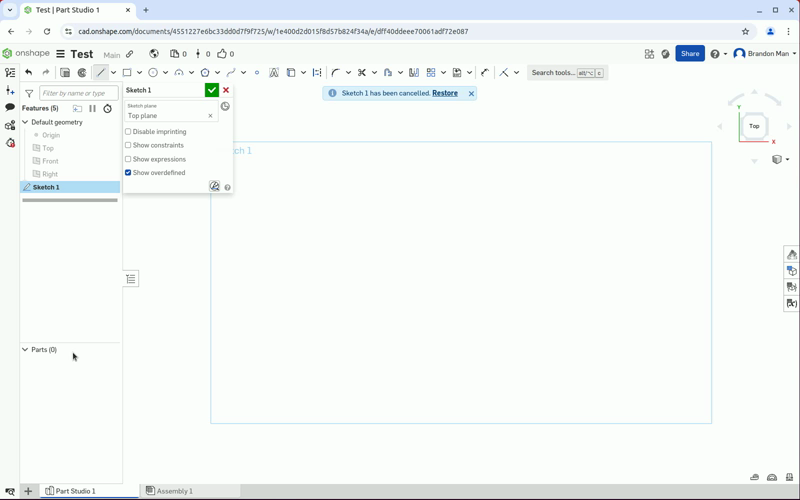
key_down(shift)
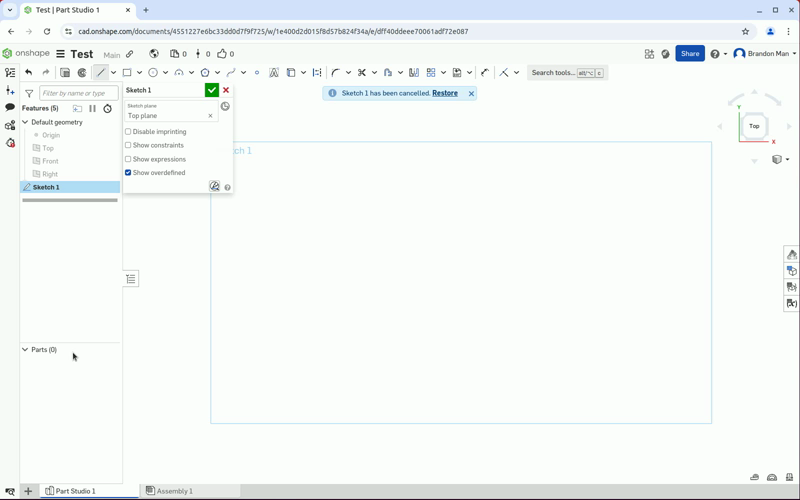
mouse_move(436, 320)
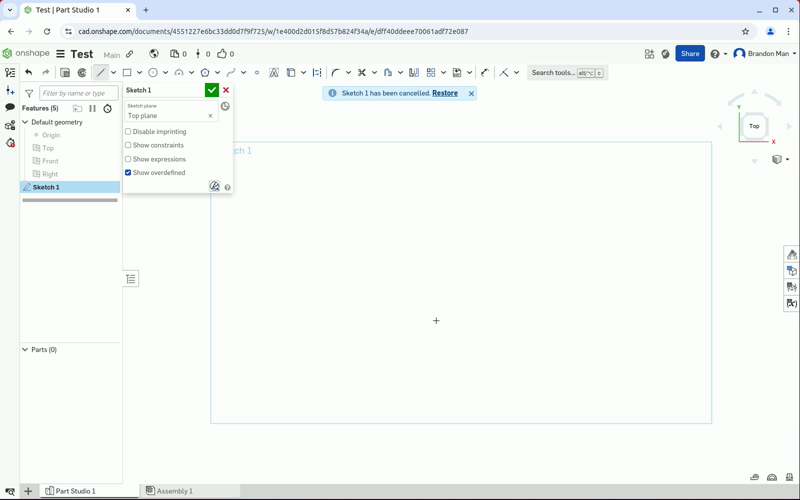
click(436, 320)
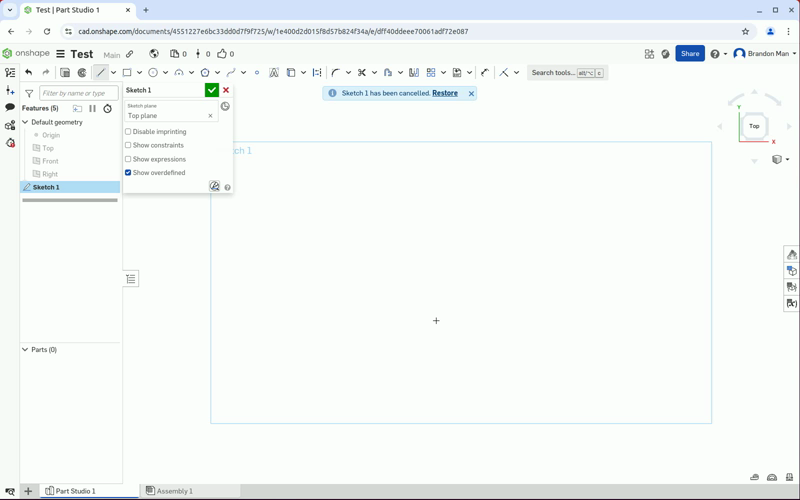
key_up(shift)
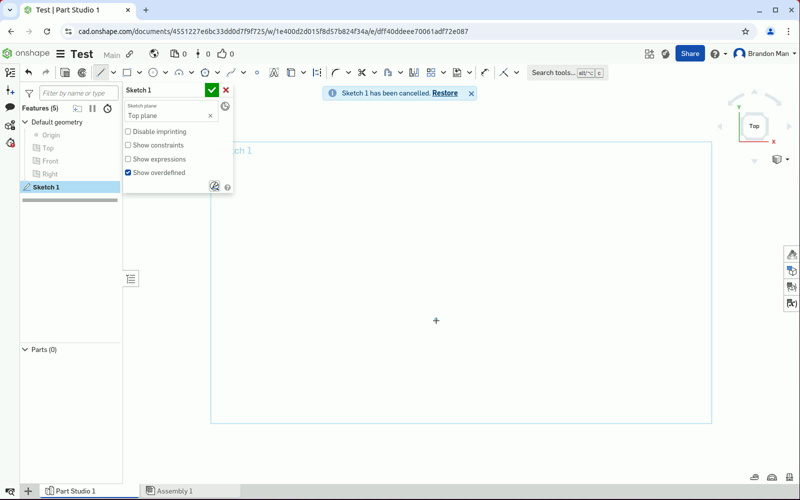
key_down(shift)
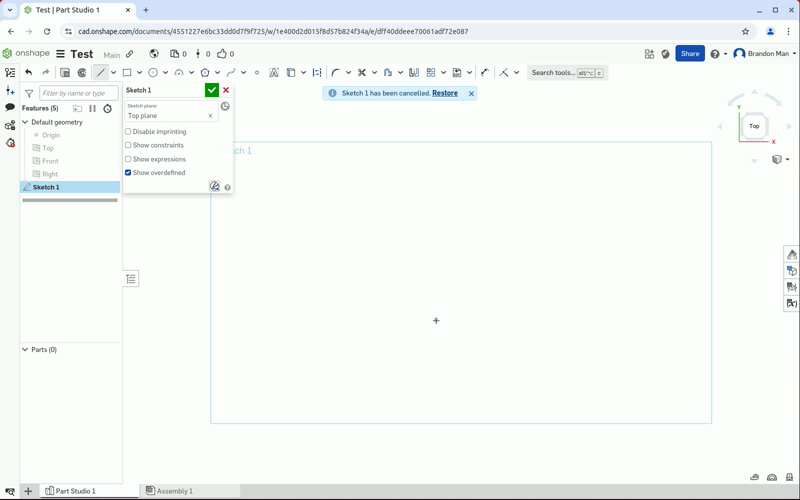
mouse_move(466, 320)
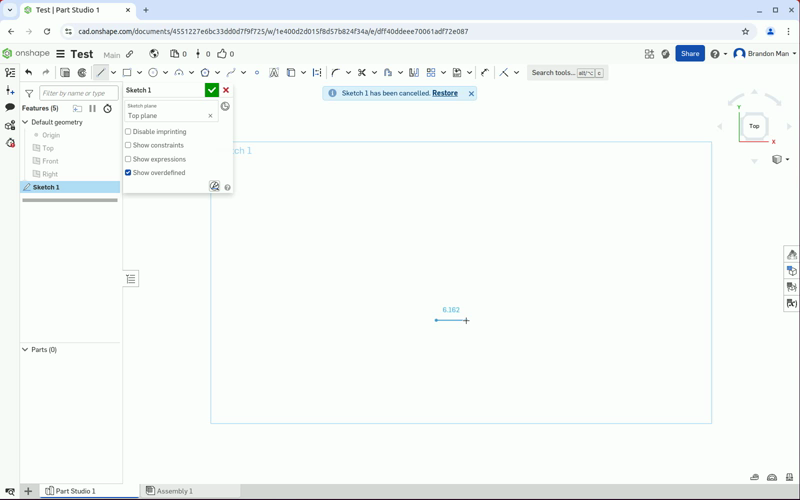
mouse_move(486, 320)
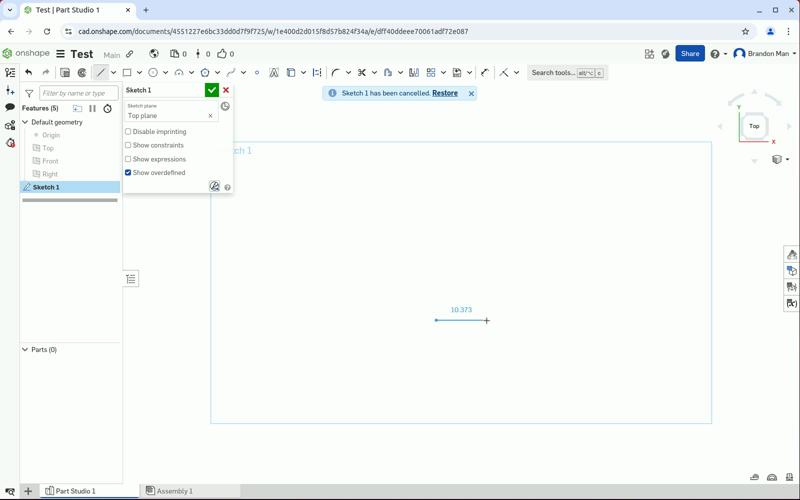
click(486, 320)
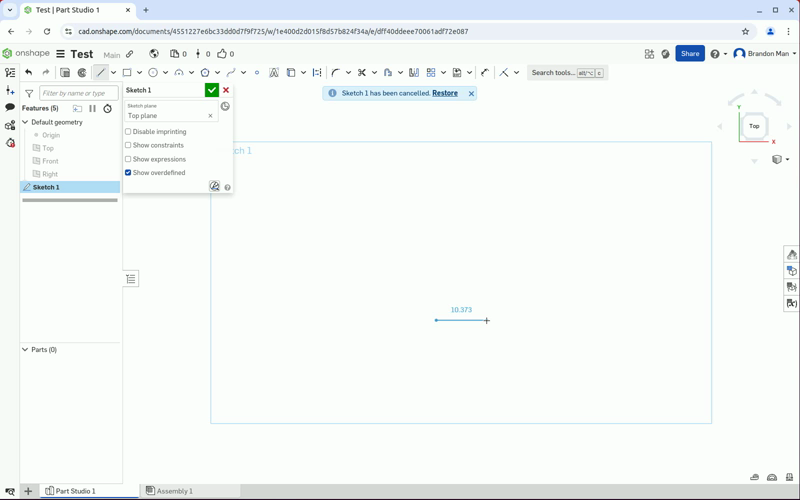
key_up(shift)
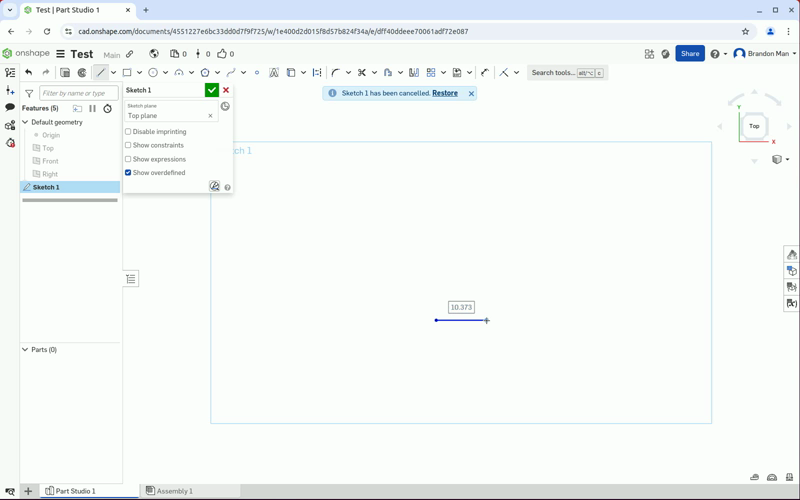
key_down(shift)
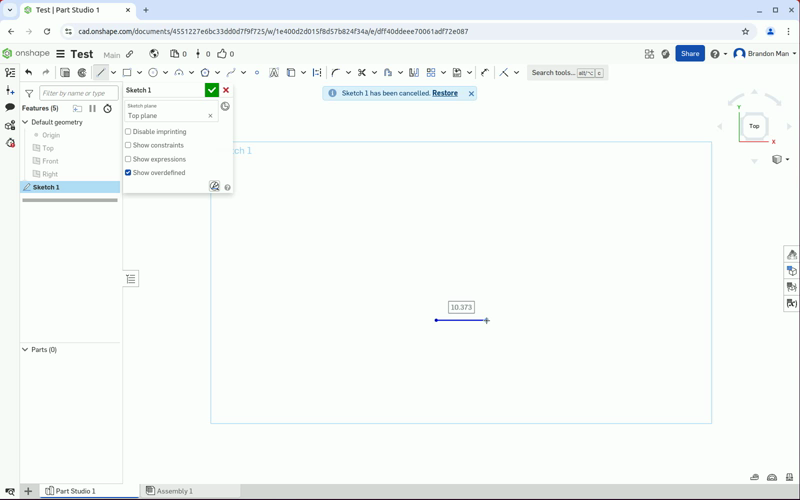
mouse_move(516, 320)
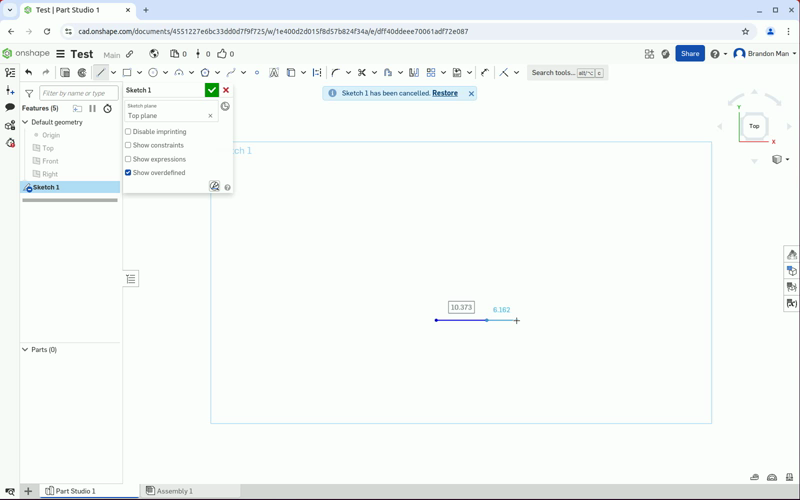
mouse_move(486, 313)
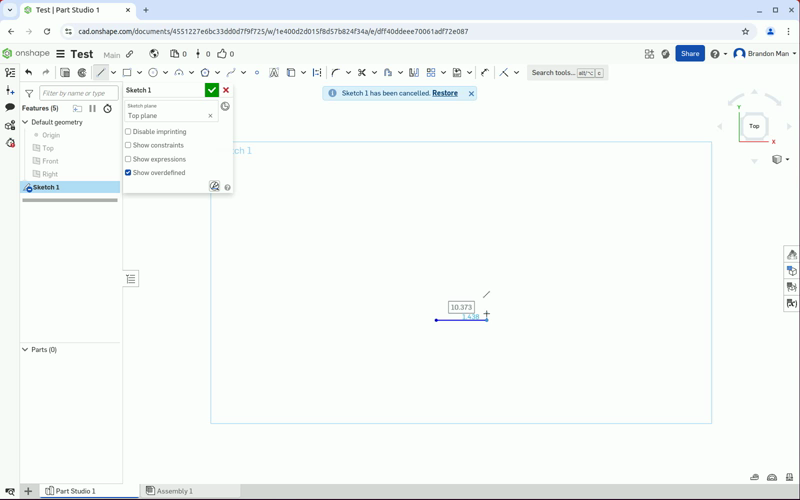
scroll(6)
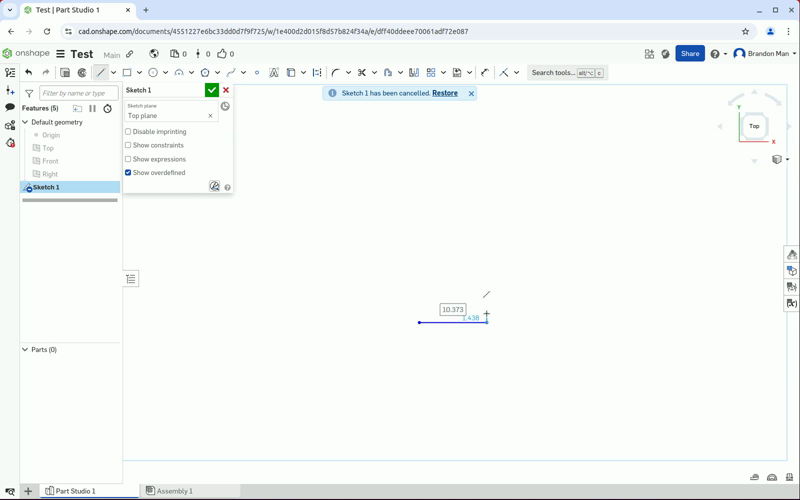
scroll(6)
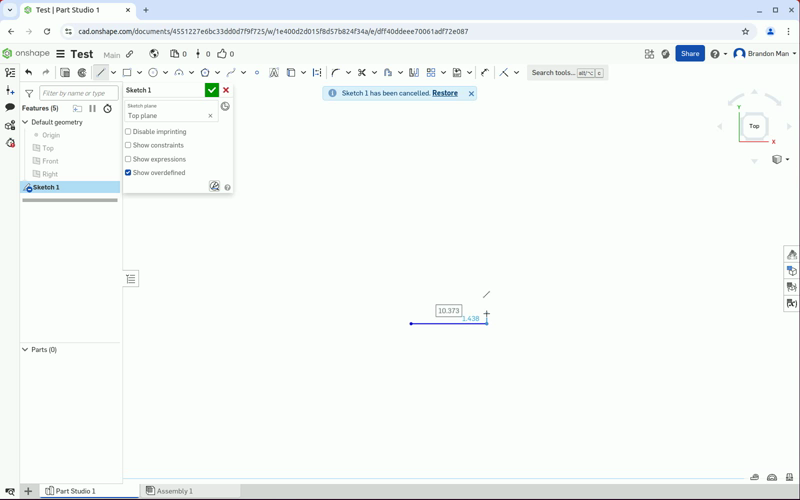
scroll(6)
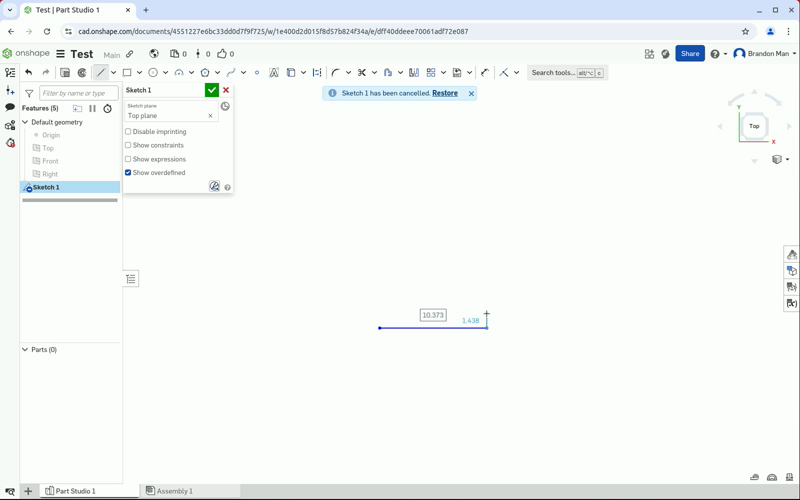
scroll(6)
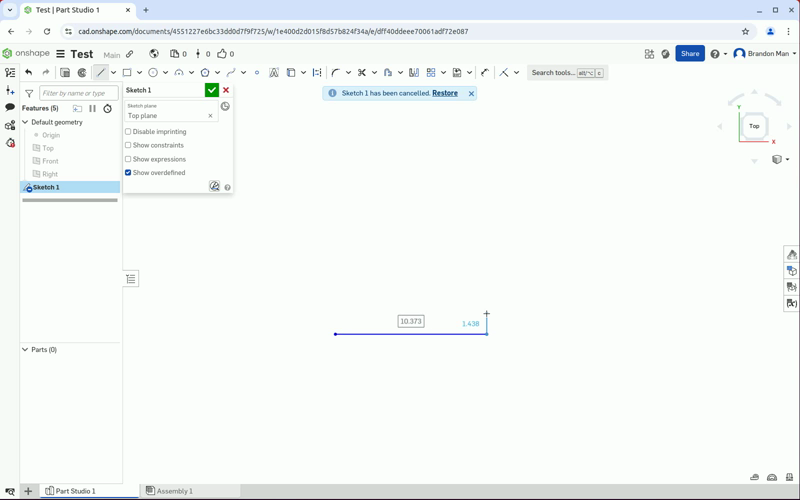
scroll(6)
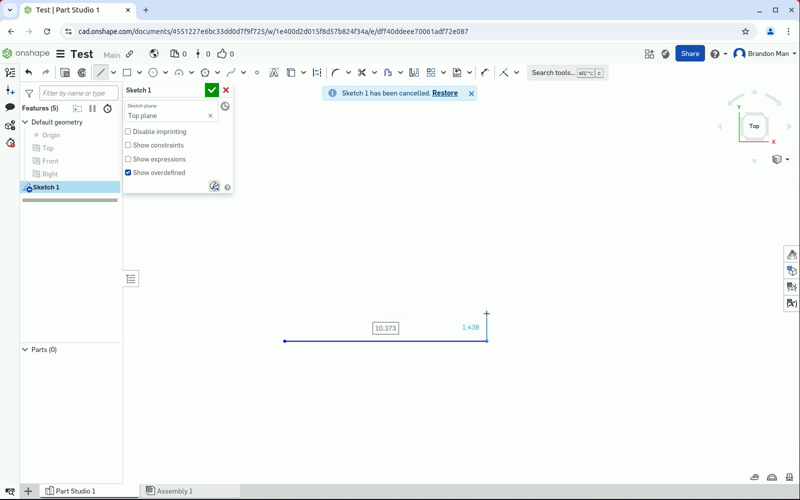
scroll(6)
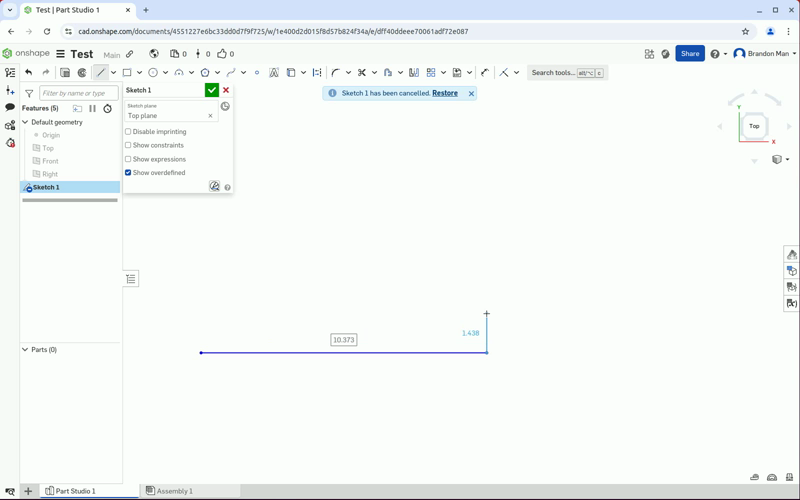
scroll(6)
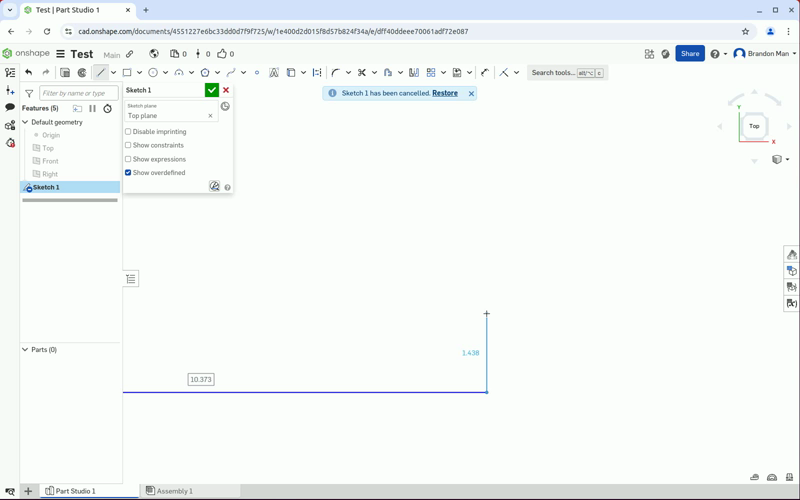
click(486, 313)
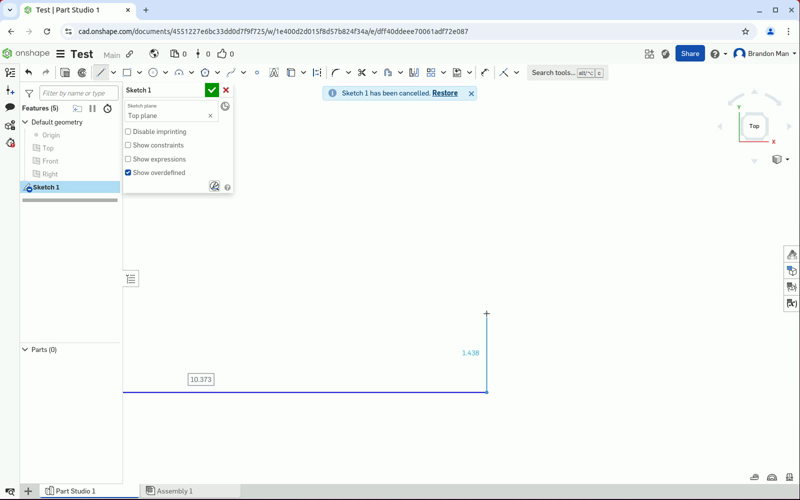
scroll(-6)
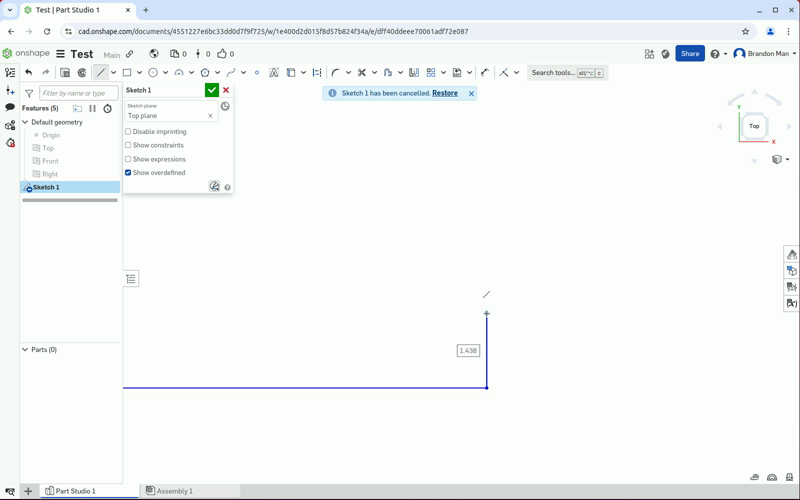
scroll(-6)
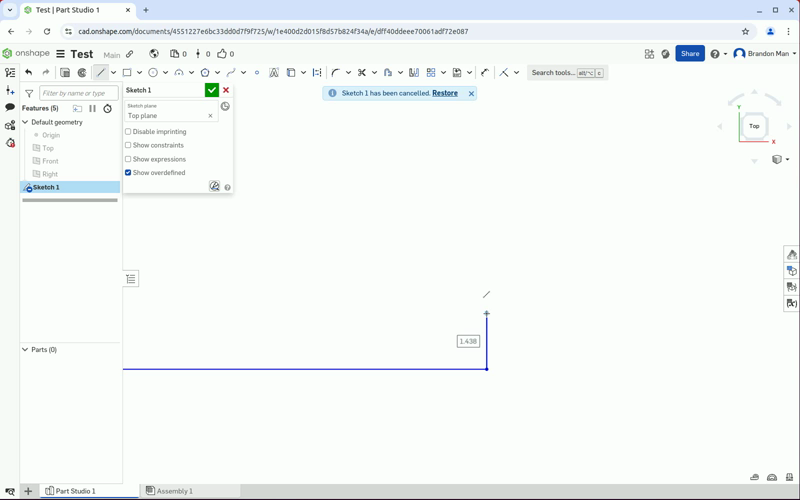
scroll(-6)
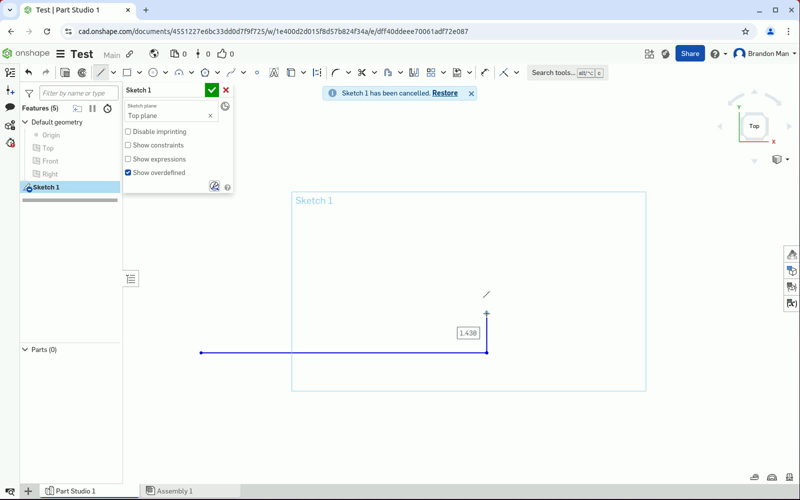
scroll(-6)
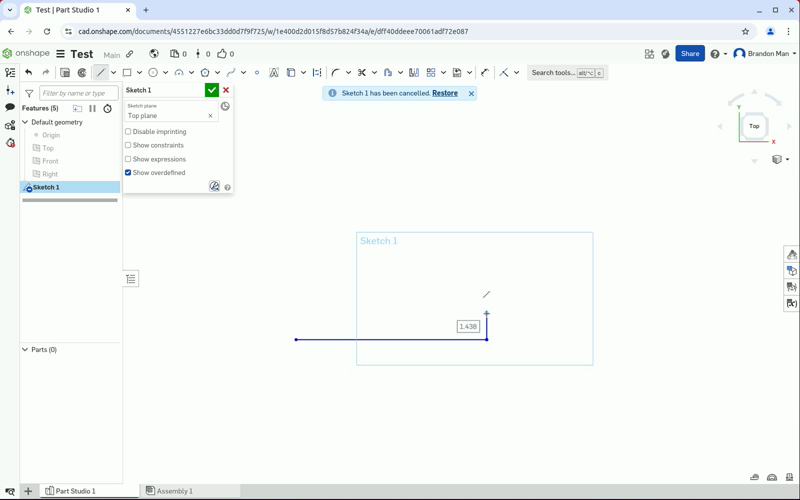
scroll(-6)
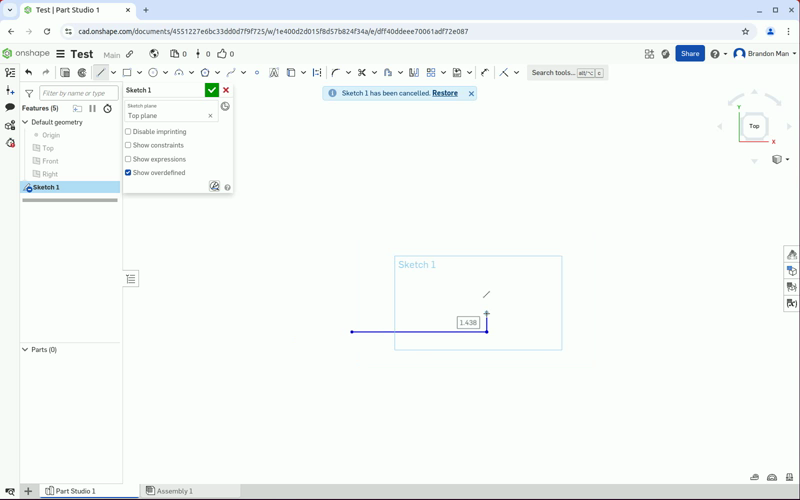
scroll(-6)
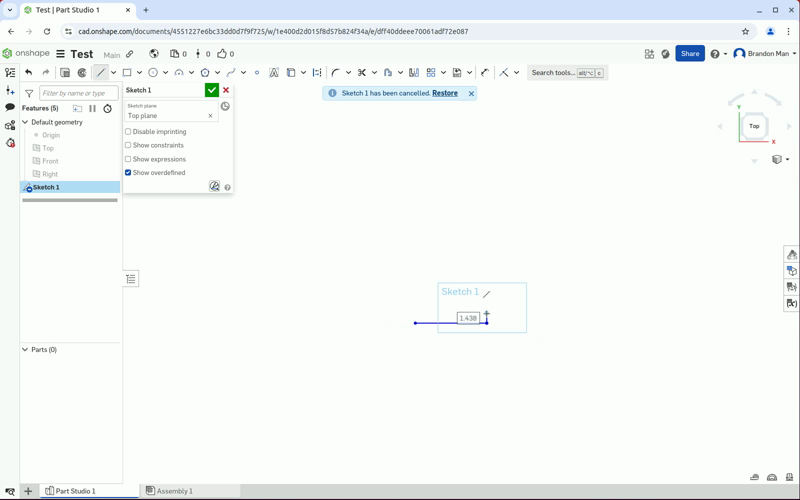
scroll(-6)
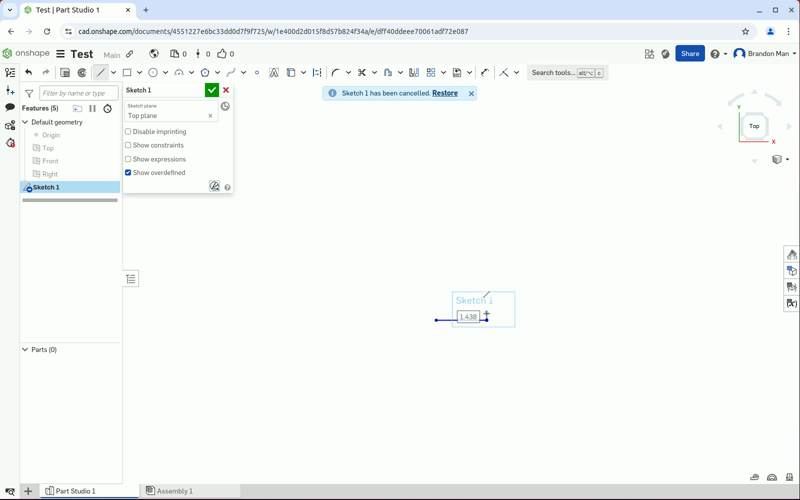
key_up(shift)
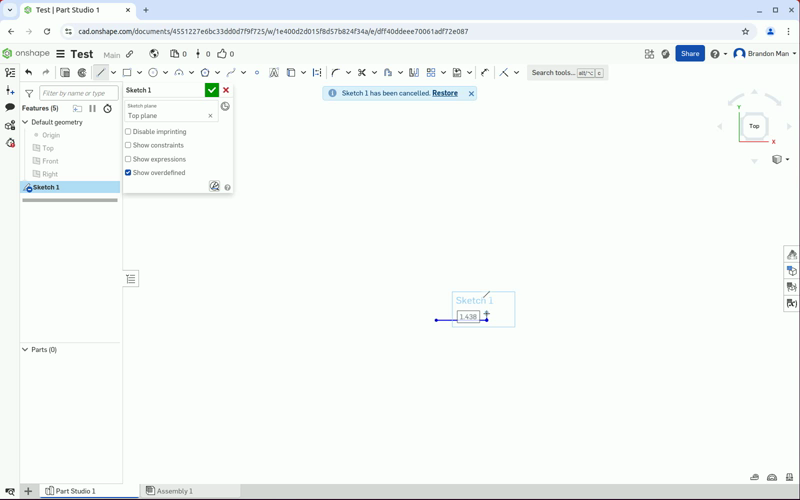
key_down(shift)
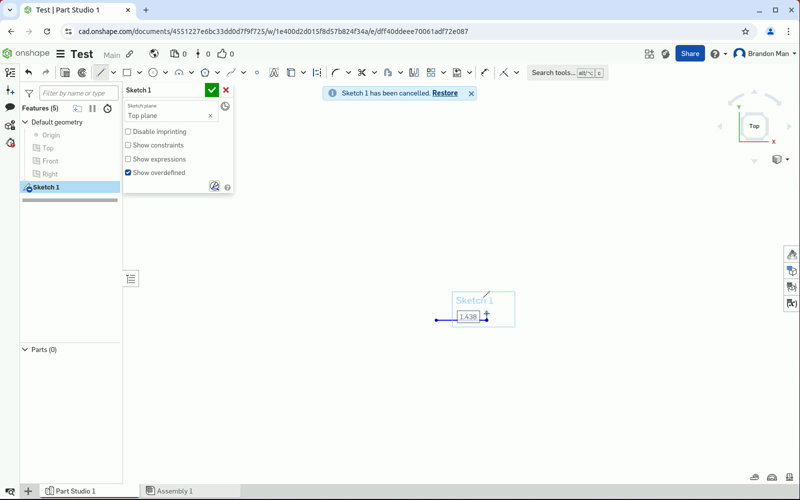
mouse_move(486, 252)
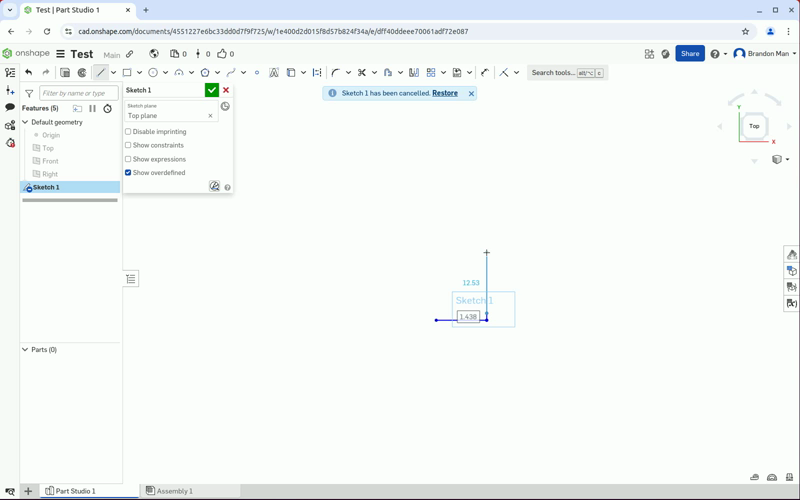
click(486, 252)
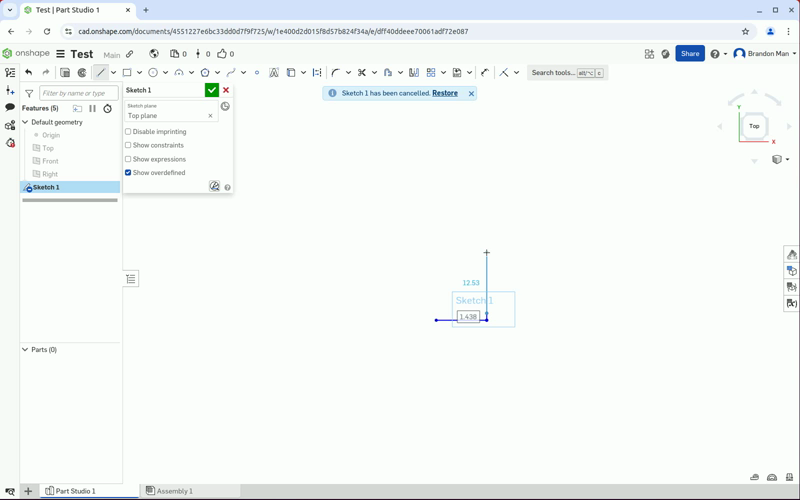
key_up(shift)
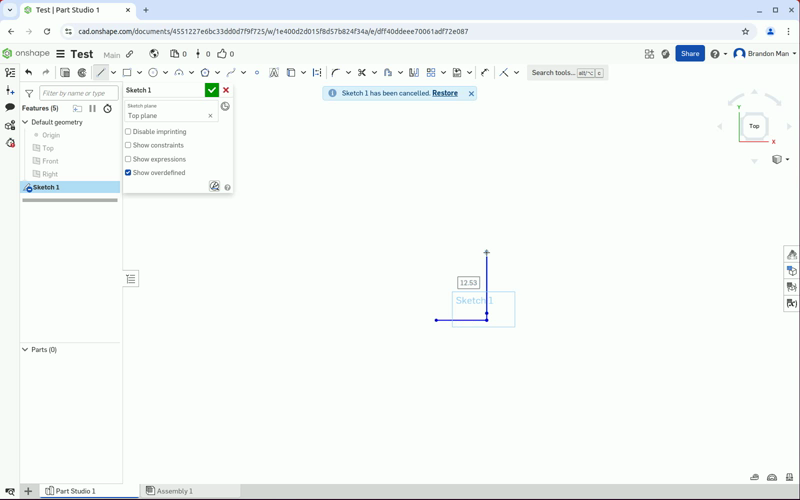
key_down(shift)
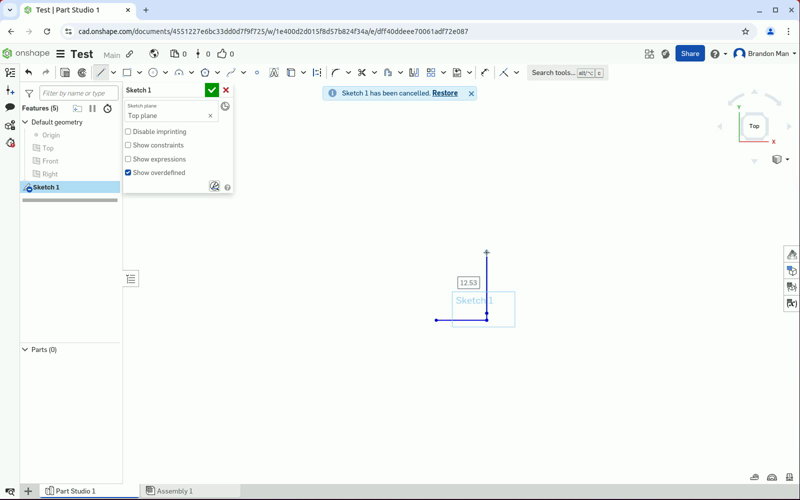
mouse_move(516, 252)
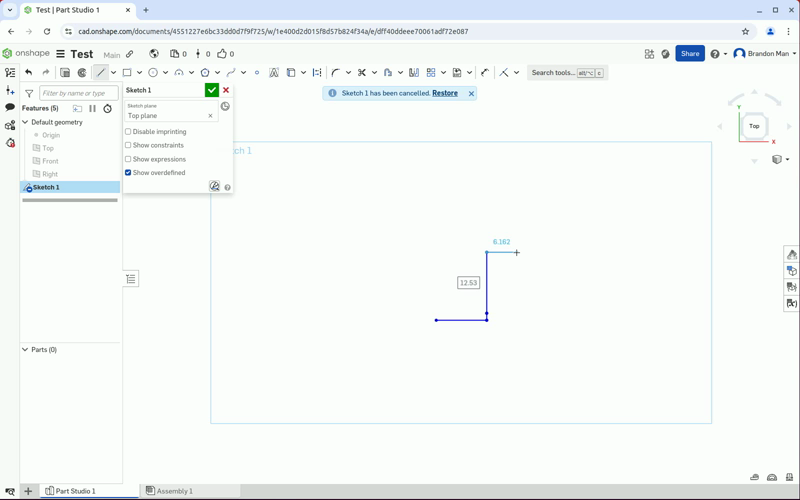
mouse_move(486, 245)
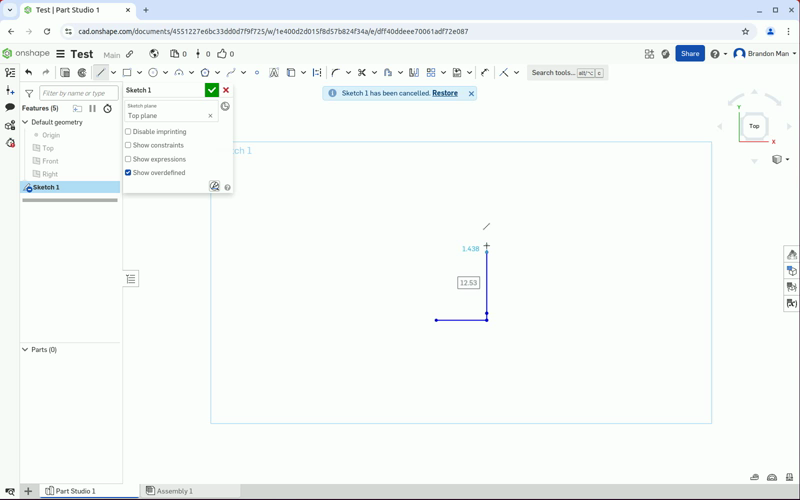
scroll(6)
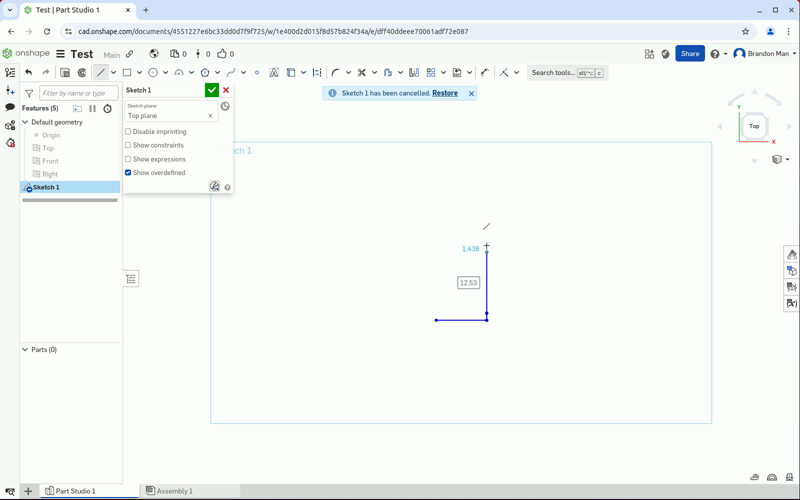
scroll(6)
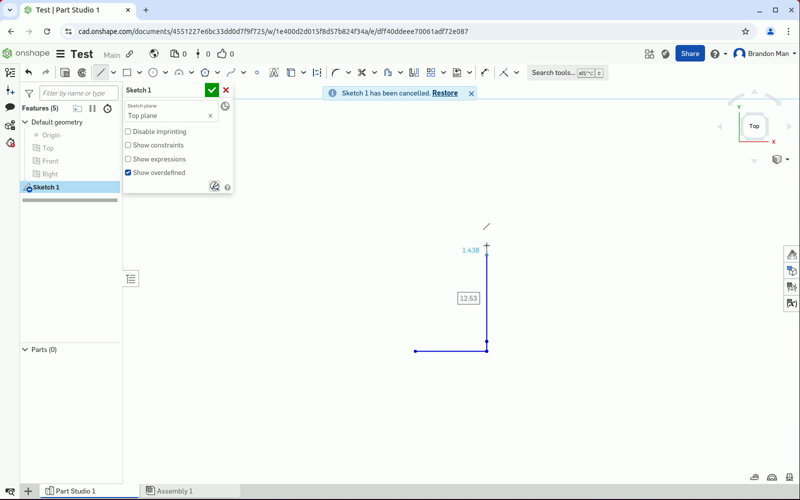
scroll(6)
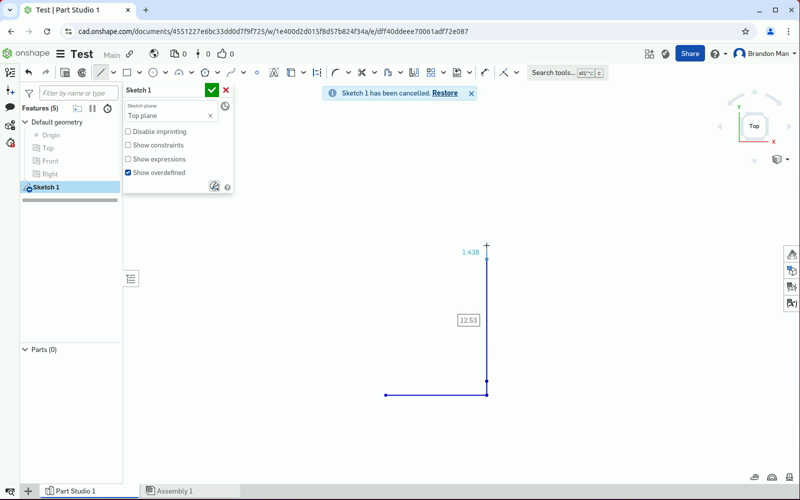
scroll(6)
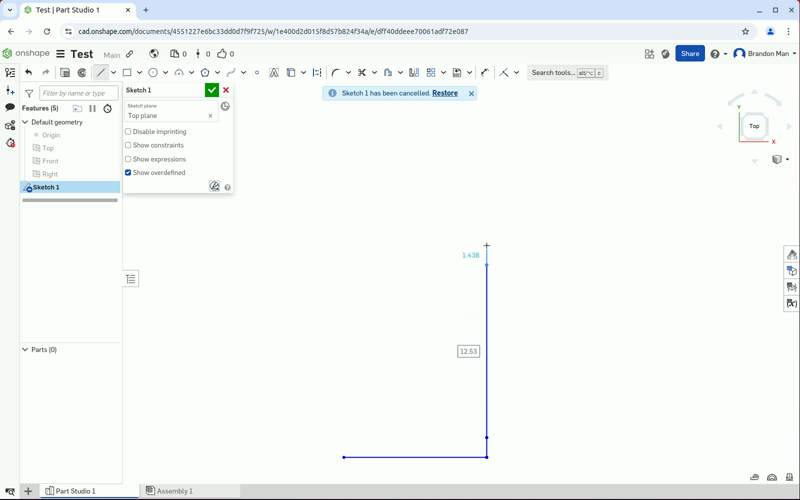
scroll(6)
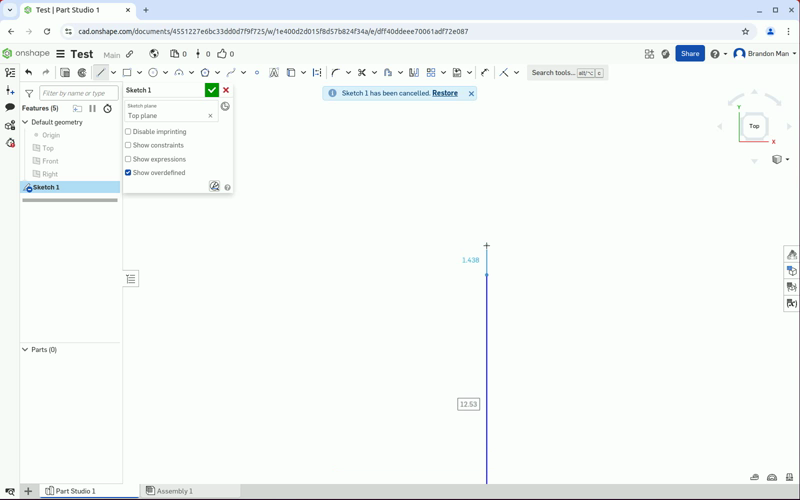
scroll(6)
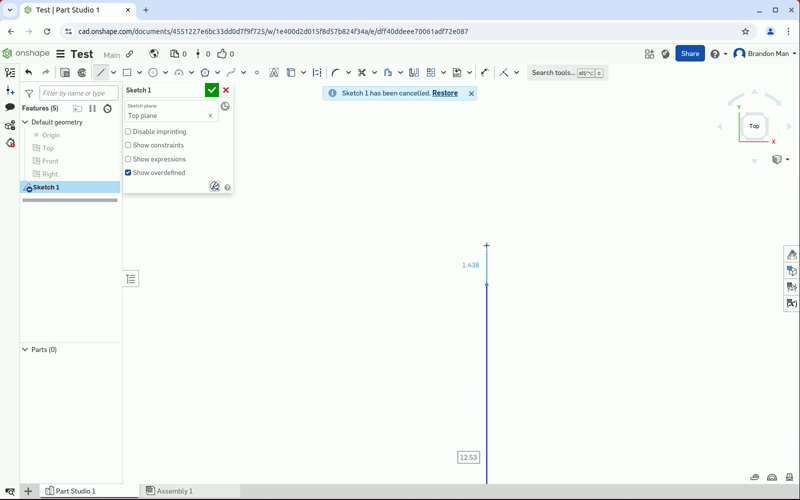
scroll(6)
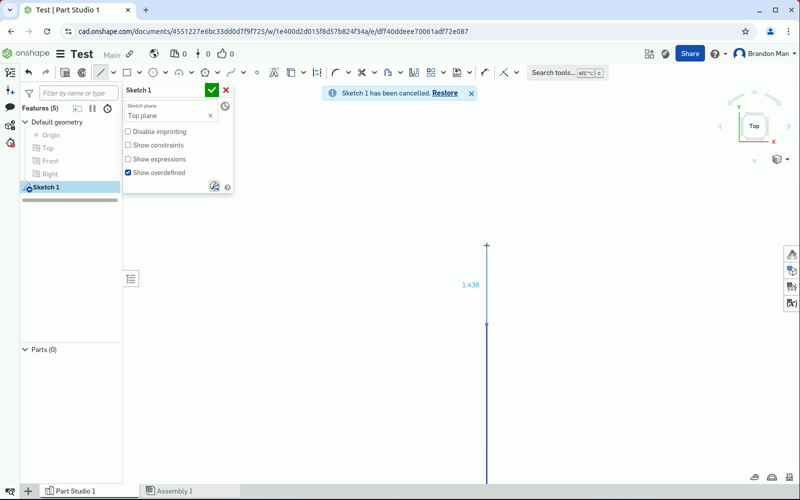
click(486, 245)
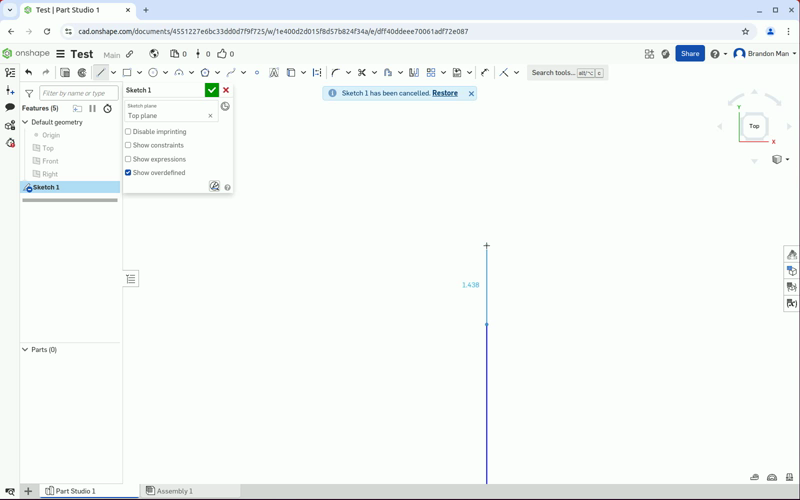
scroll(-6)
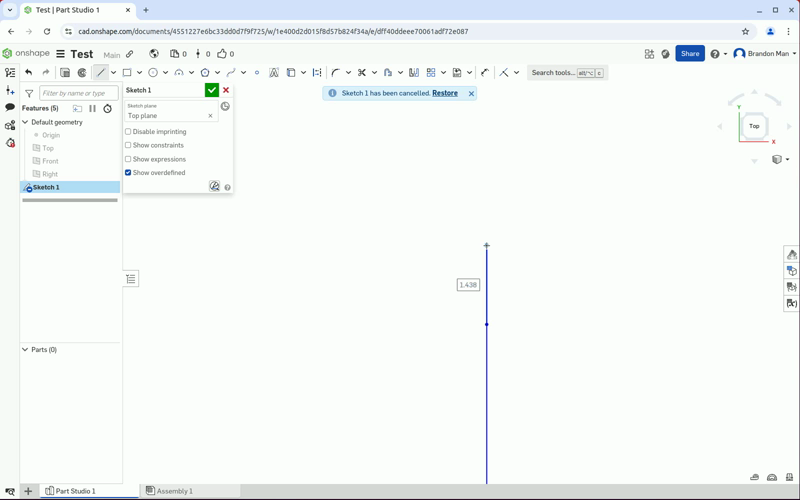
scroll(-6)
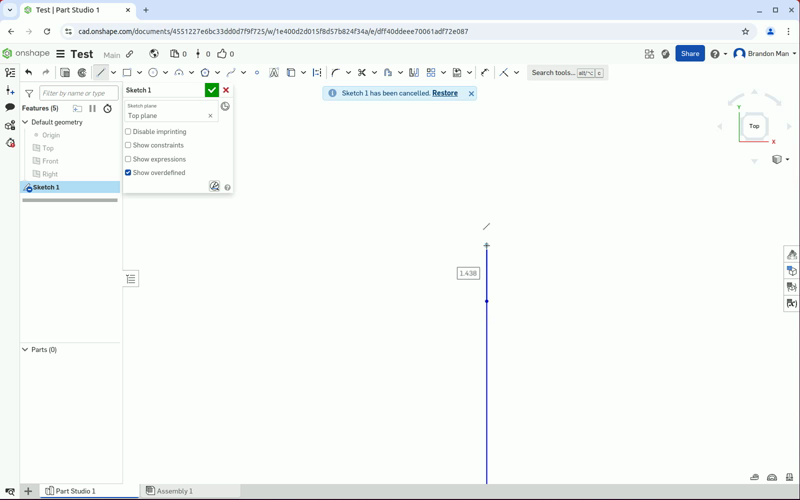
scroll(-6)
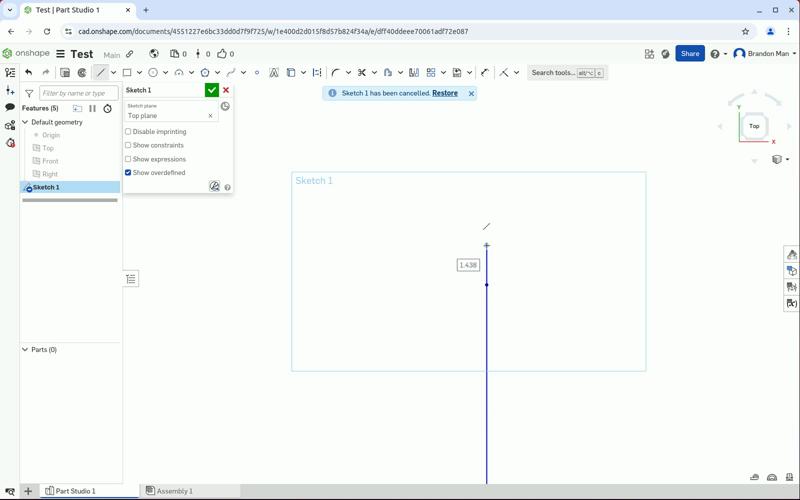
scroll(-6)
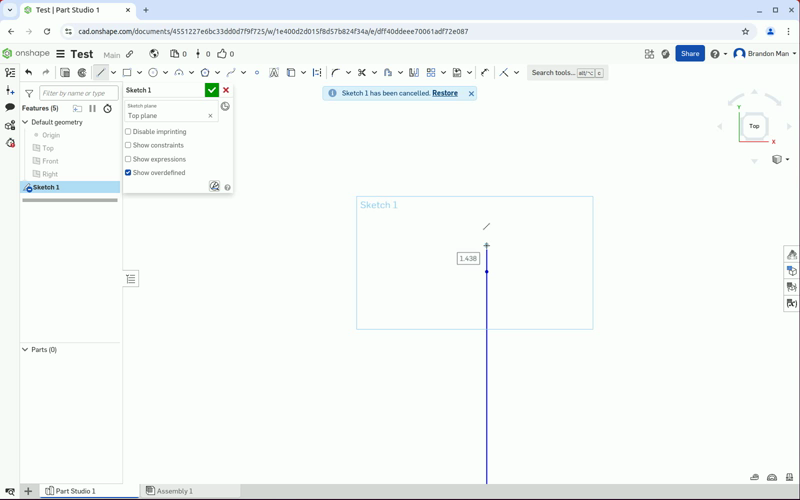
scroll(-6)
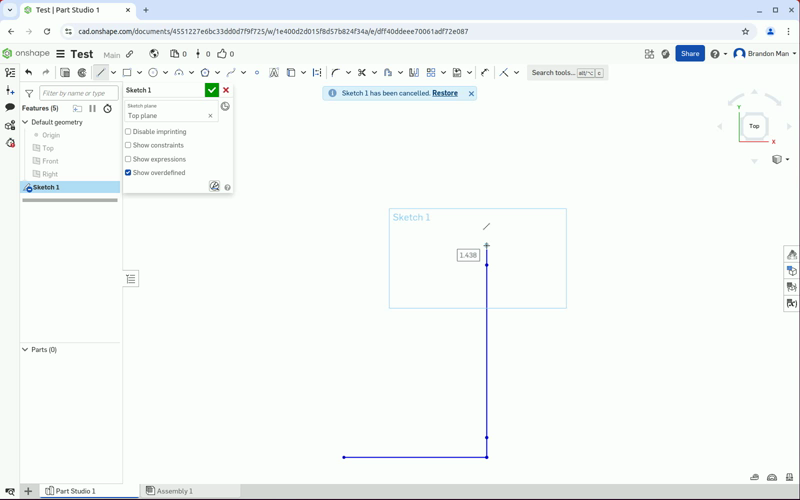
scroll(-6)
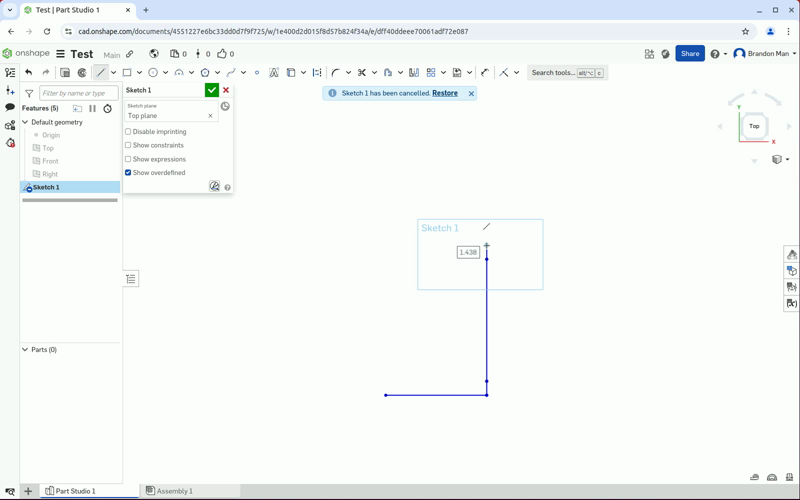
scroll(-6)
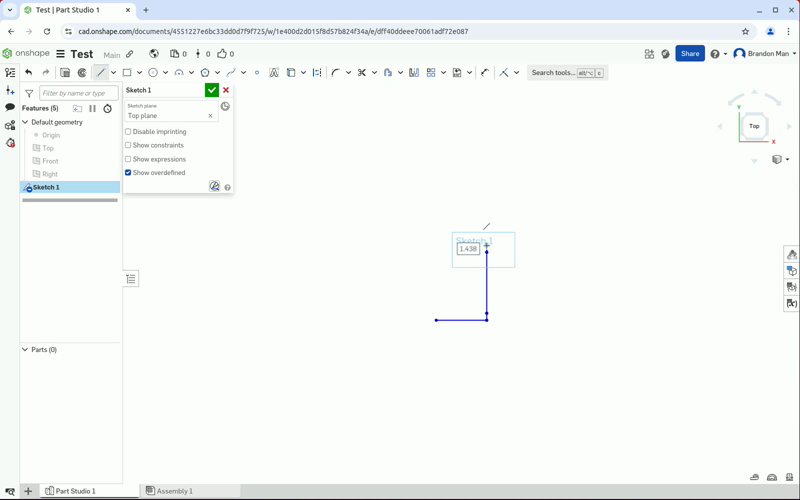
key_up(shift)
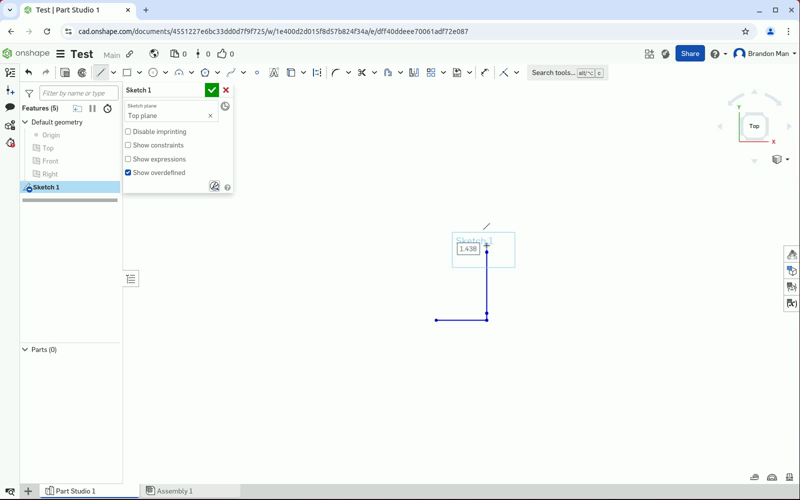
key_down(shift)
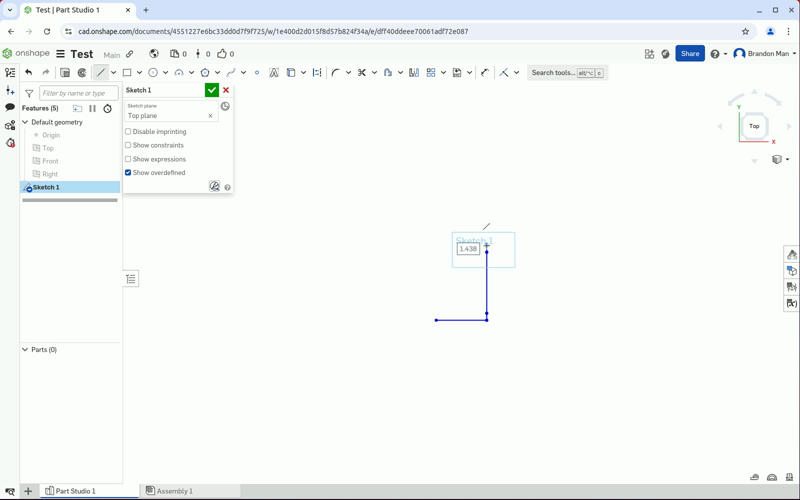
mouse_move(516, 245)
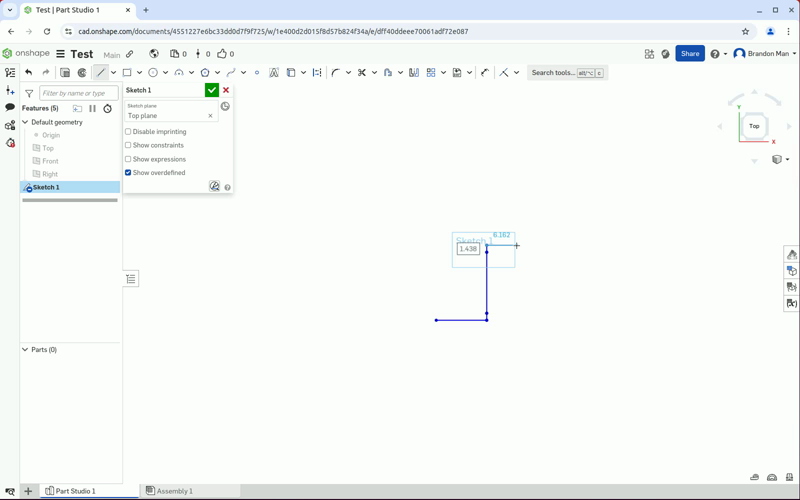
mouse_move(436, 245)
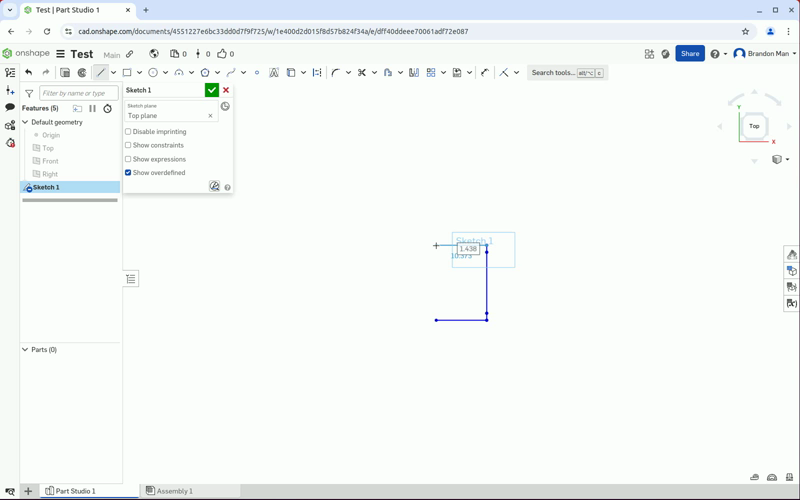
click(436, 245)
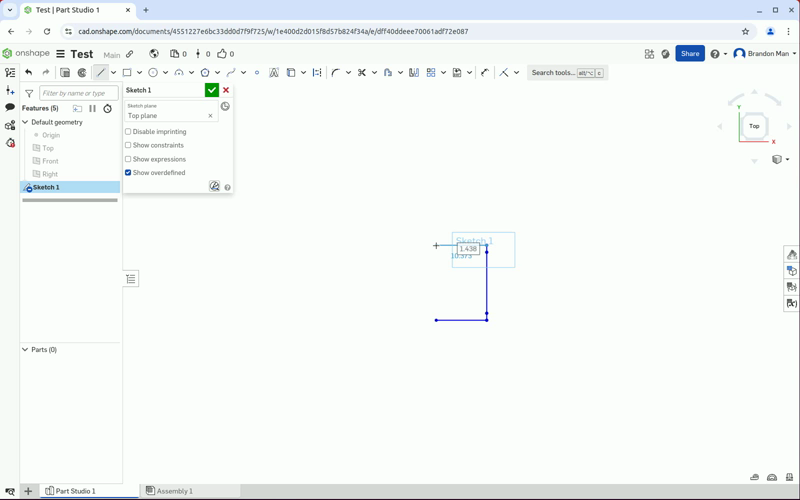
key_up(shift)
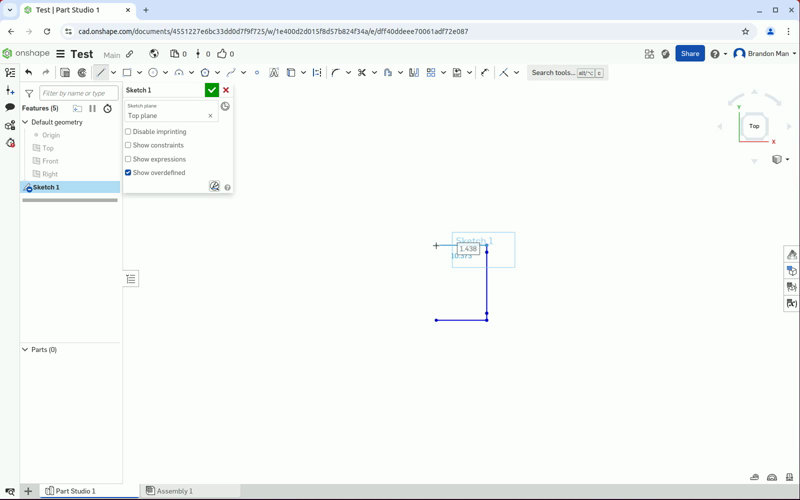
key_down(shift)
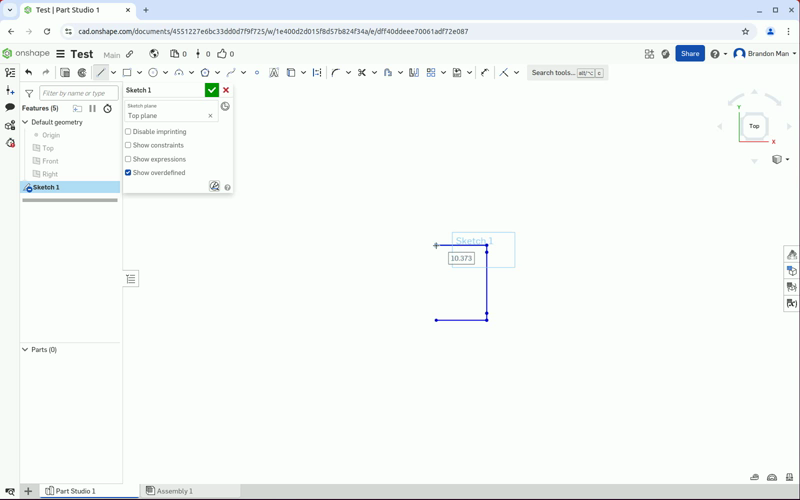
mouse_move(436, 320)
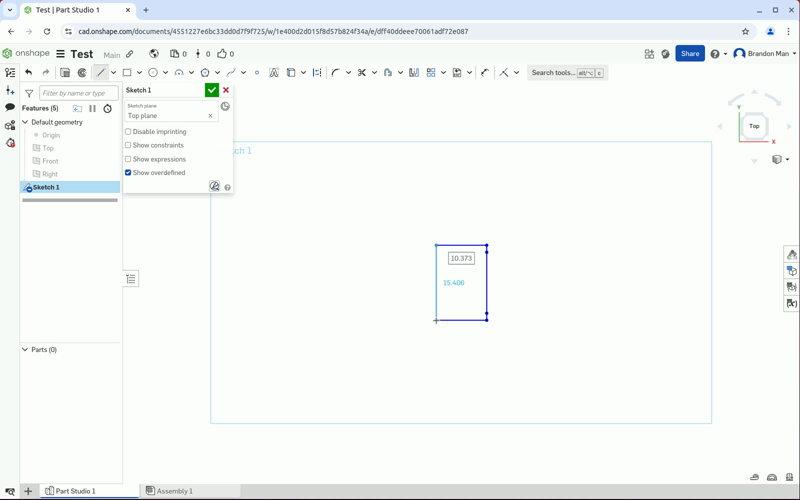
key_up(shift)
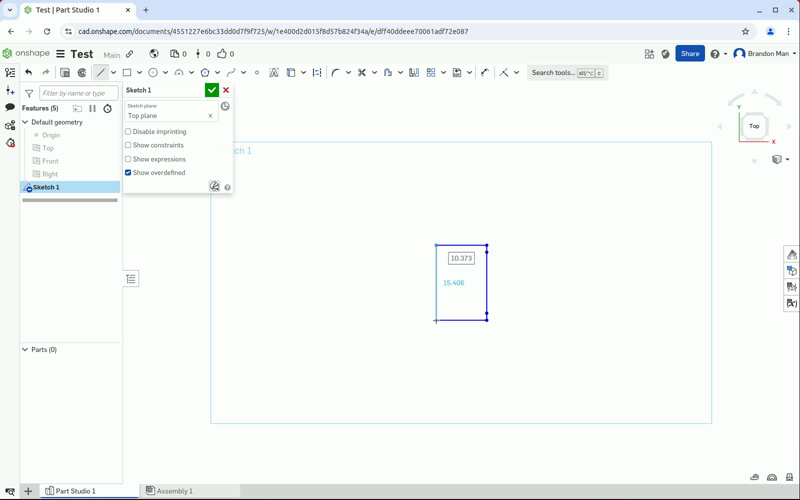
click(436, 320)
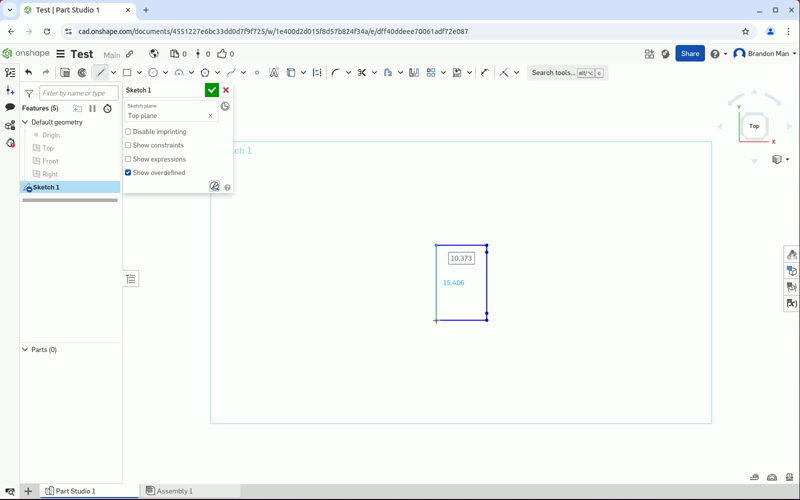
key(esc)
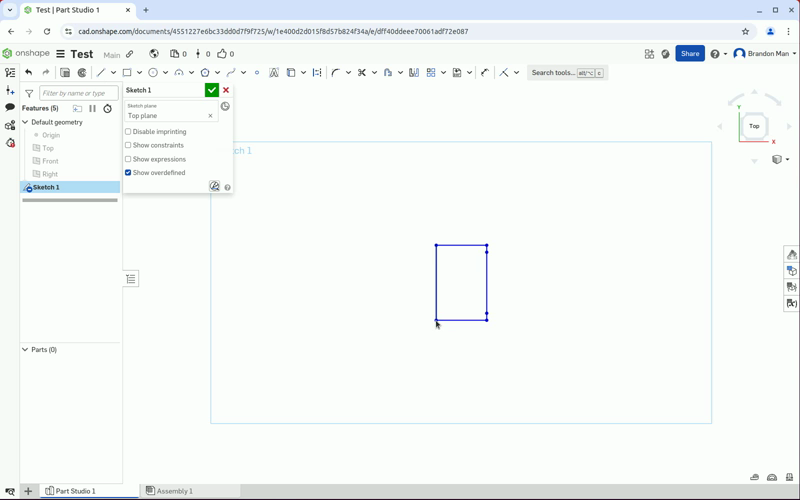
mouse_move(461, 248)
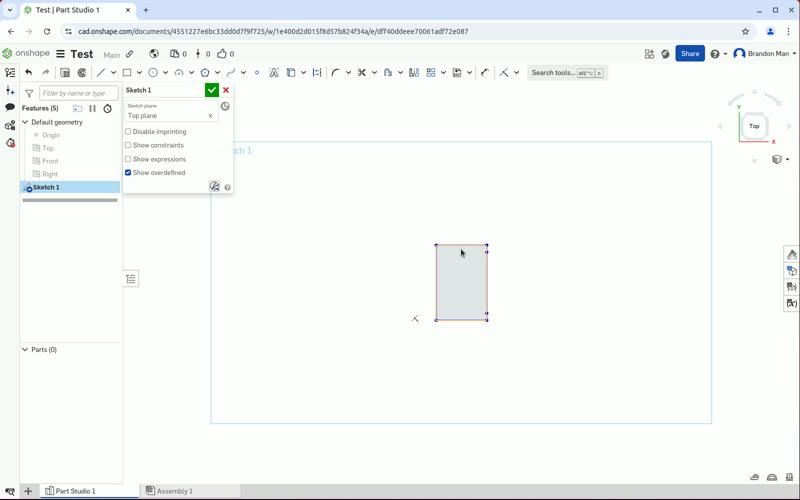
click(461, 248)
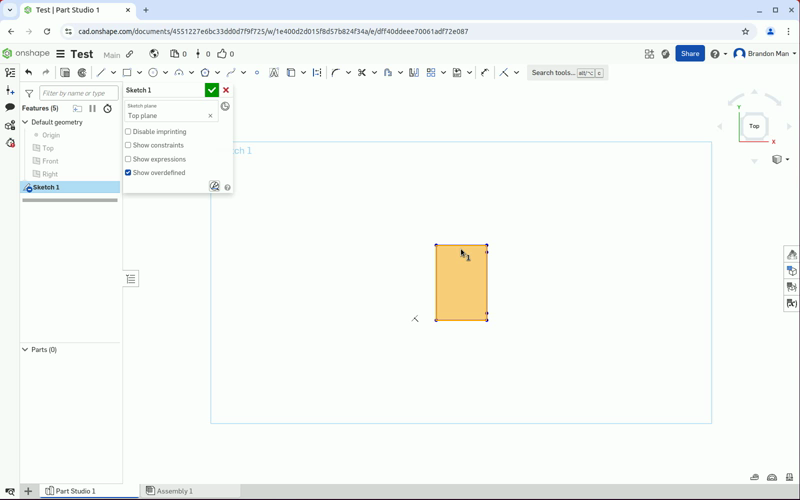
mouse_move(73, 352)
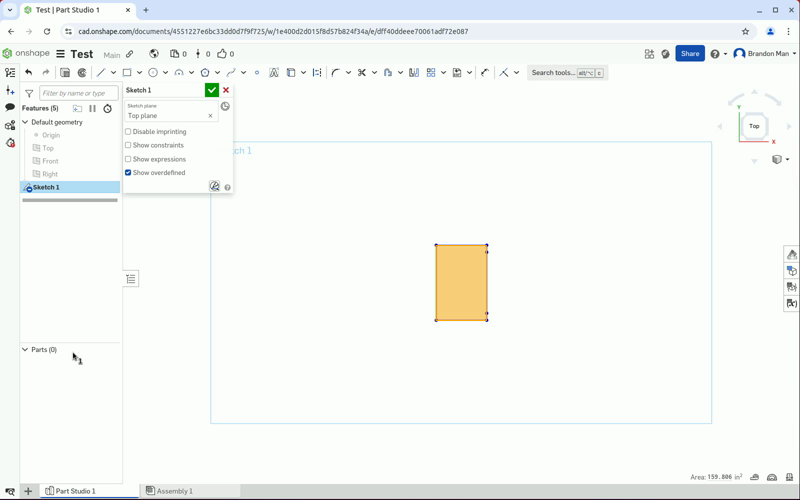
key(shift+y)
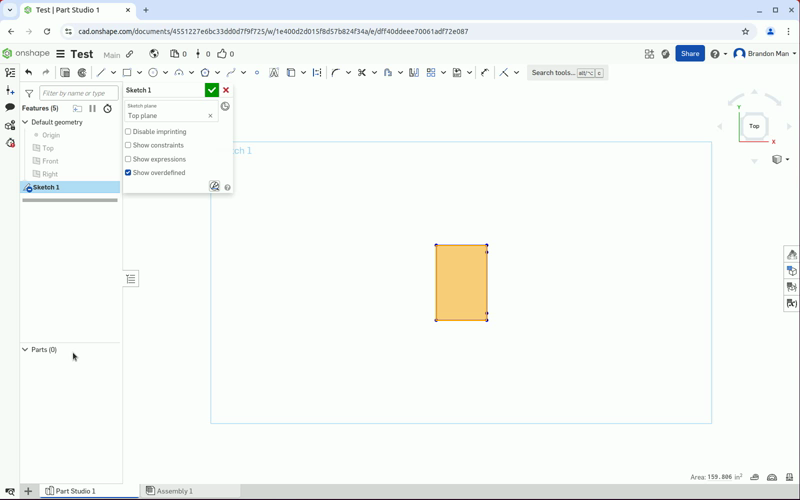
key(shift+e)
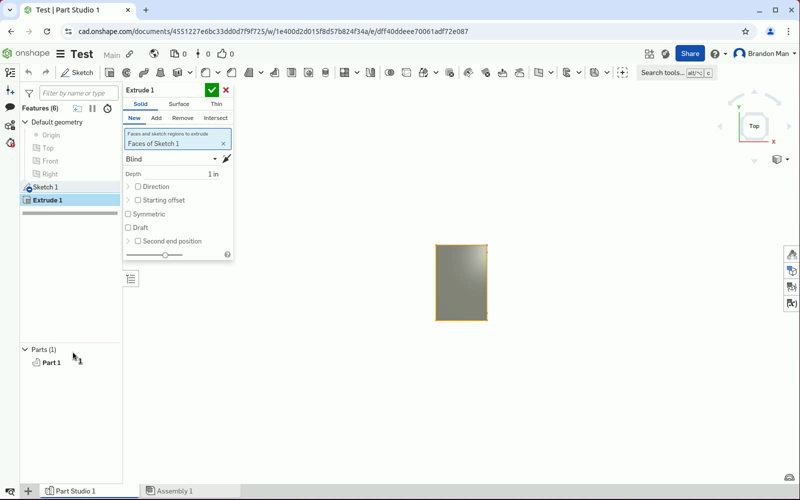
mouse_move(143, 106)
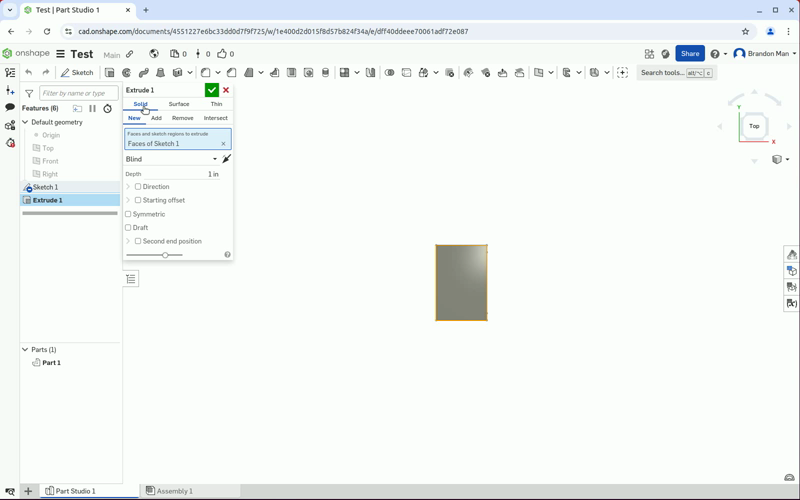
click(143, 106)
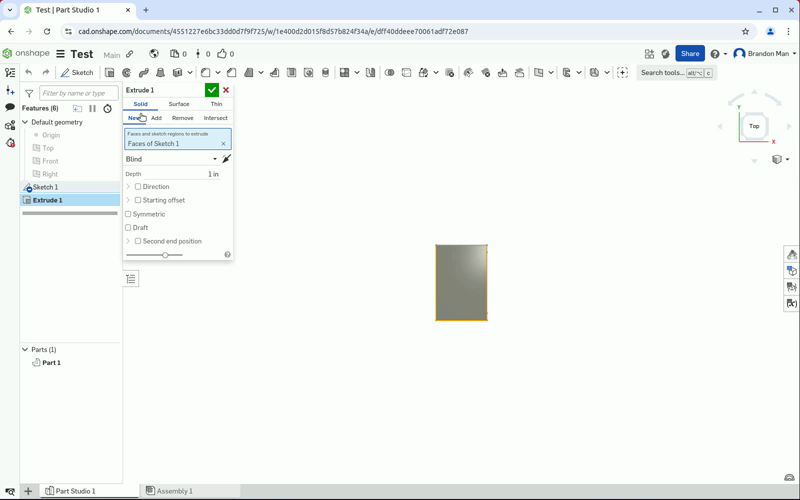
mouse_move(137, 120)
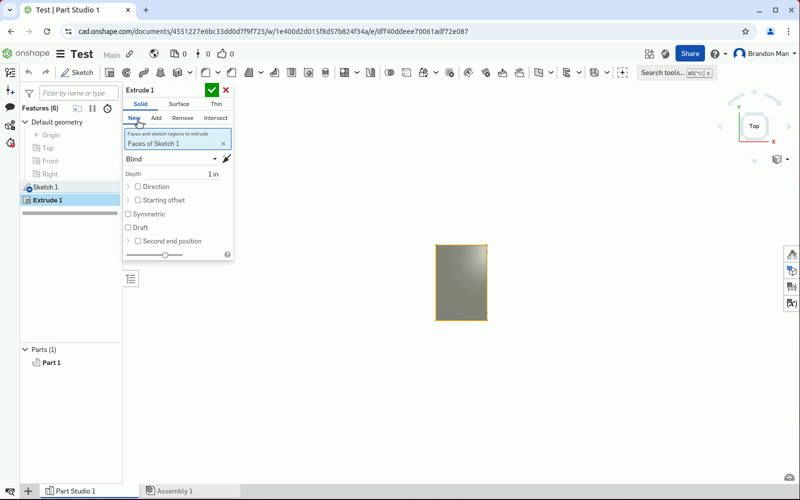
click(137, 120)
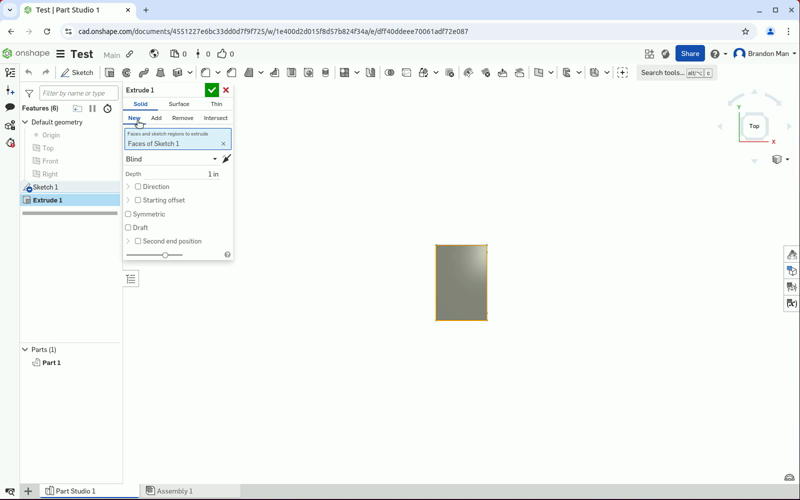
key(tab, 4)
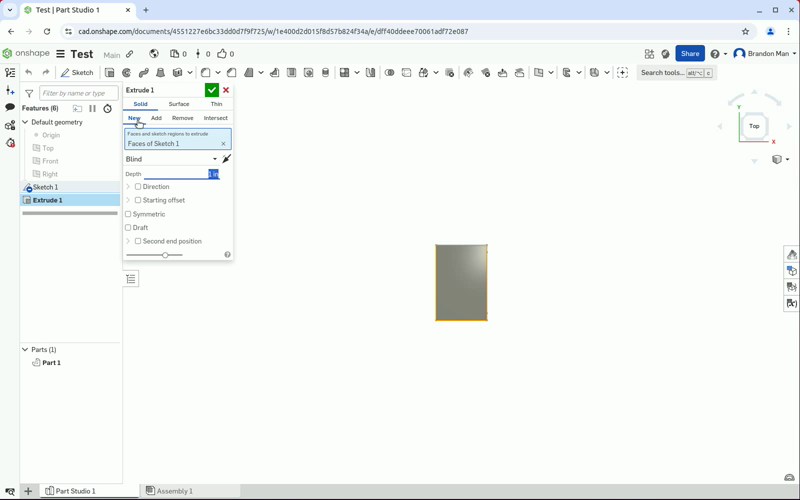
text(23.108)
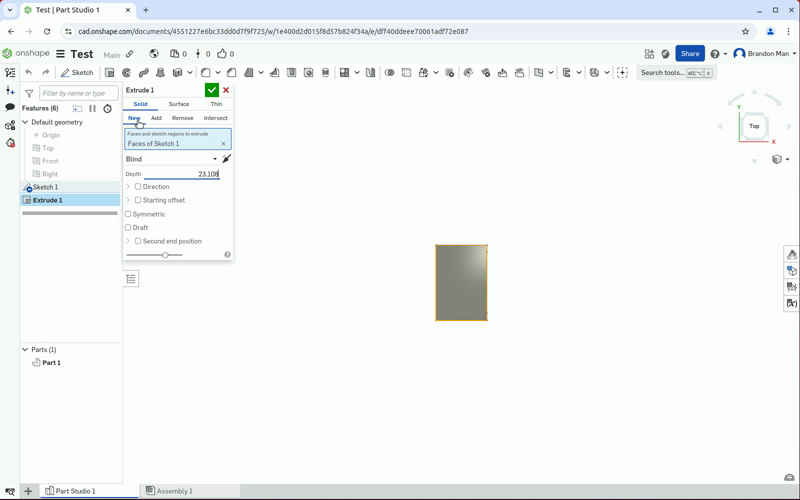
key(enter)
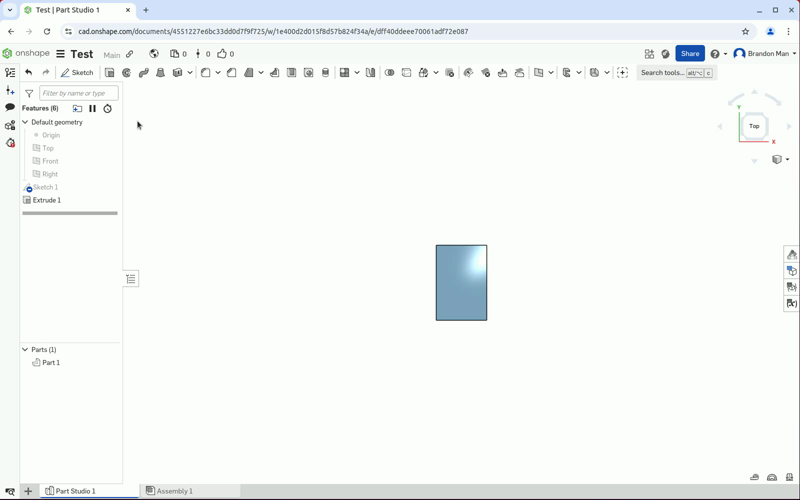
key(shift+h)
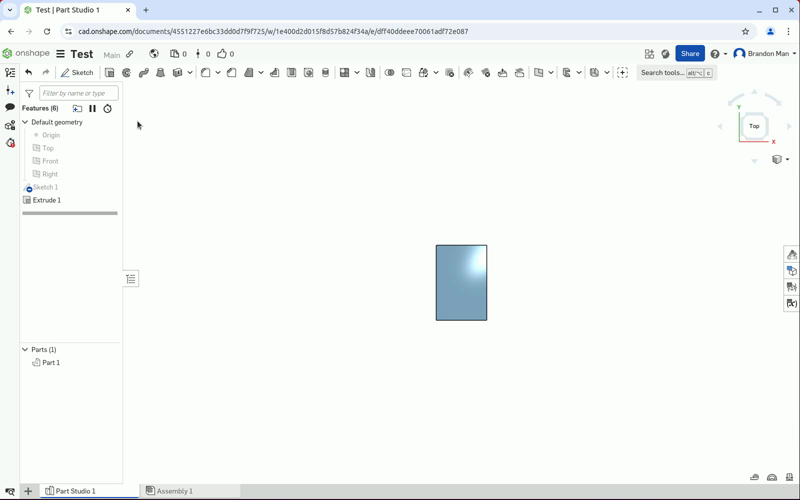
key(shift+h)
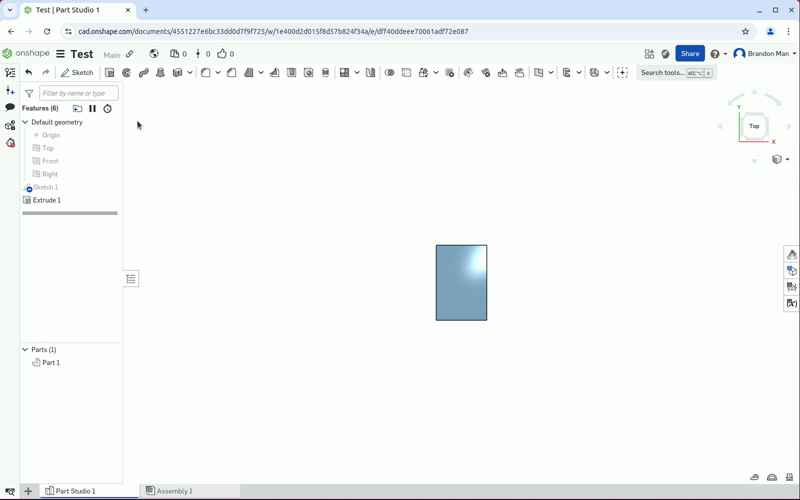
mouse_move(73, 189)
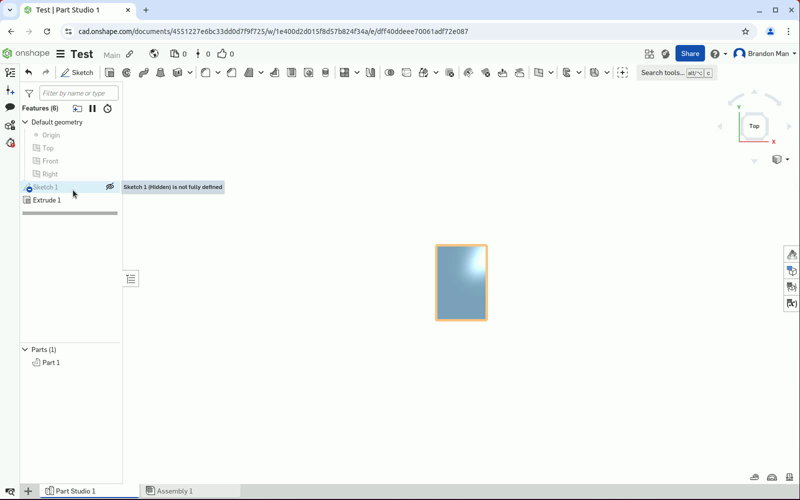
click(73, 189)
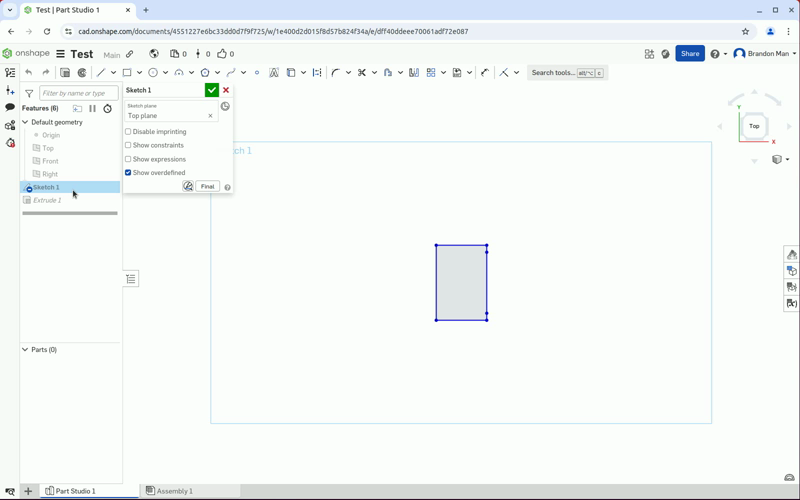
mouse_move(229, 92)
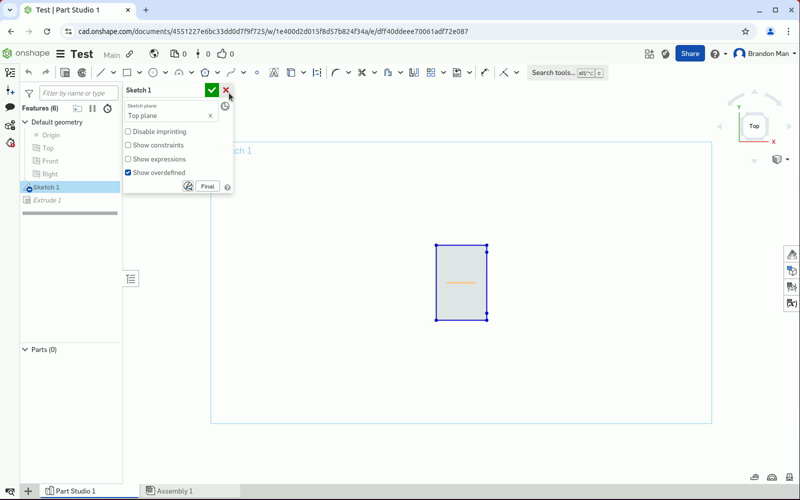
click(229, 92)
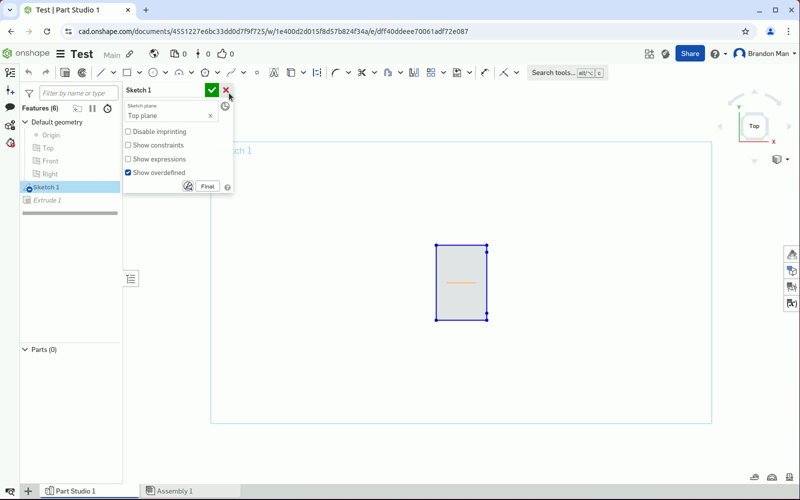
key(shift+s)
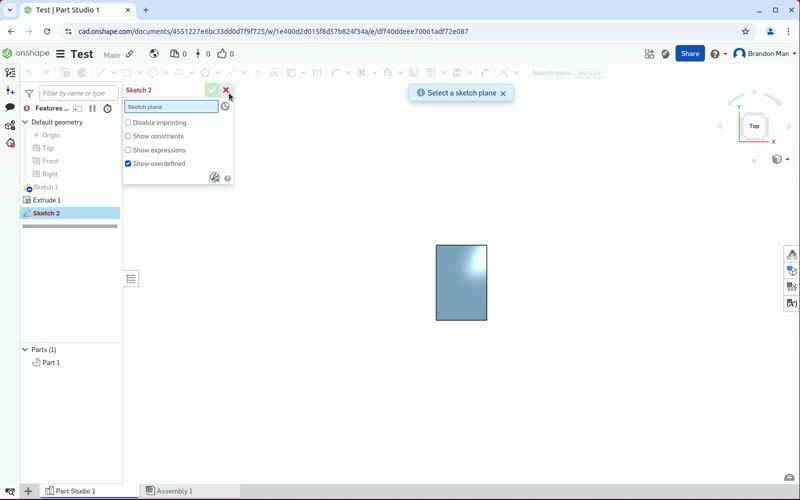
mouse_move(73, 150)
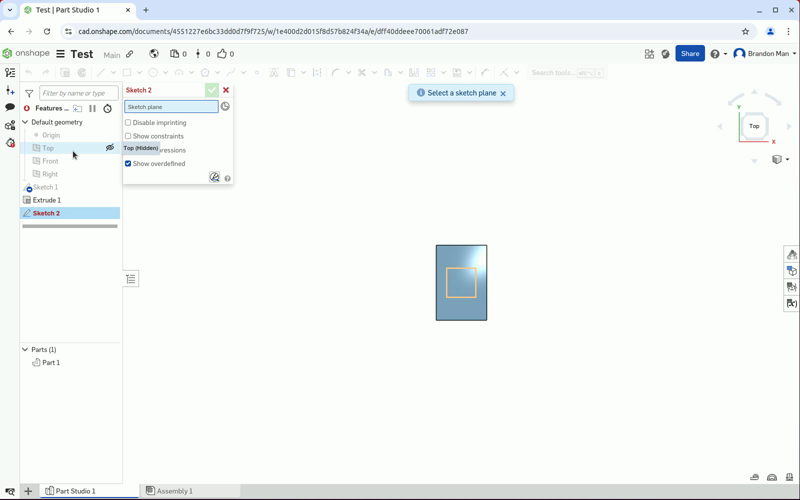
click(73, 150)
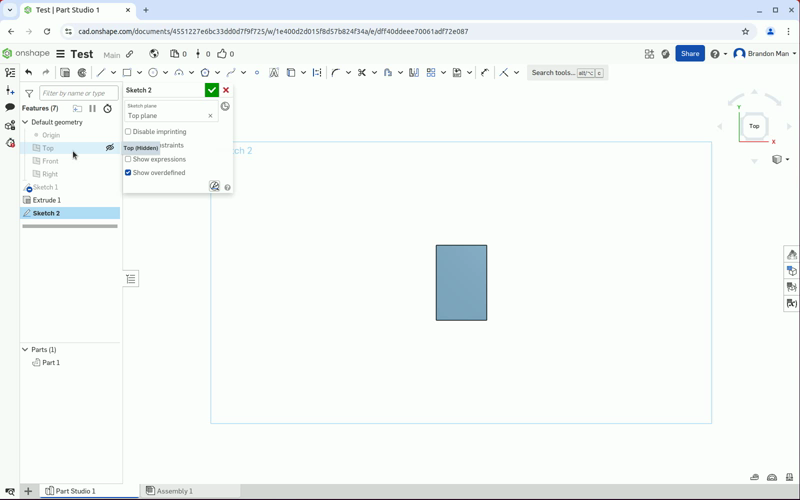
mouse_move(73, 352)
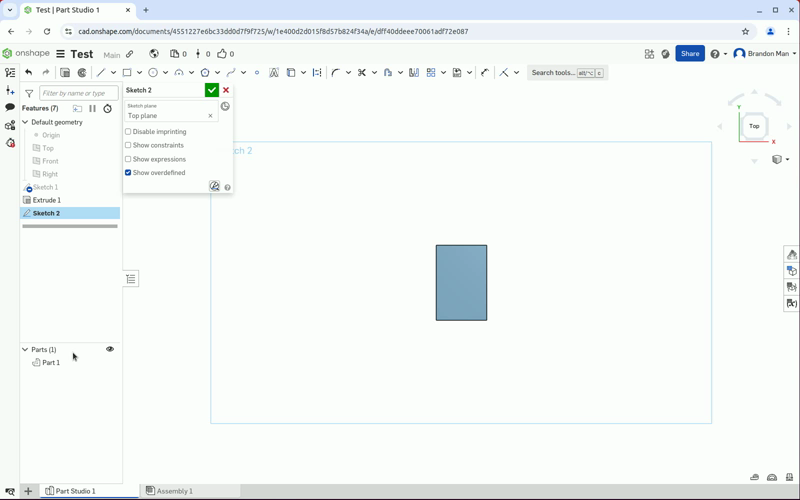
key(y)
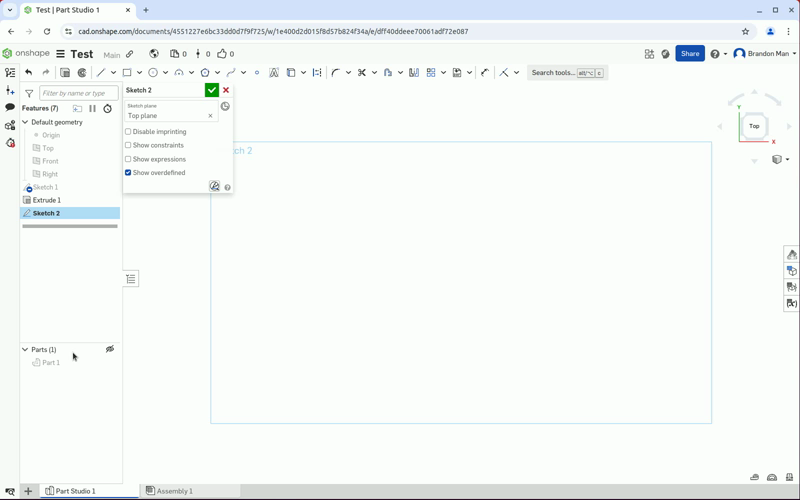
key(l)
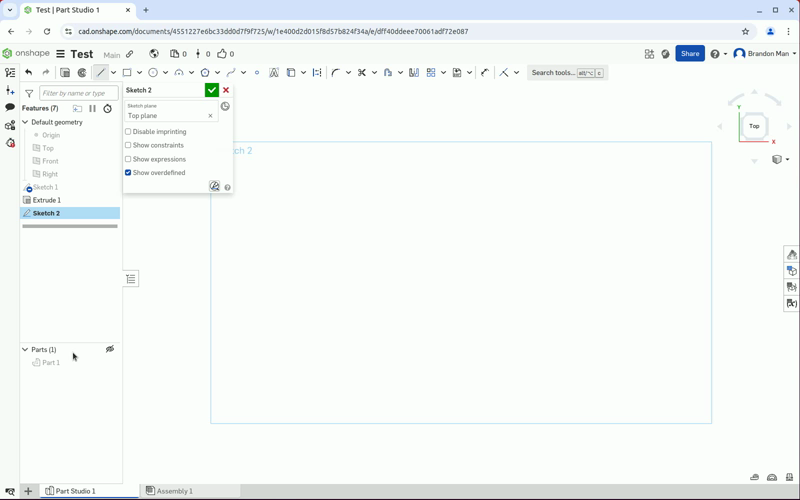
key_down(shift)
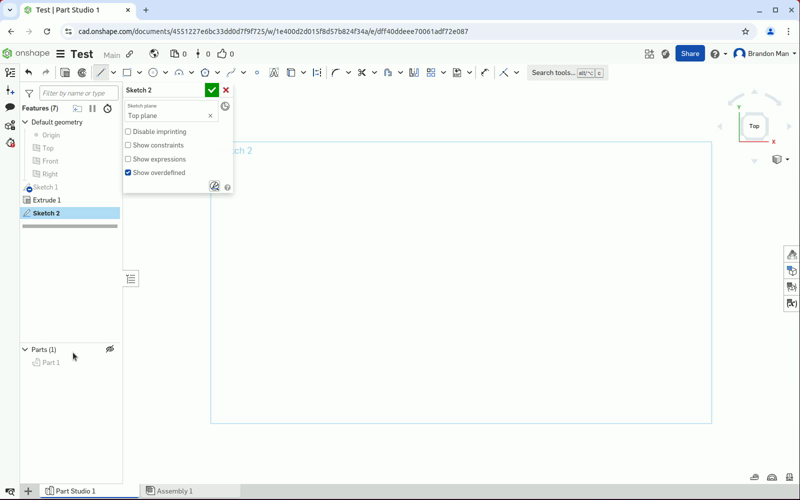
mouse_move(485, 252)
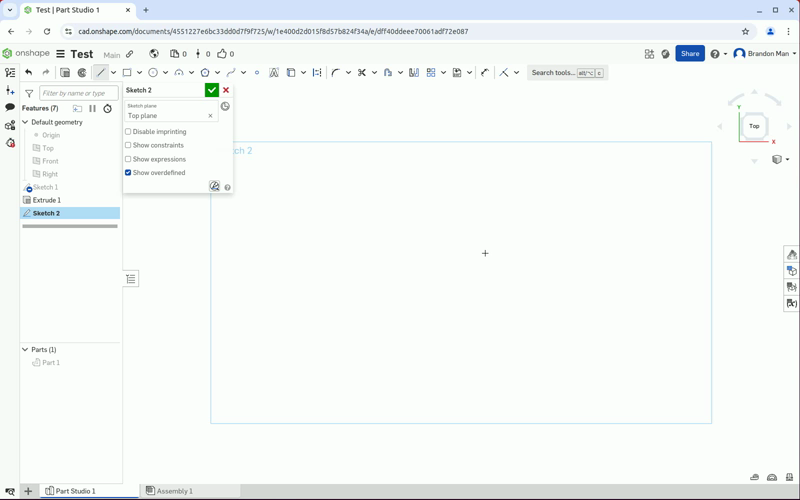
click(485, 252)
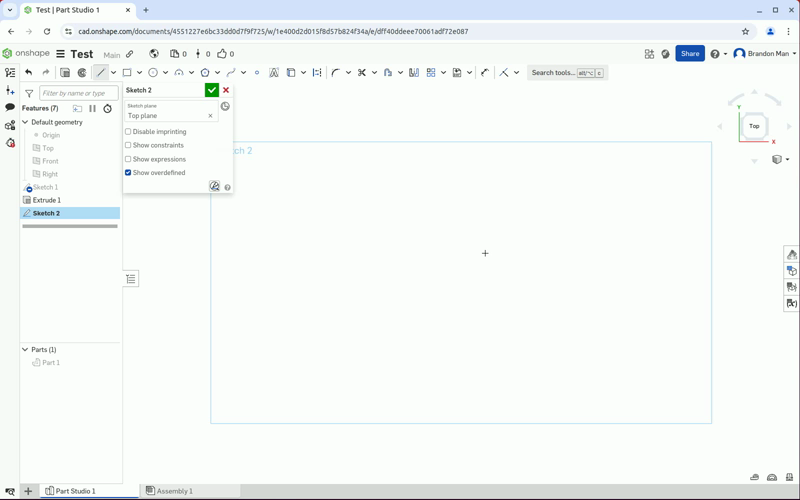
key_up(shift)
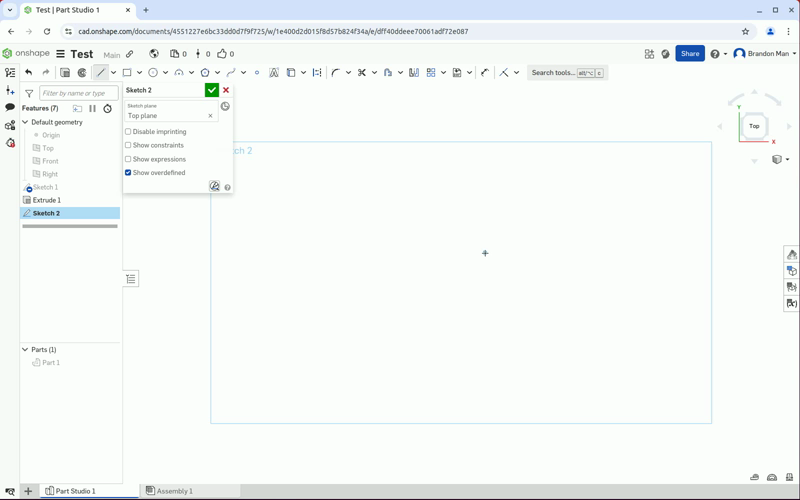
key_down(shift)
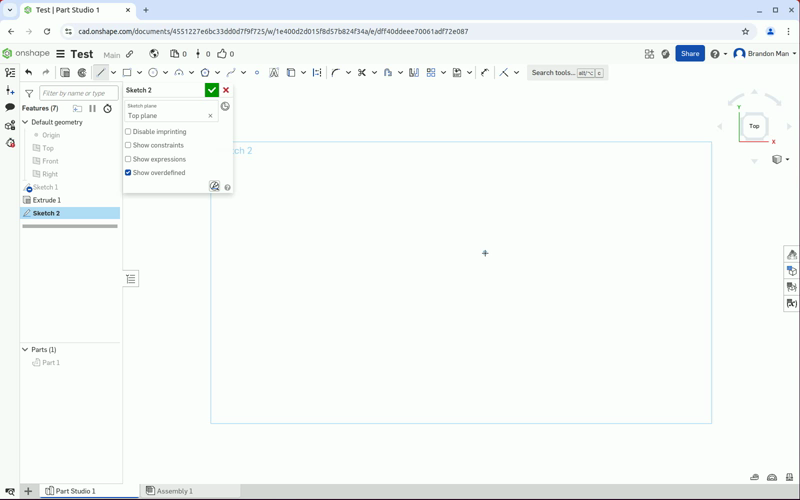
mouse_move(515, 252)
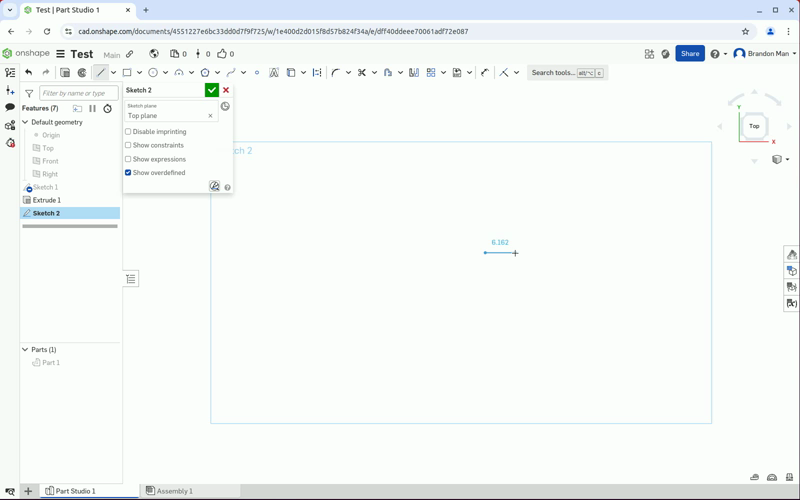
mouse_move(500, 252)
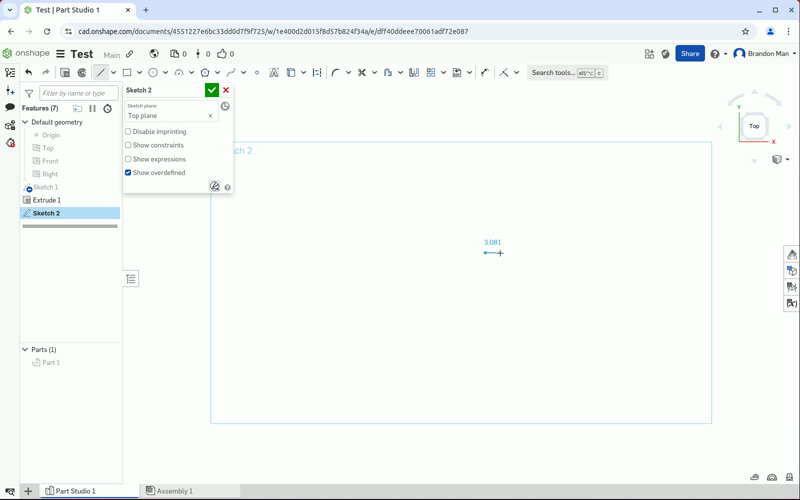
click(500, 252)
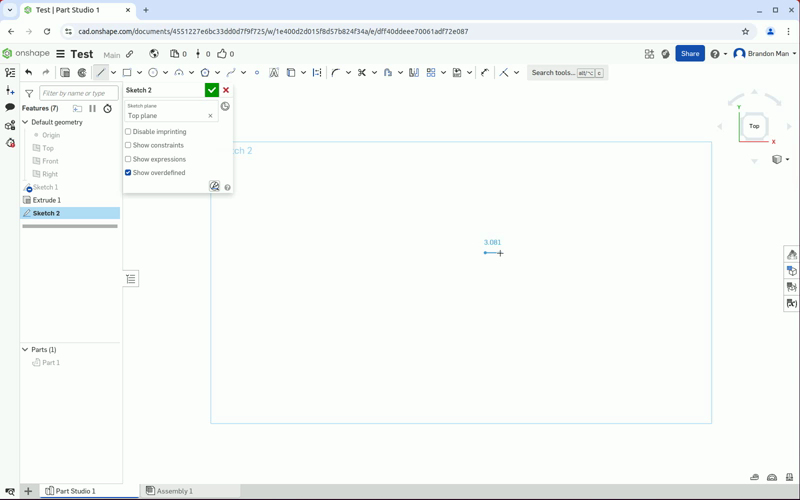
key_up(shift)
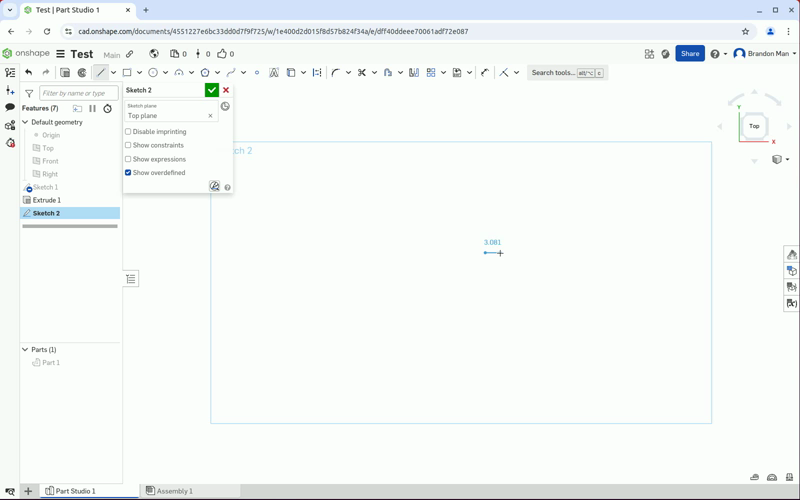
key_down(shift)
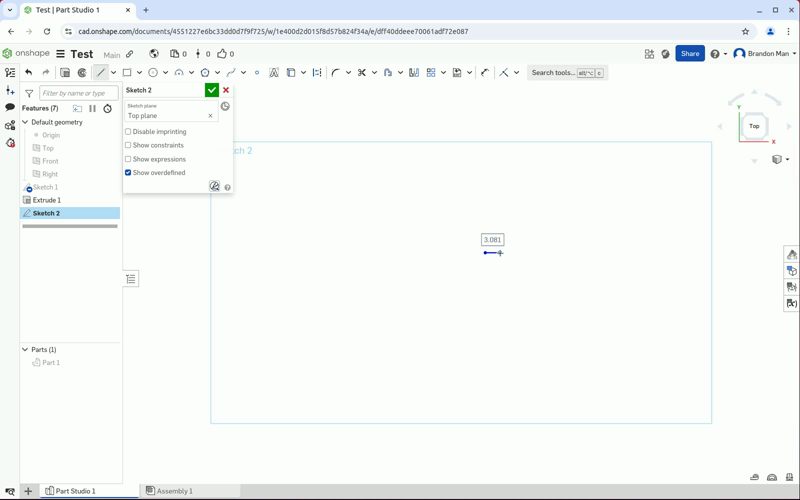
mouse_move(530, 252)
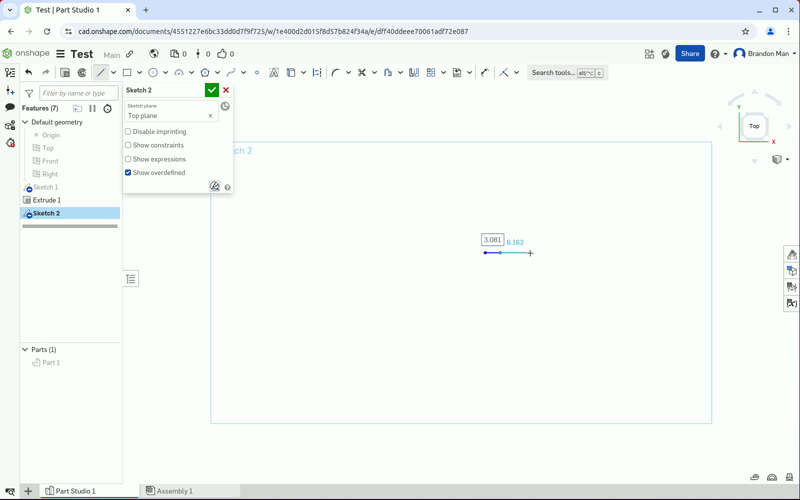
mouse_move(500, 244)
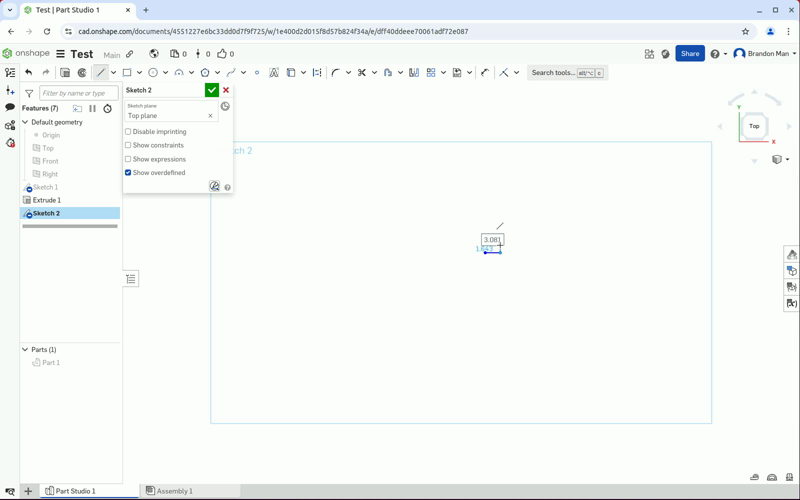
click(500, 244)
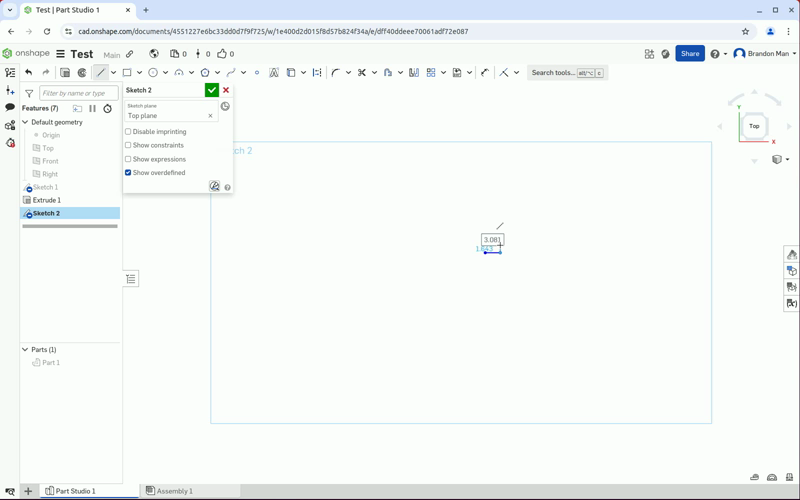
key_up(shift)
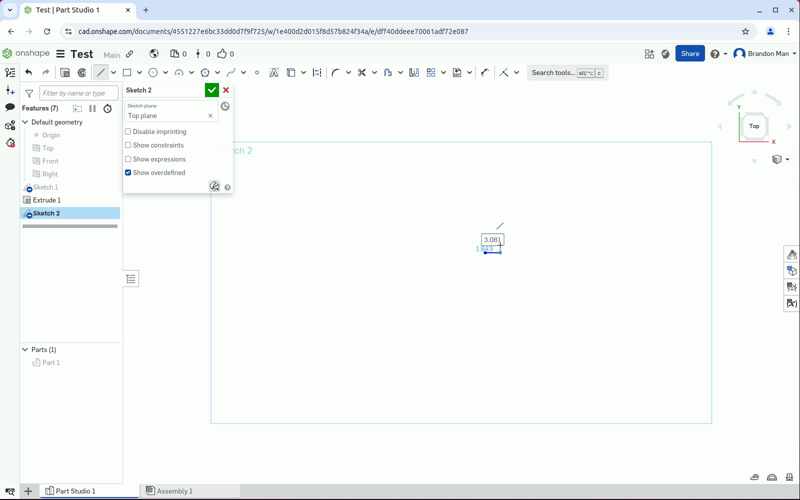
key_down(shift)
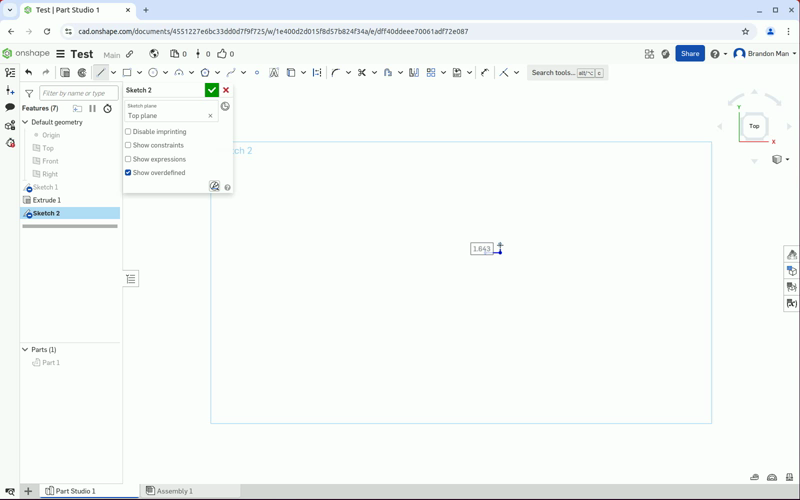
mouse_move(530, 244)
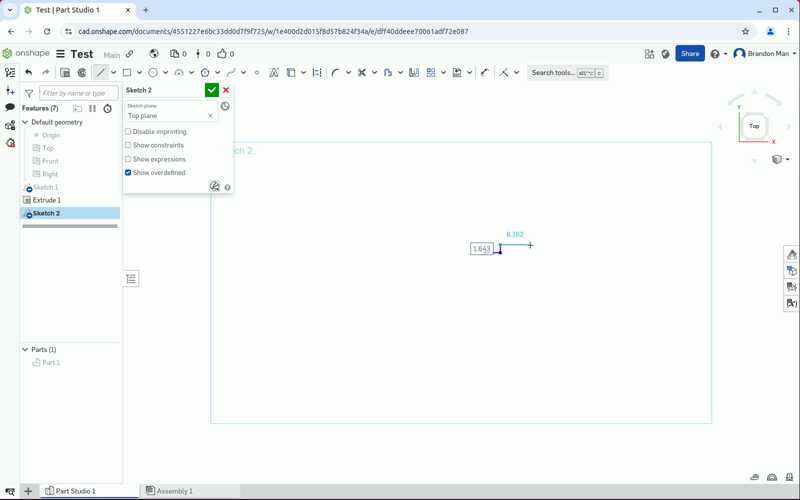
mouse_move(485, 244)
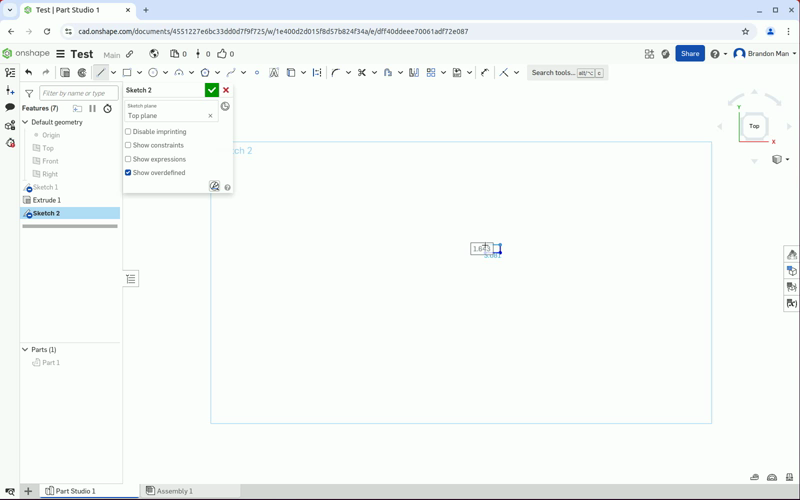
click(485, 244)
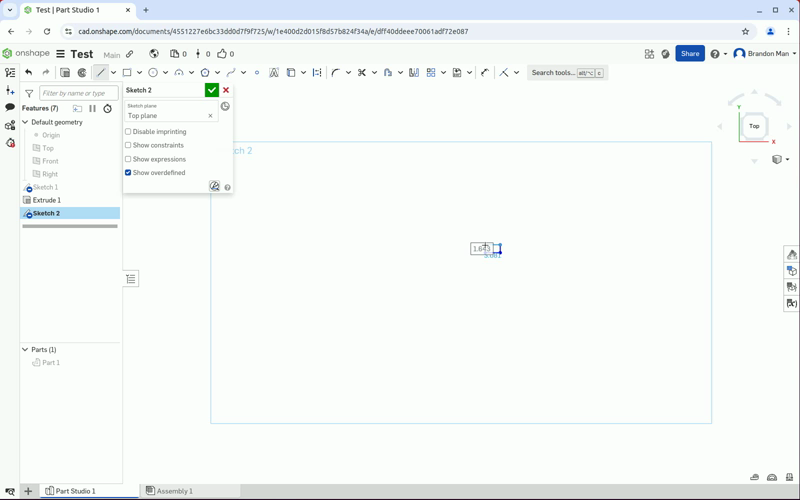
key_up(shift)
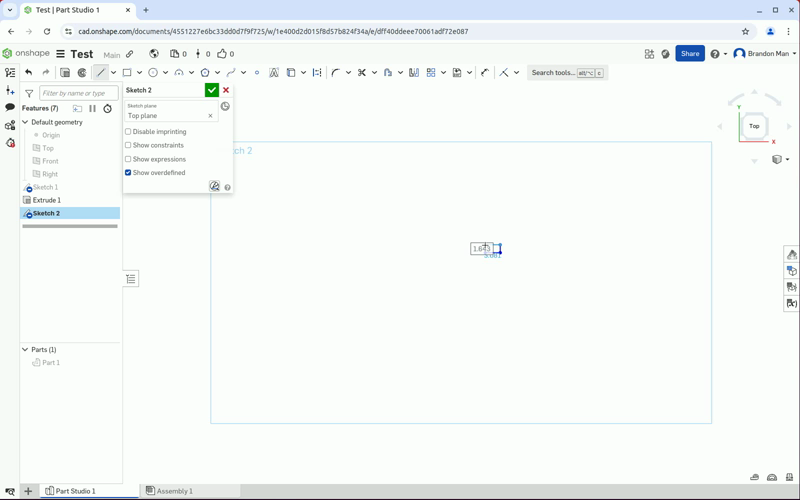
mouse_move(515, 244)
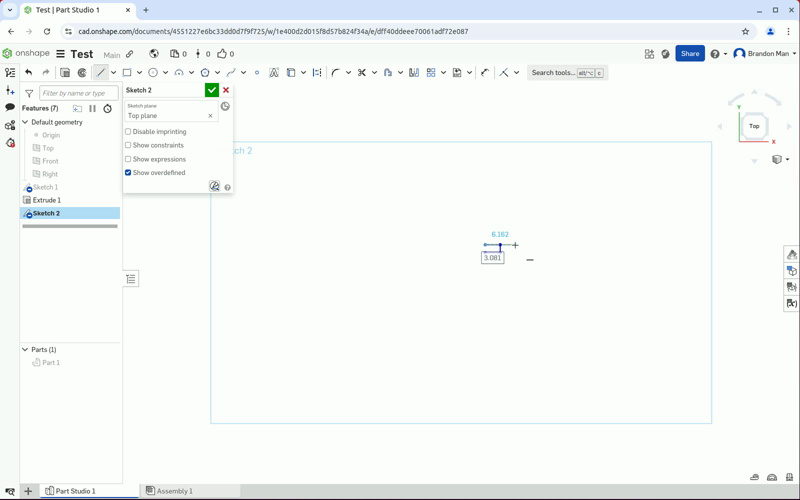
key_down(shift)
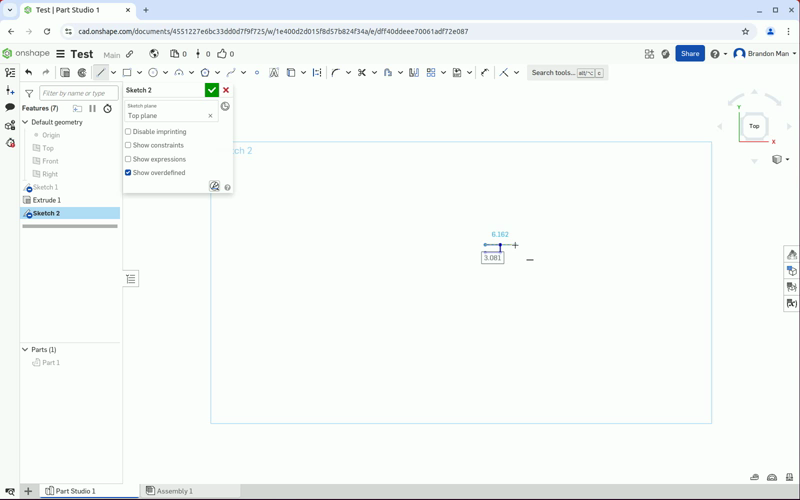
mouse_move(485, 252)
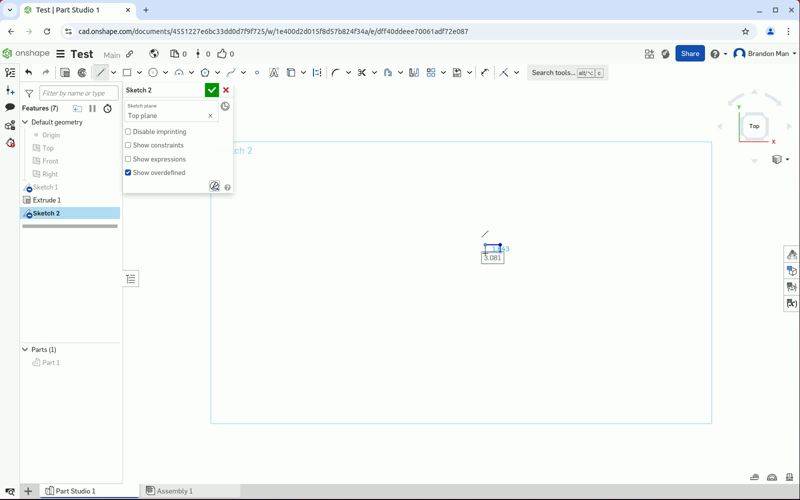
key_up(shift)
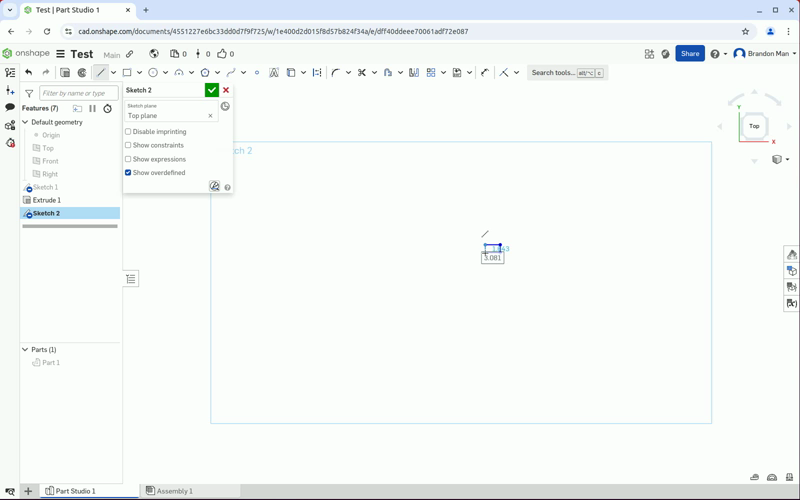
click(485, 252)
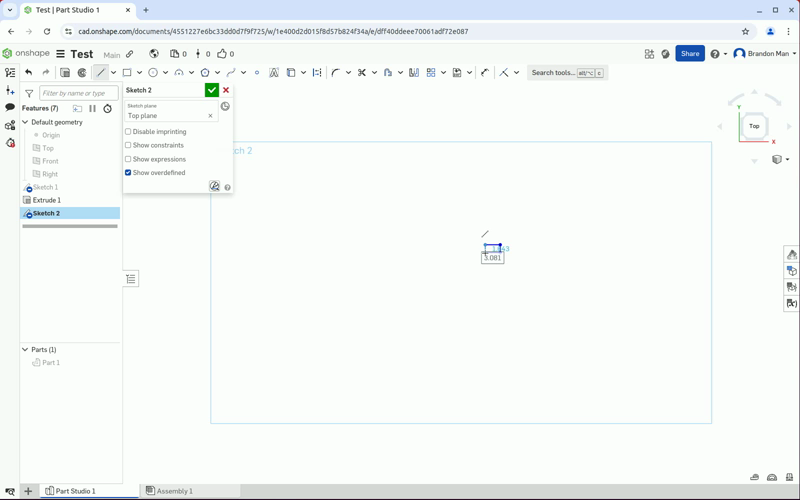
key(esc)
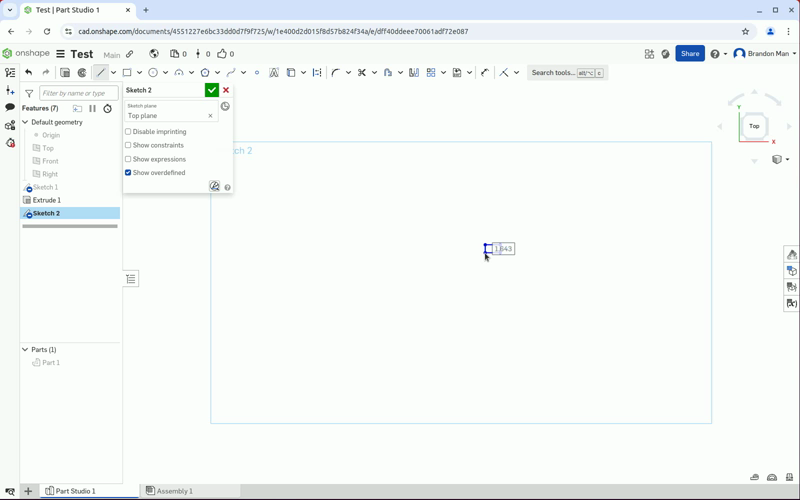
mouse_move(498, 250)
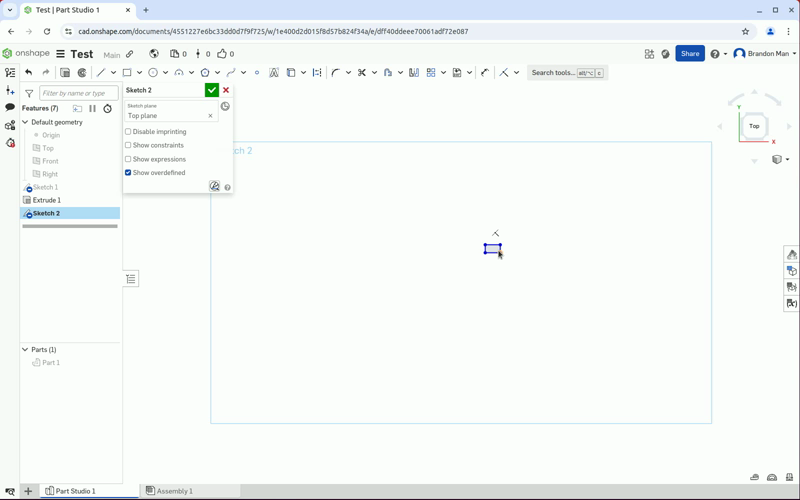
scroll(6)
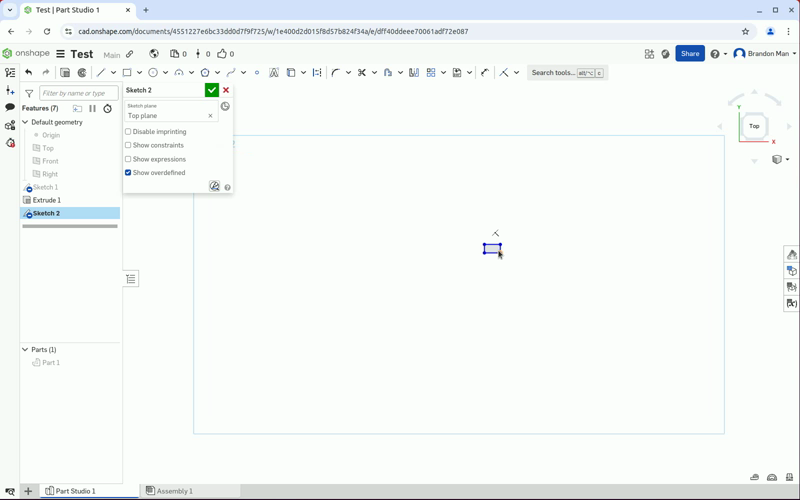
scroll(6)
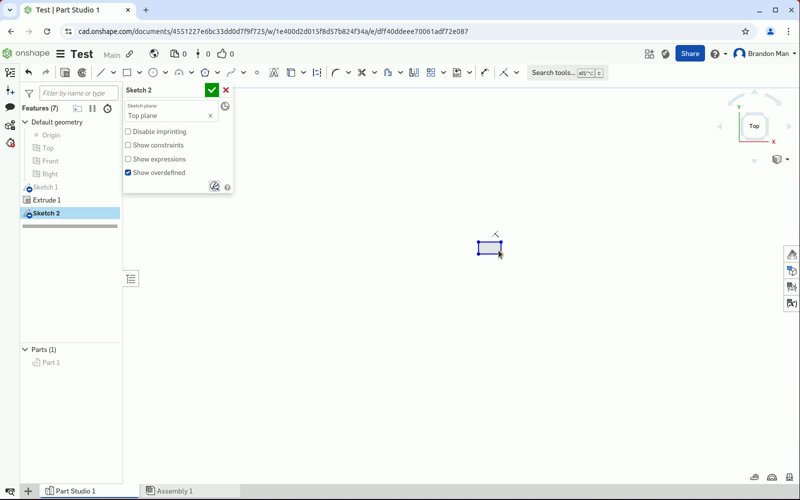
scroll(6)
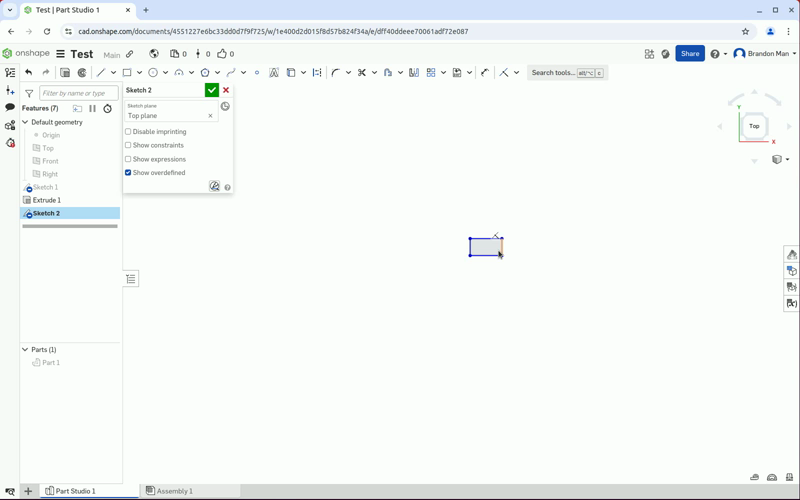
scroll(6)
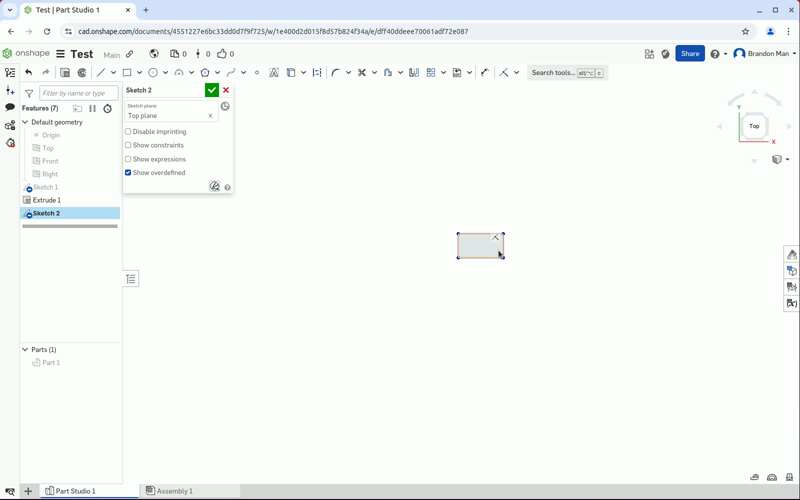
scroll(6)
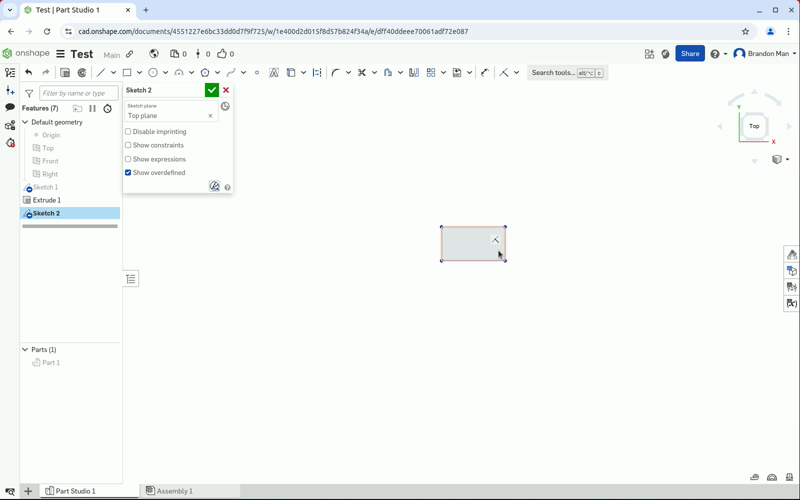
scroll(6)
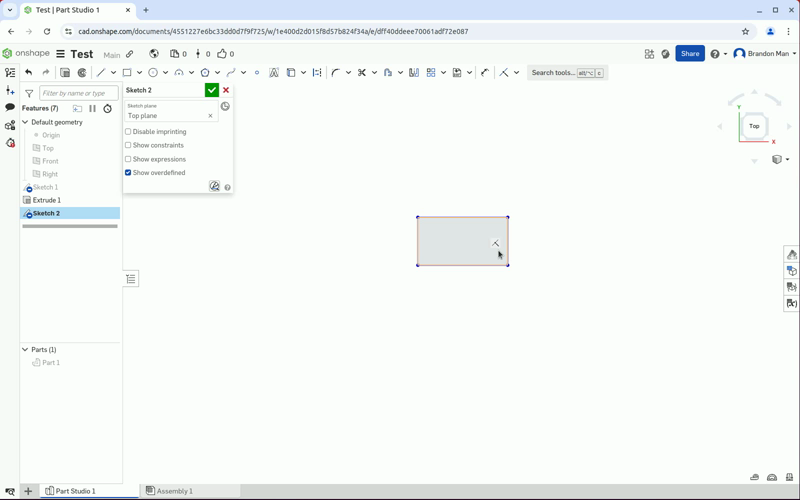
scroll(6)
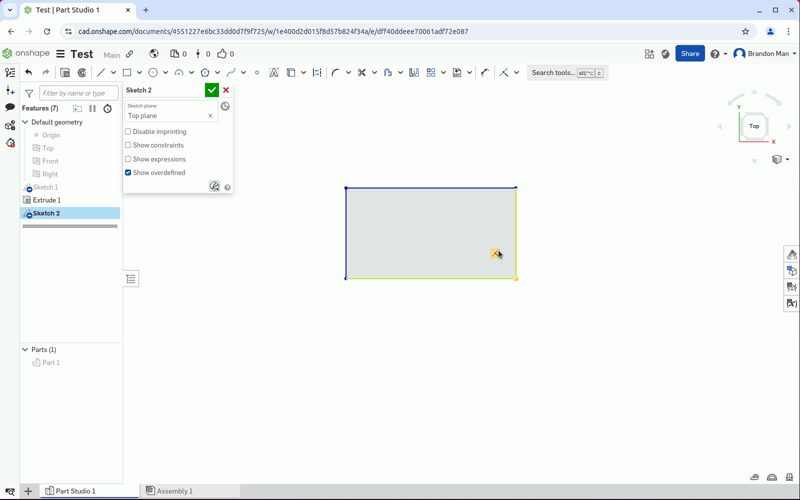
click(498, 250)
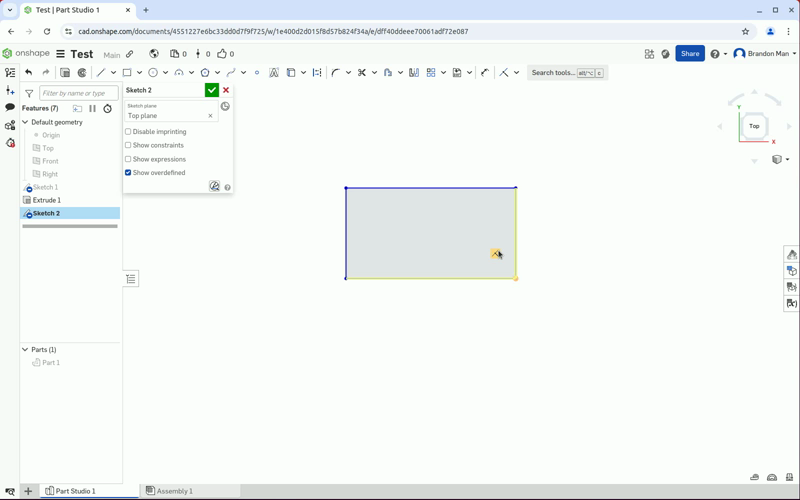
scroll(-6)
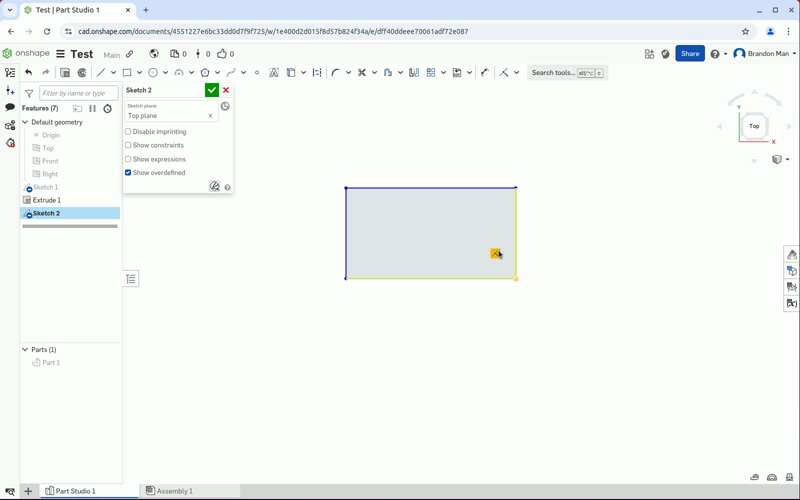
scroll(-6)
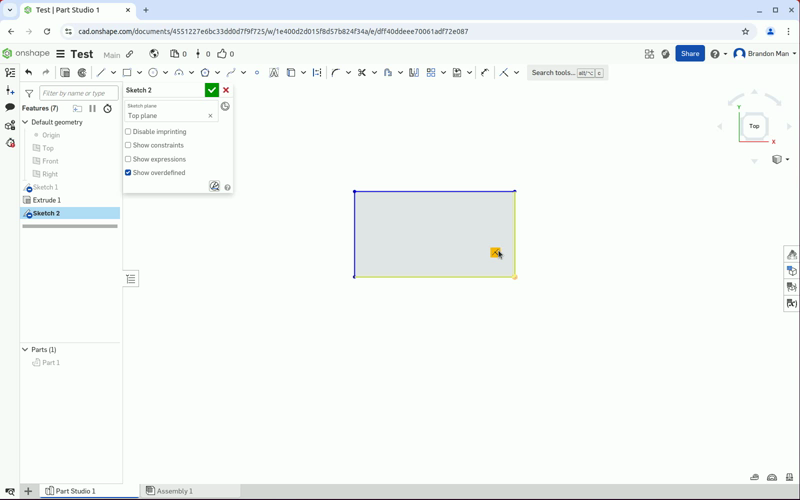
scroll(-6)
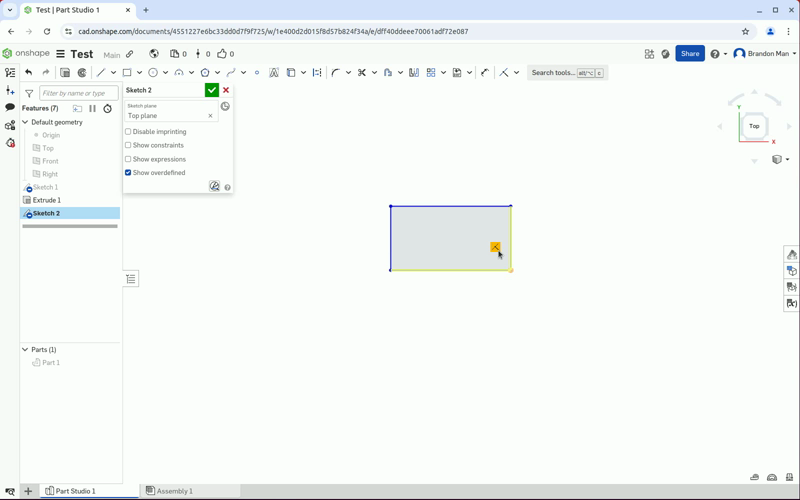
scroll(-6)
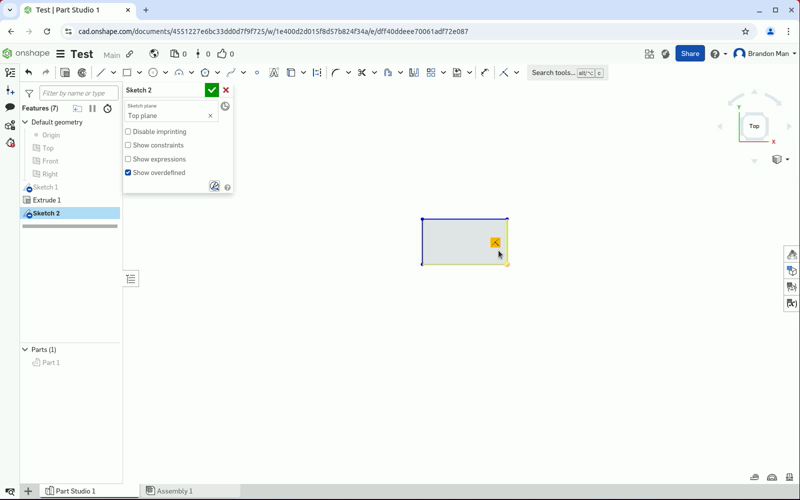
scroll(-6)
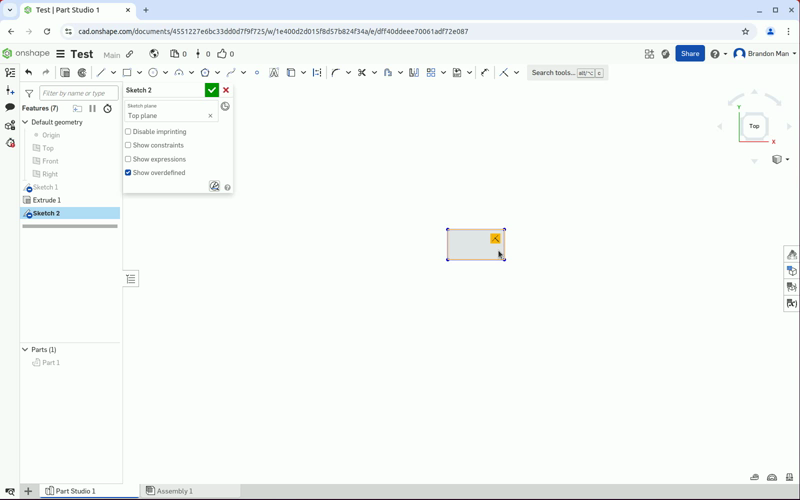
scroll(-6)
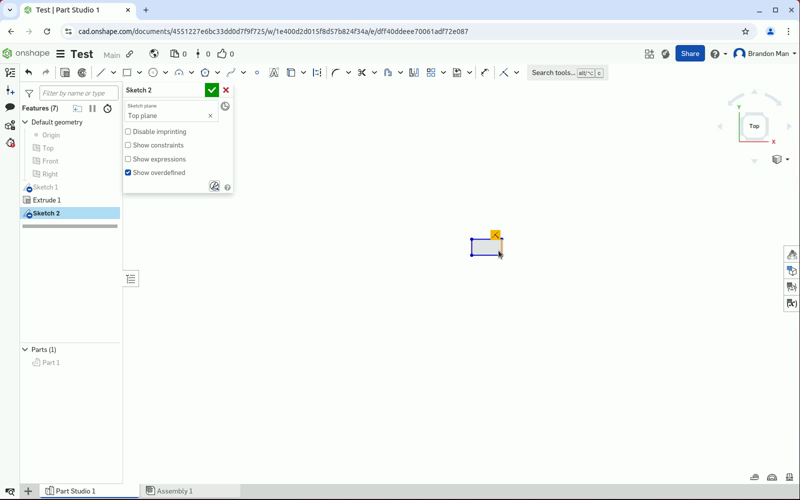
scroll(-6)
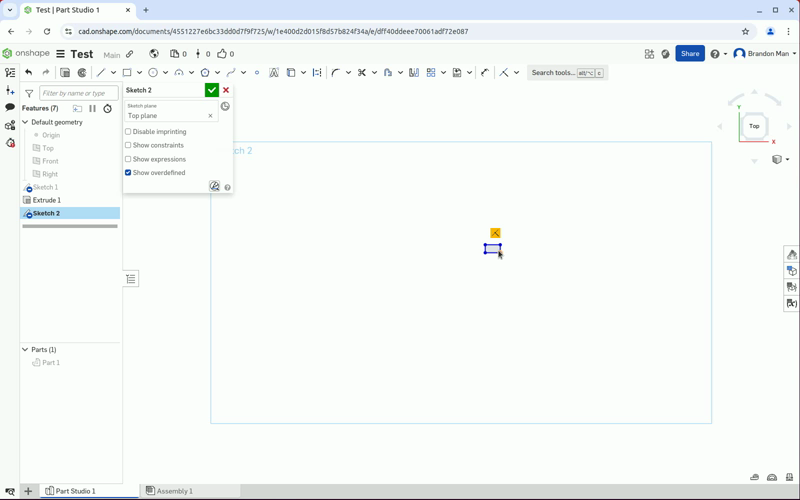
mouse_move(73, 352)
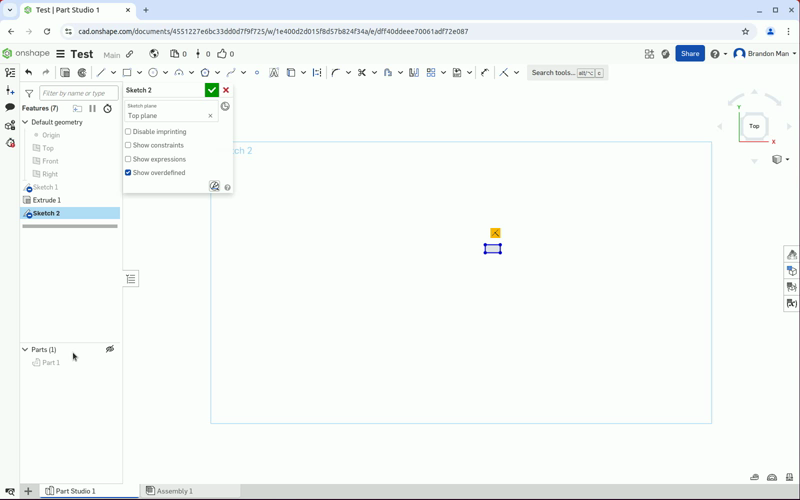
key(shift+y)
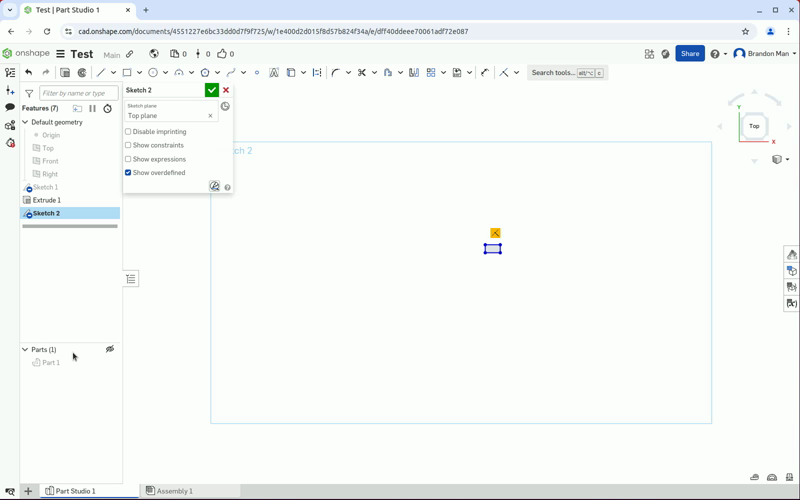
key(shift+e)
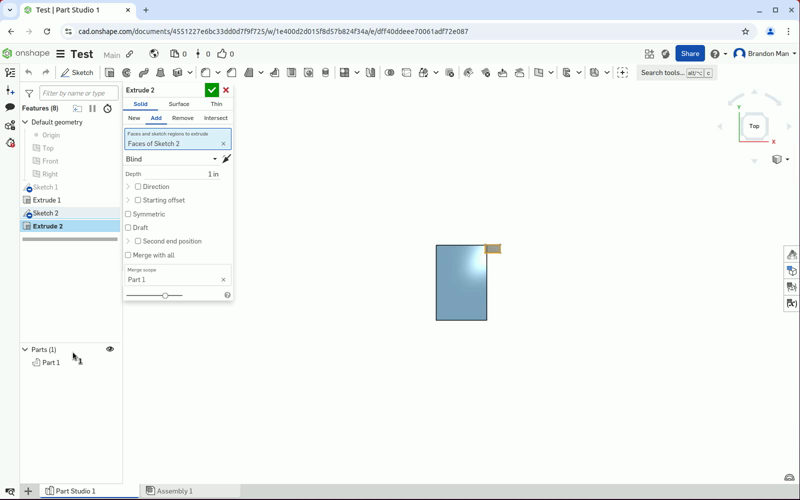
mouse_move(143, 106)
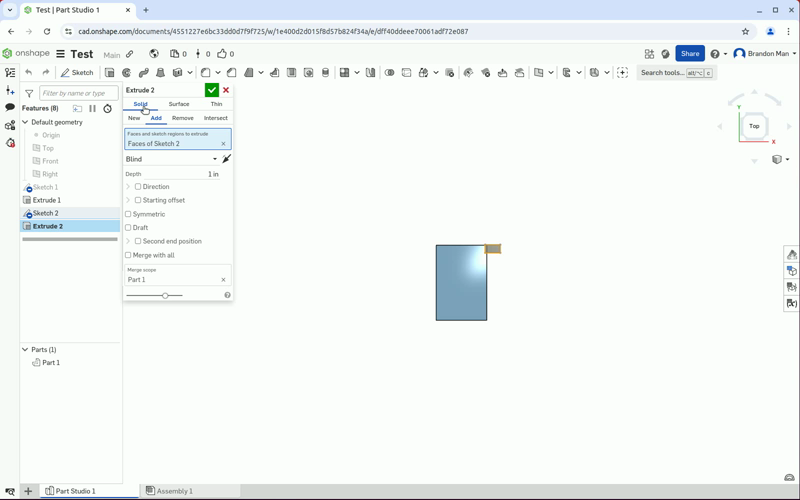
click(143, 106)
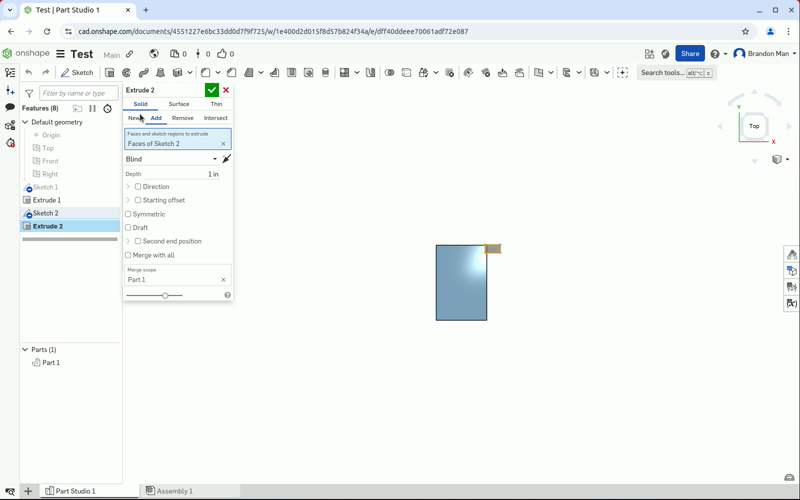
mouse_move(137, 120)
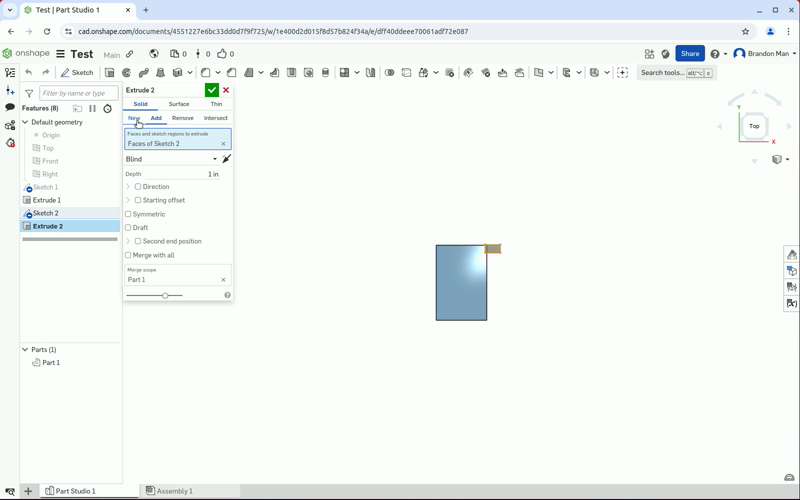
click(137, 120)
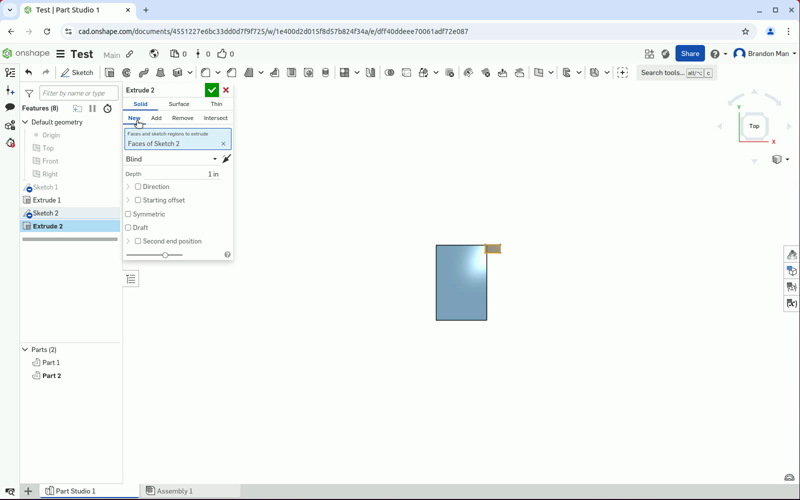
key(tab, 4)
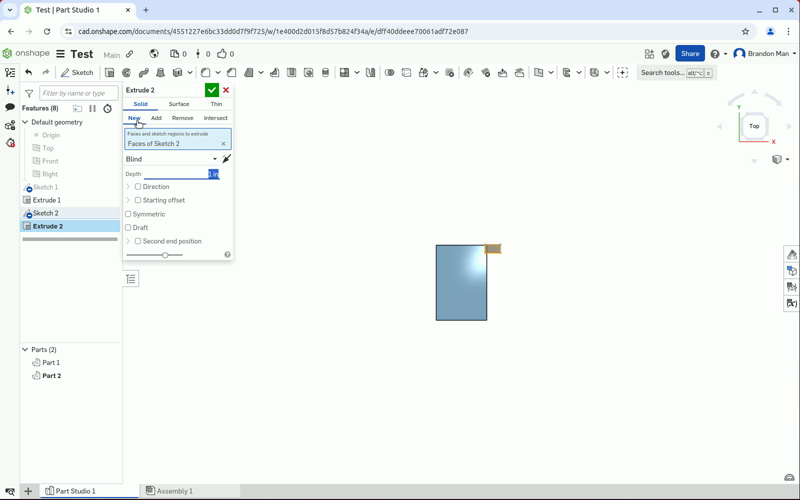
text(23.108)
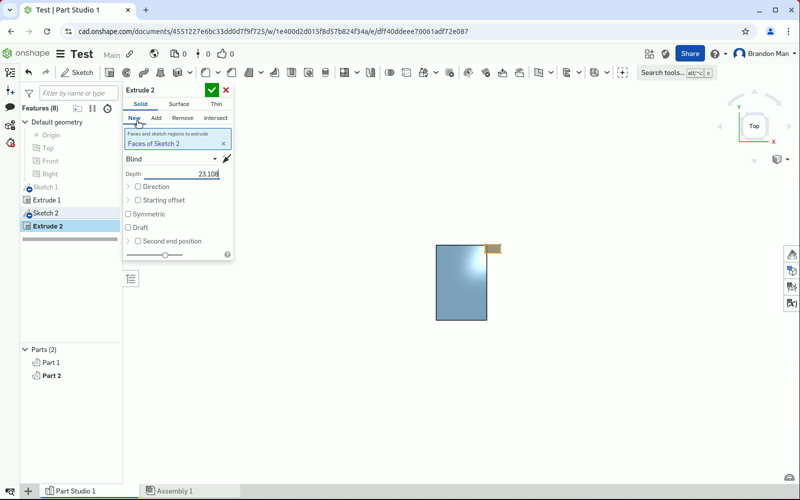
key(enter)
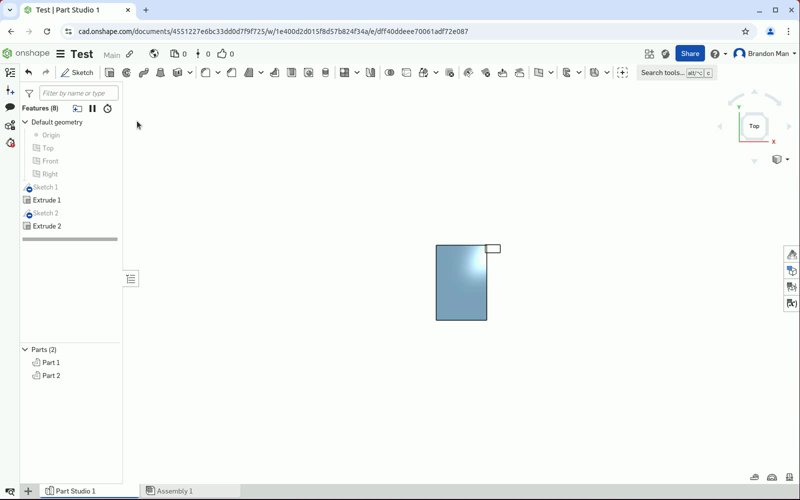
key(shift+h)
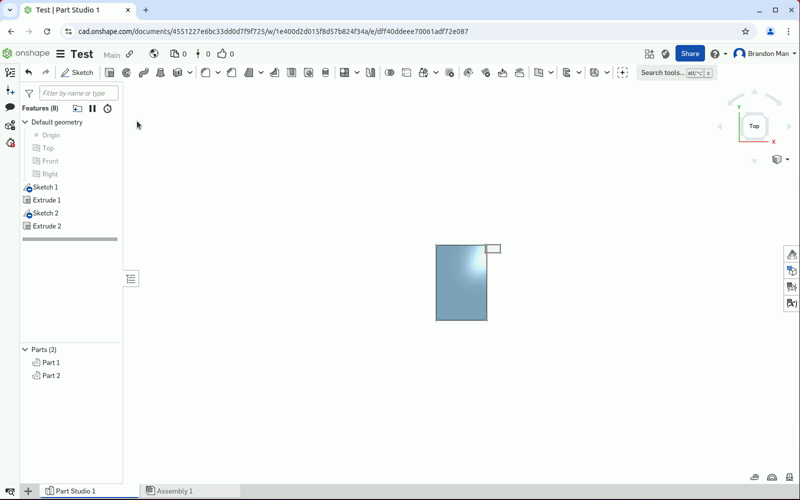
key(shift+h)
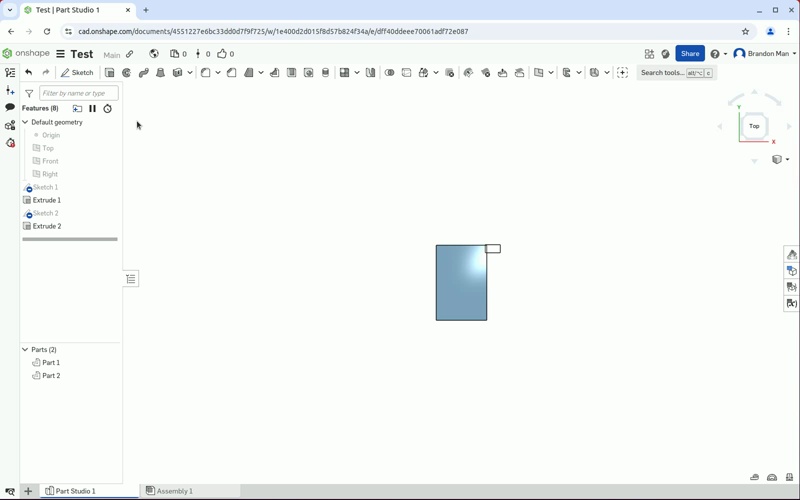
mouse_move(73, 189)
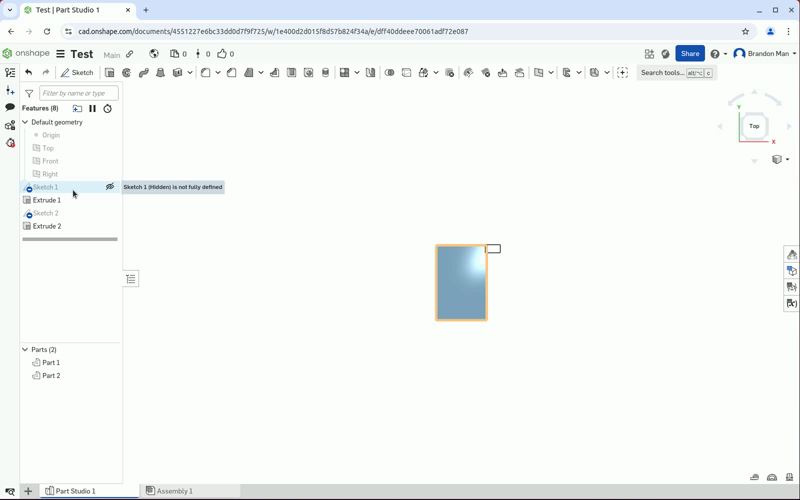
click(73, 189)
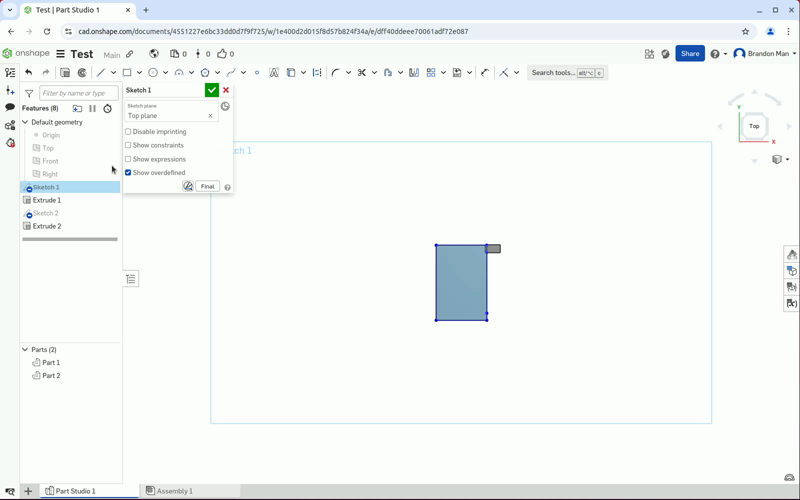
mouse_move(229, 92)
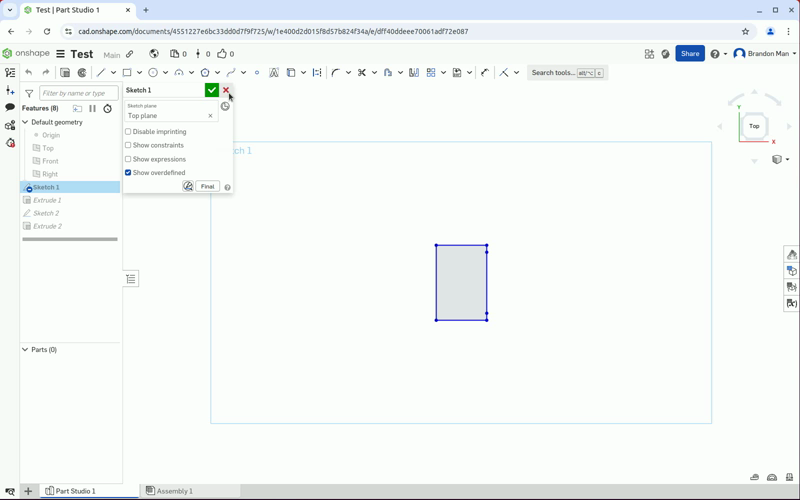
click(229, 92)
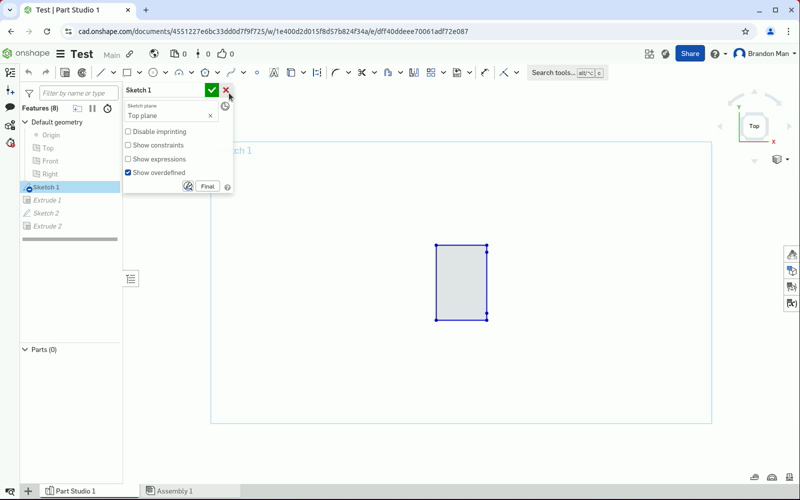
key(shift+s)
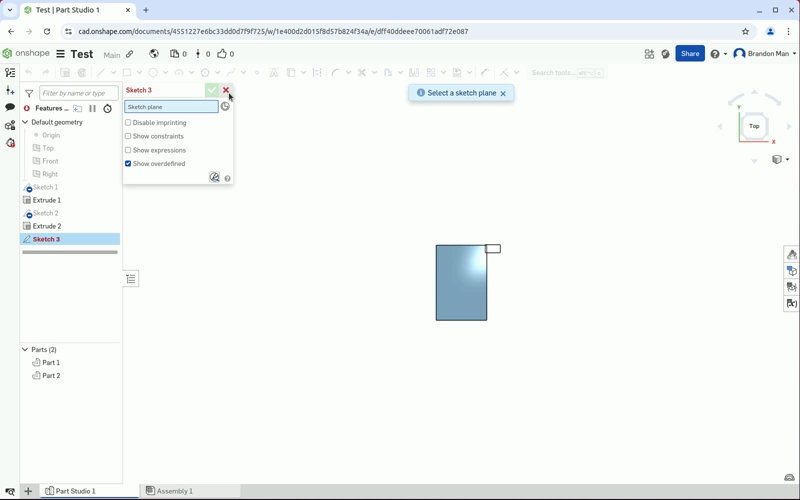
mouse_move(73, 150)
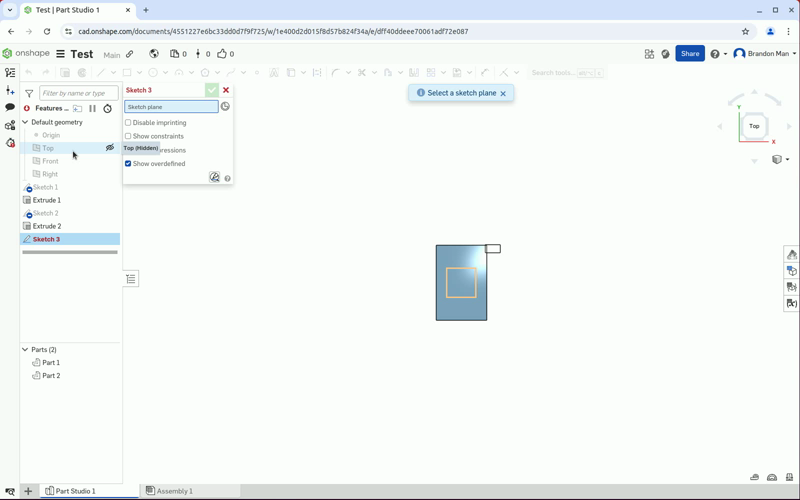
click(73, 150)
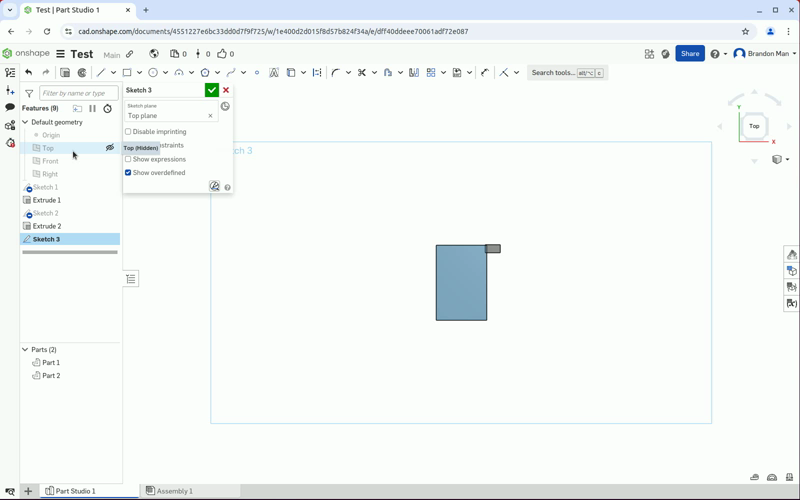
mouse_move(73, 352)
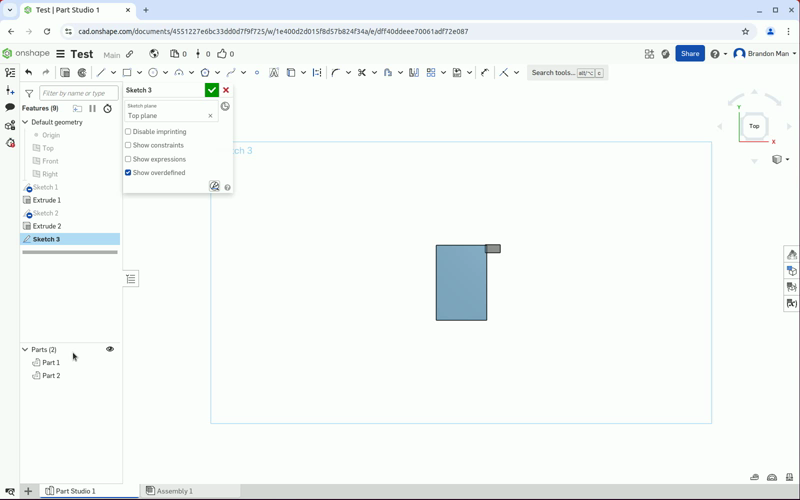
key(y)
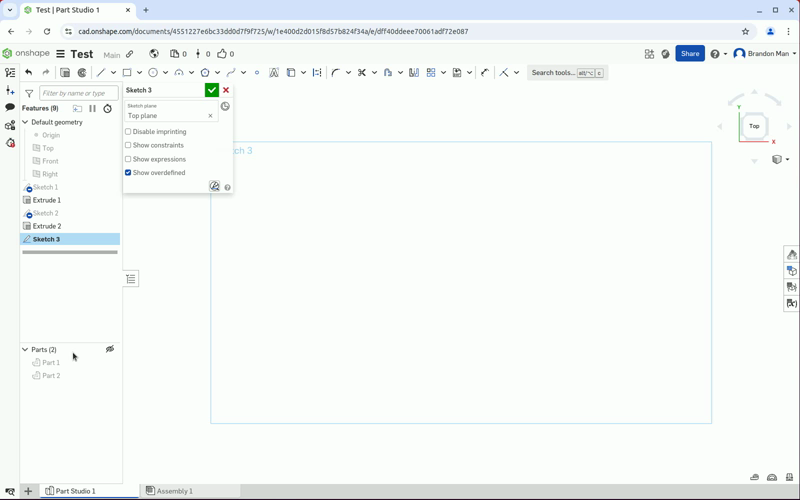
key(l)
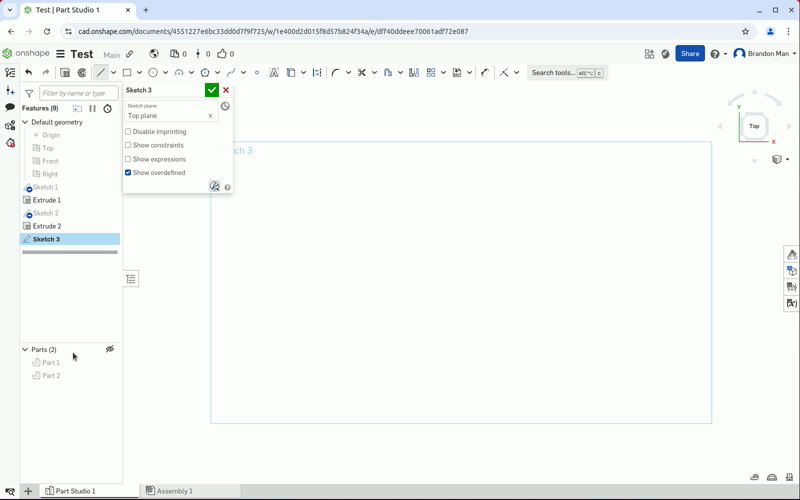
key_down(shift)
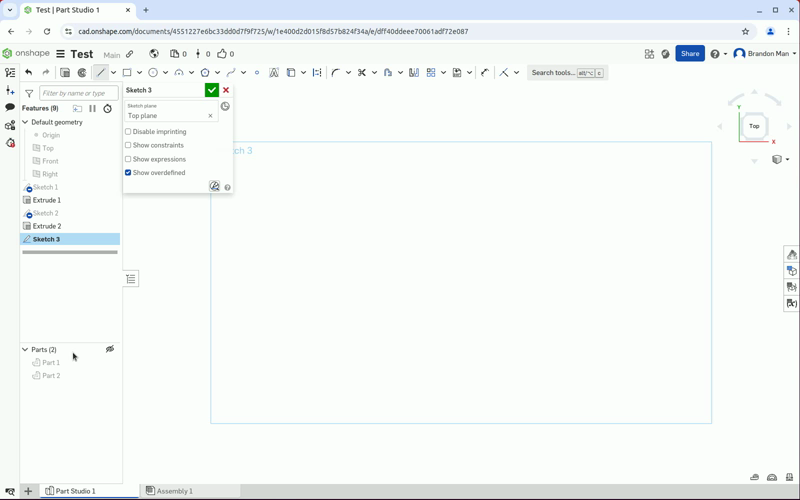
mouse_move(485, 320)
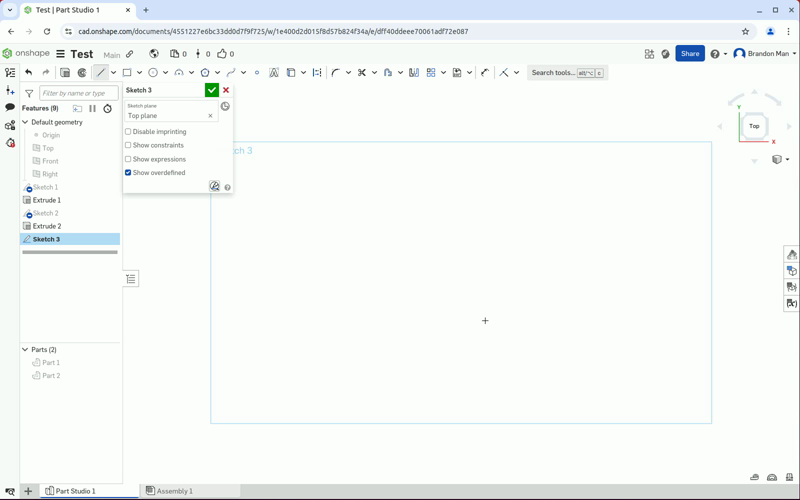
click(485, 320)
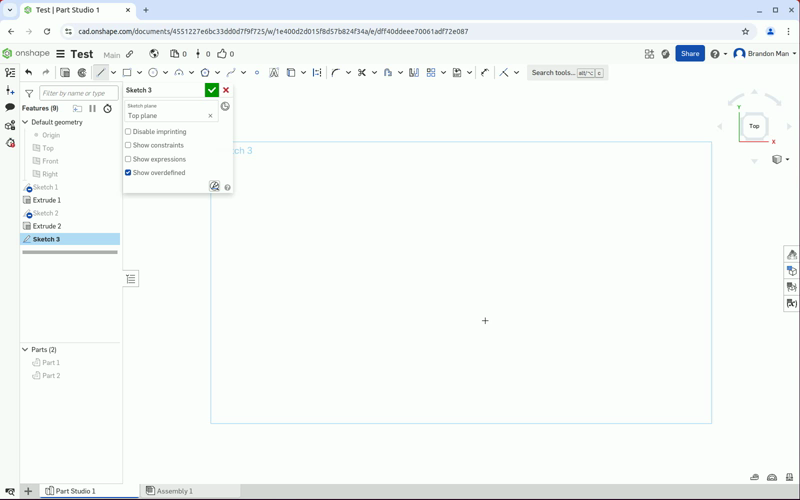
key_up(shift)
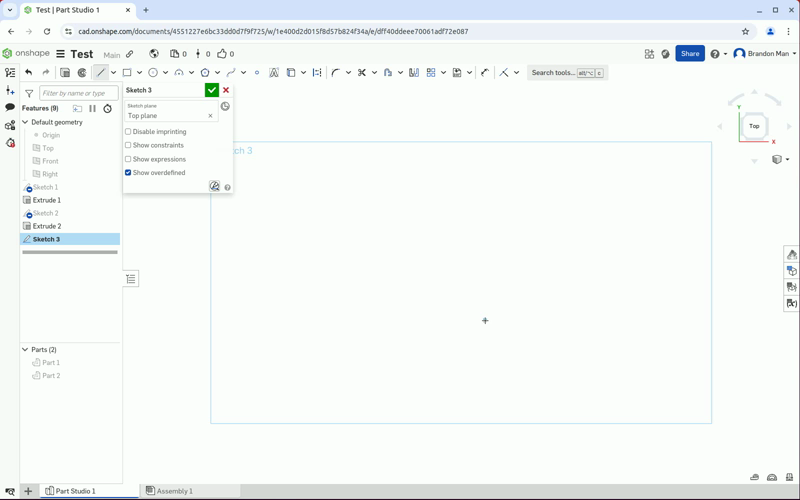
key_down(shift)
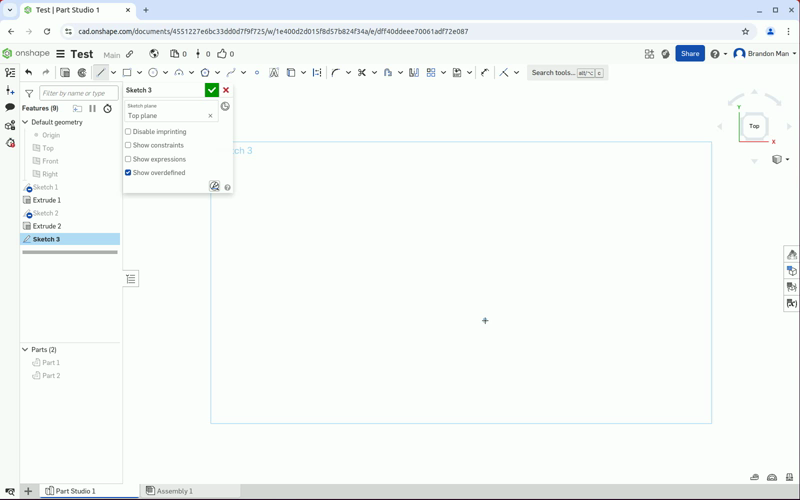
mouse_move(515, 320)
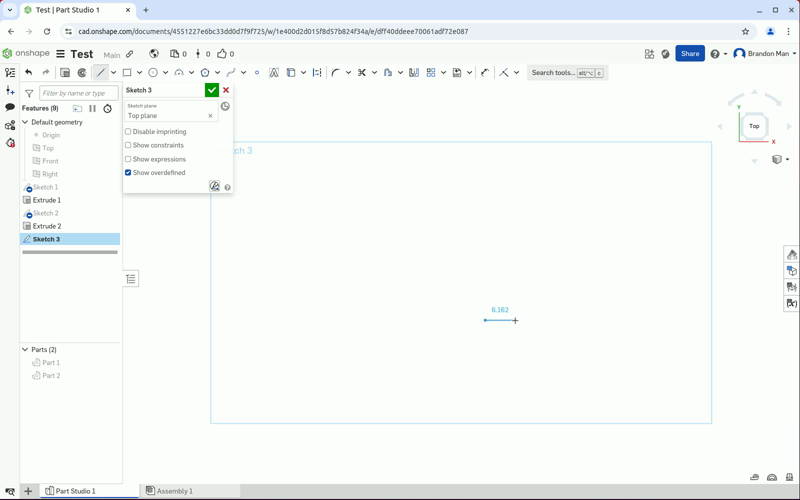
mouse_move(500, 320)
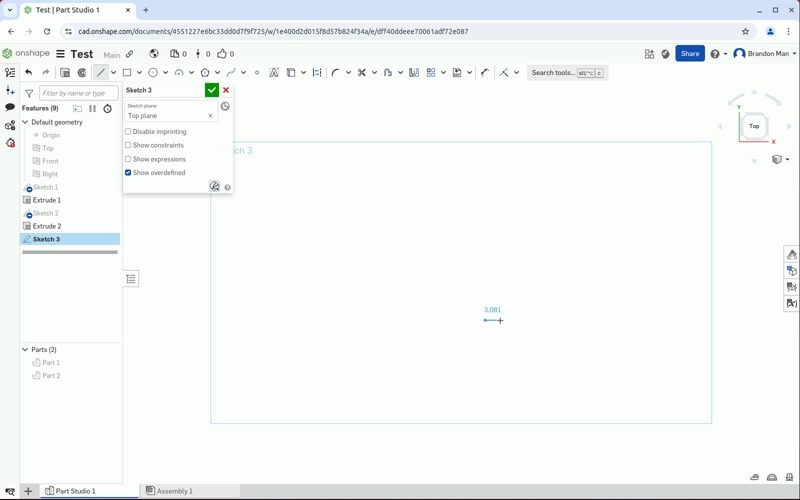
click(500, 320)
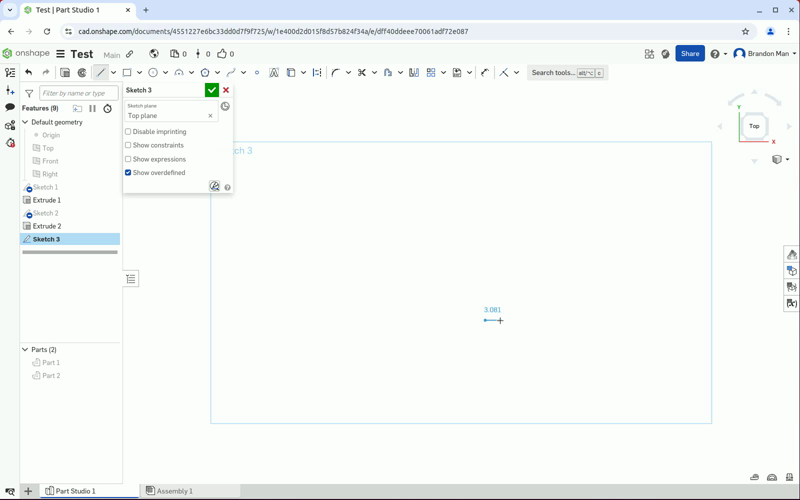
key_up(shift)
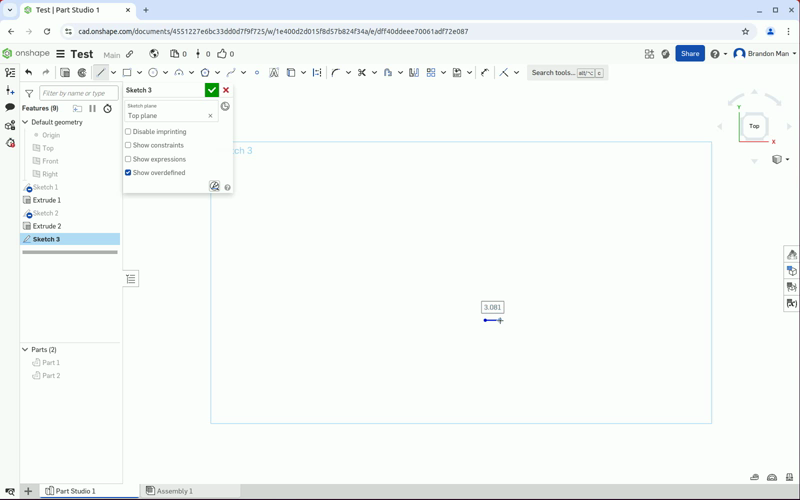
key_down(shift)
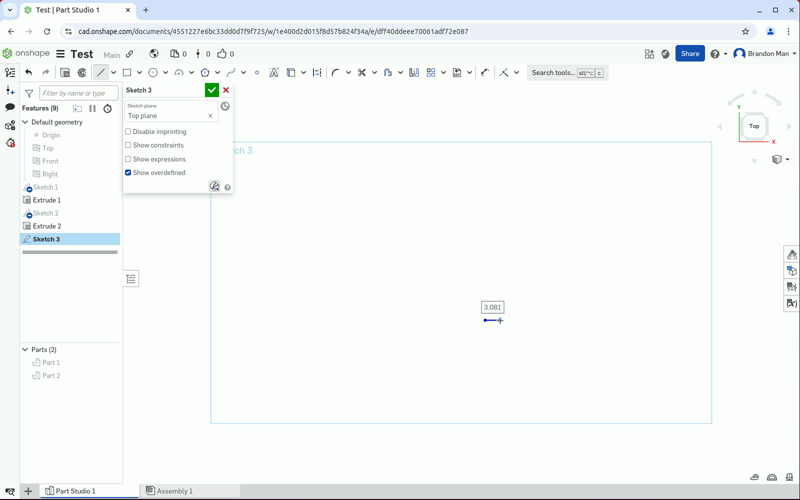
mouse_move(530, 320)
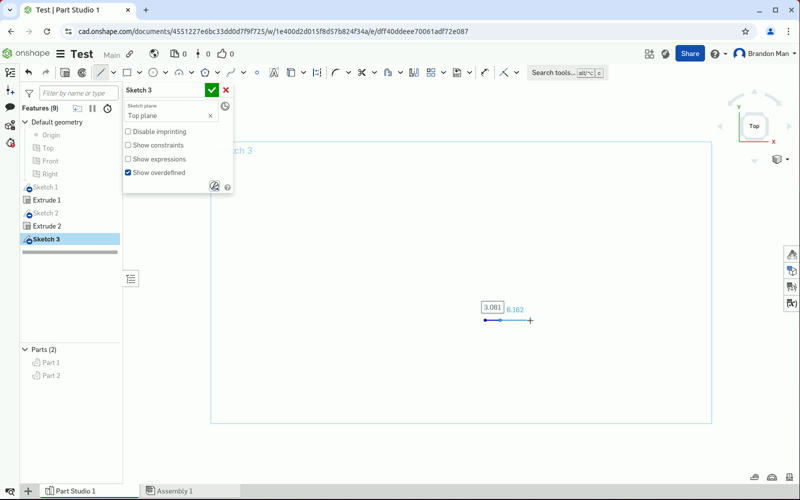
mouse_move(500, 312)
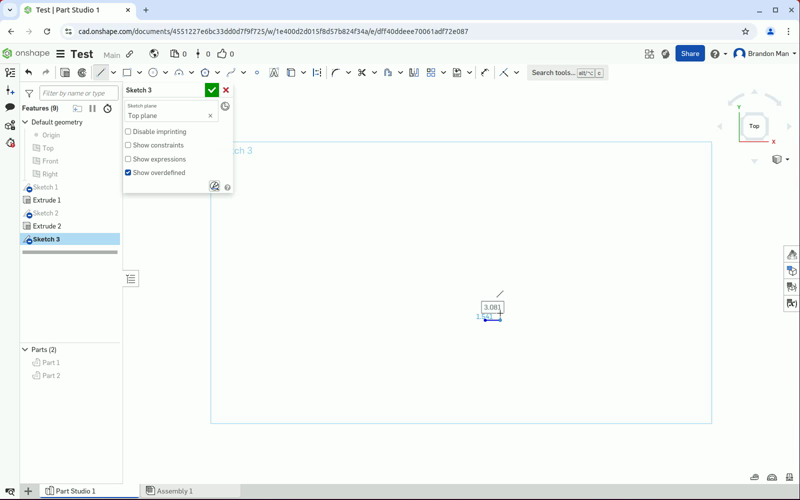
click(500, 312)
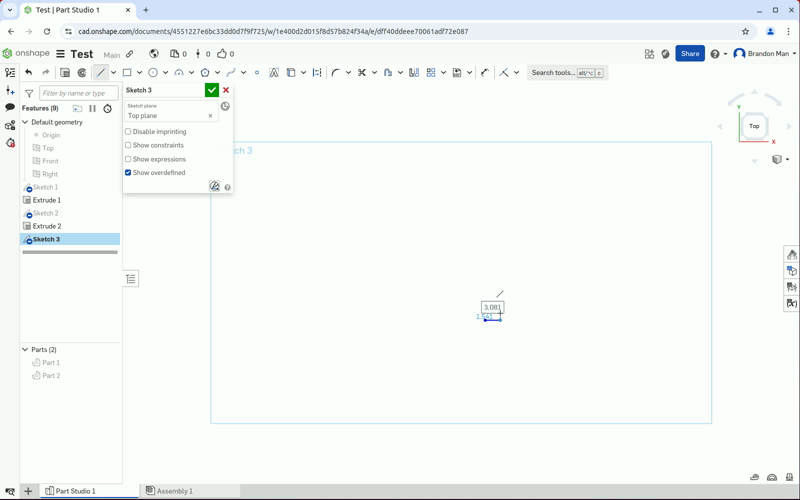
key_up(shift)
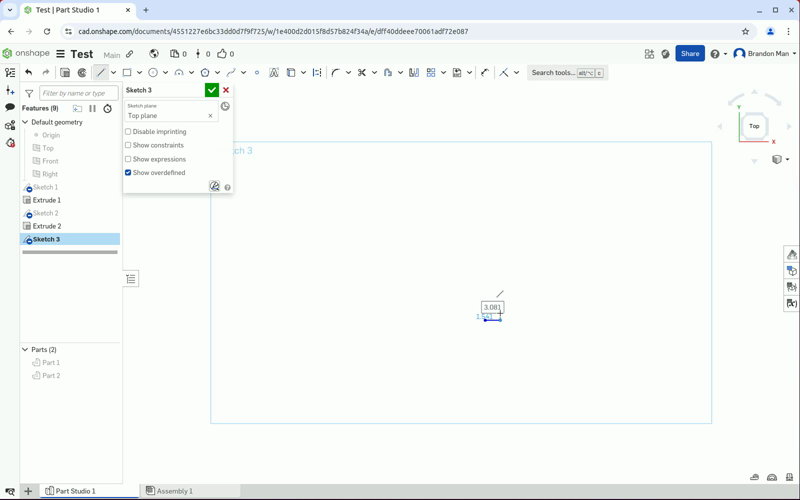
key_down(shift)
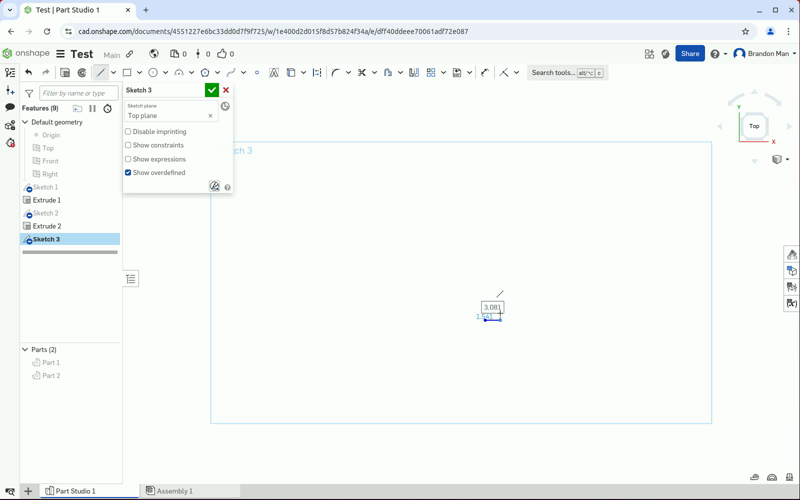
mouse_move(530, 312)
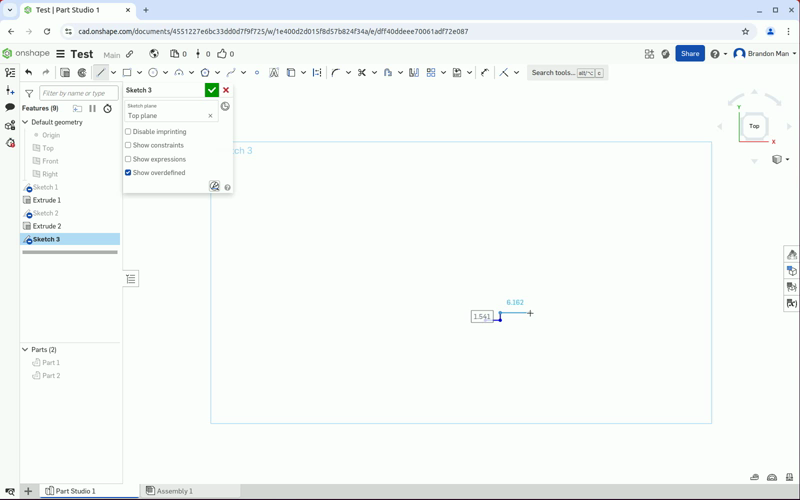
mouse_move(485, 312)
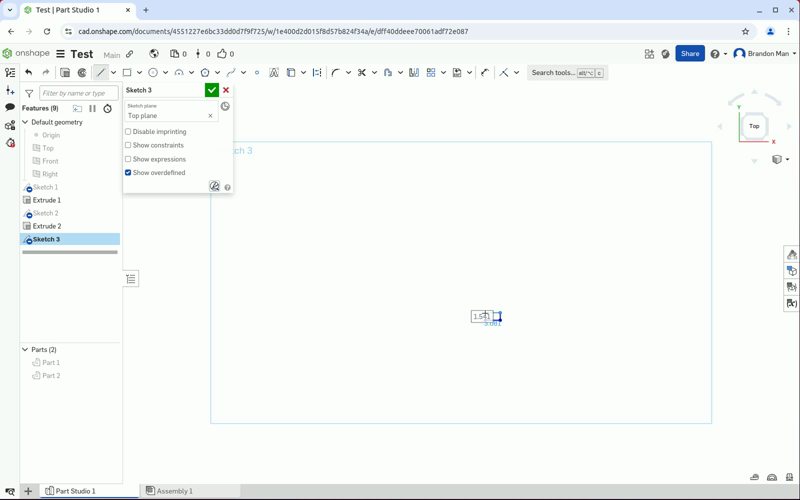
click(485, 312)
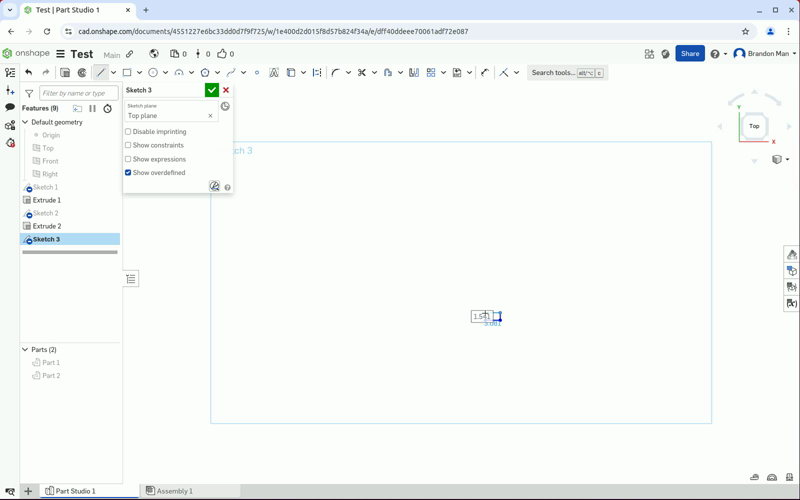
key_up(shift)
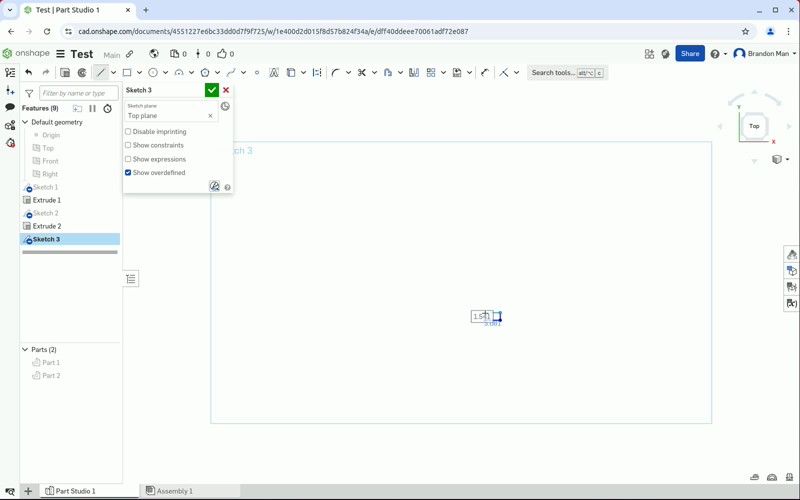
mouse_move(515, 312)
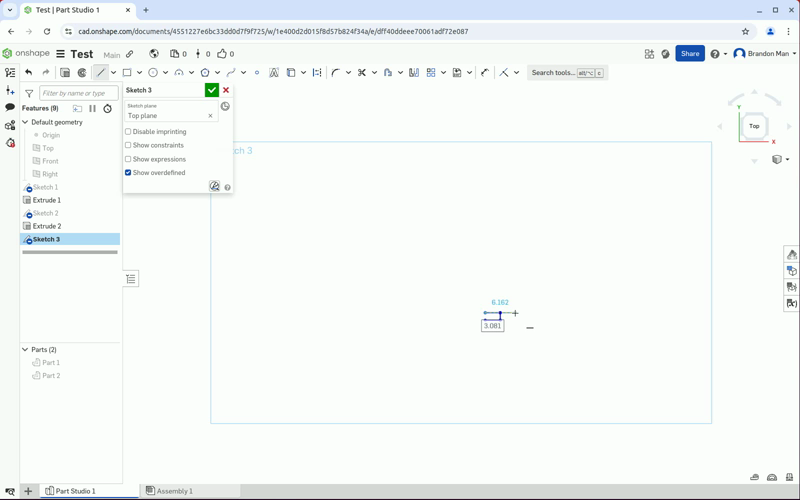
key_down(shift)
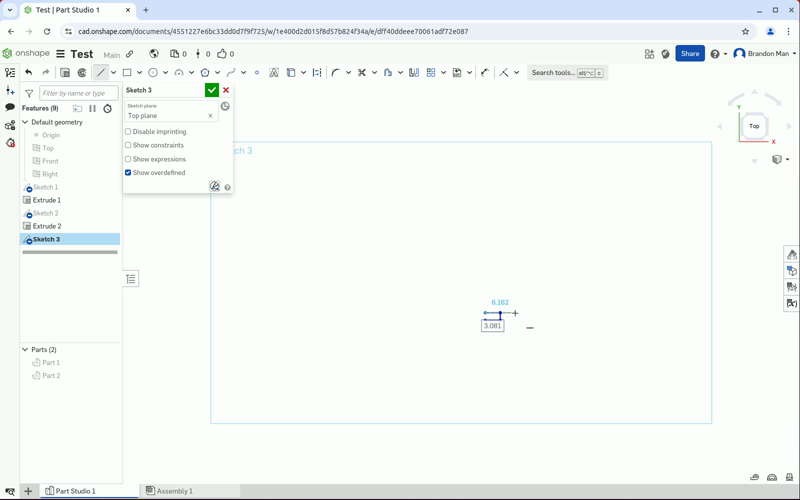
mouse_move(485, 320)
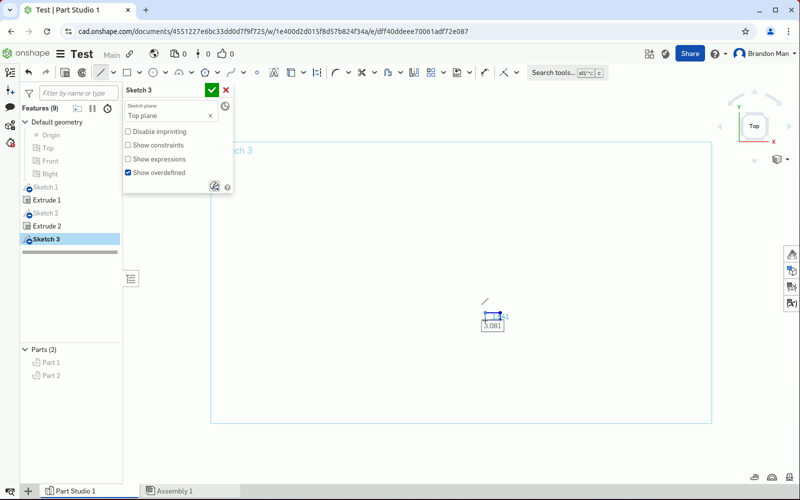
key_up(shift)
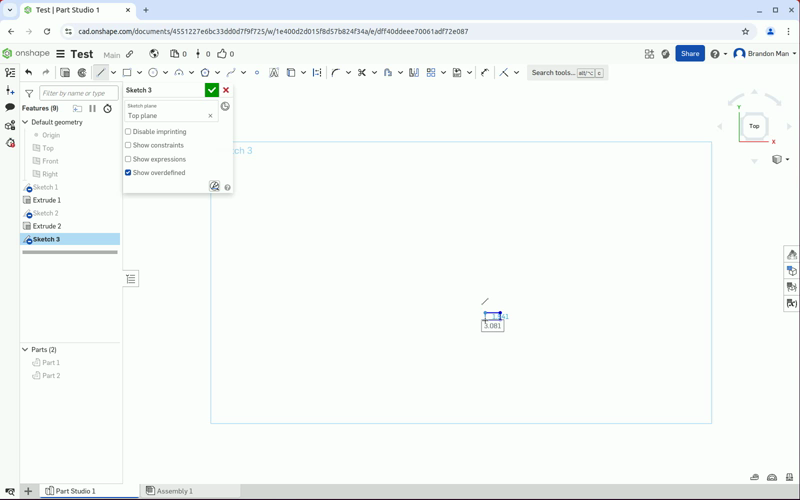
click(485, 320)
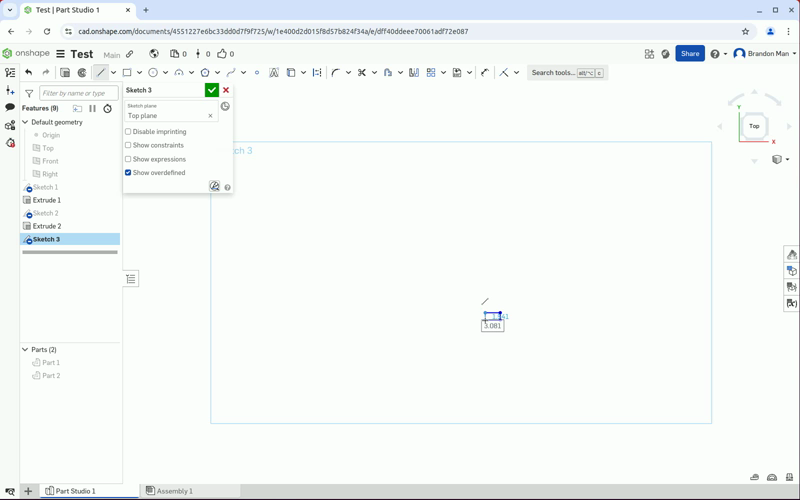
key(esc)
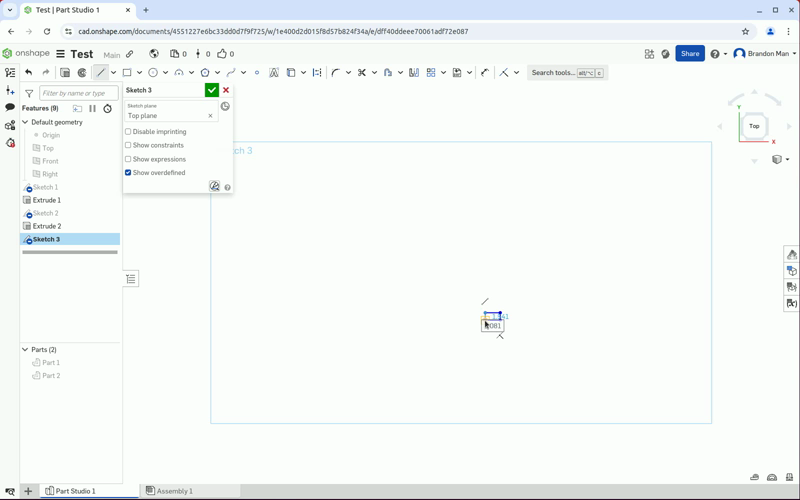
mouse_move(493, 314)
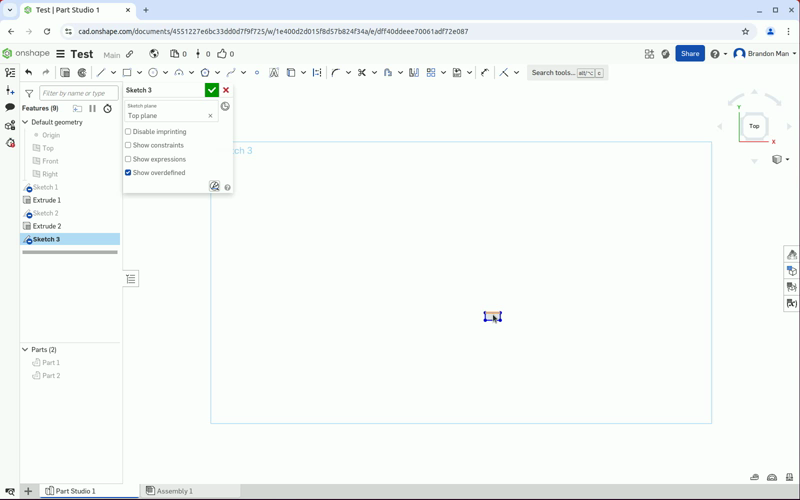
scroll(6)
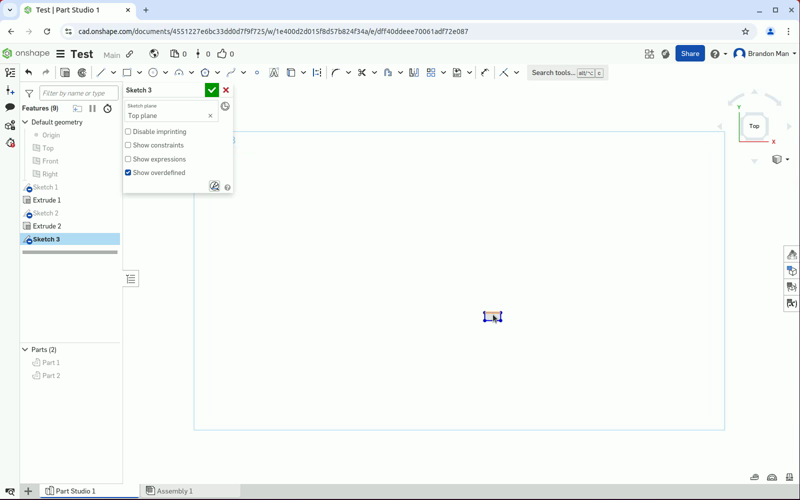
scroll(6)
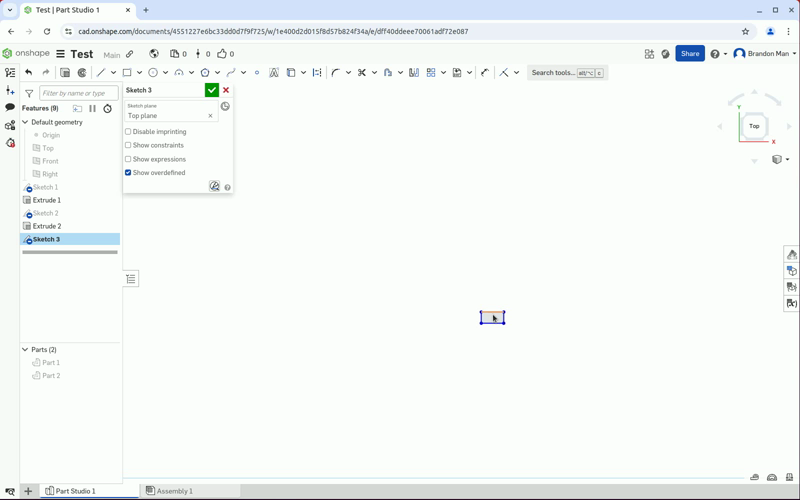
scroll(6)
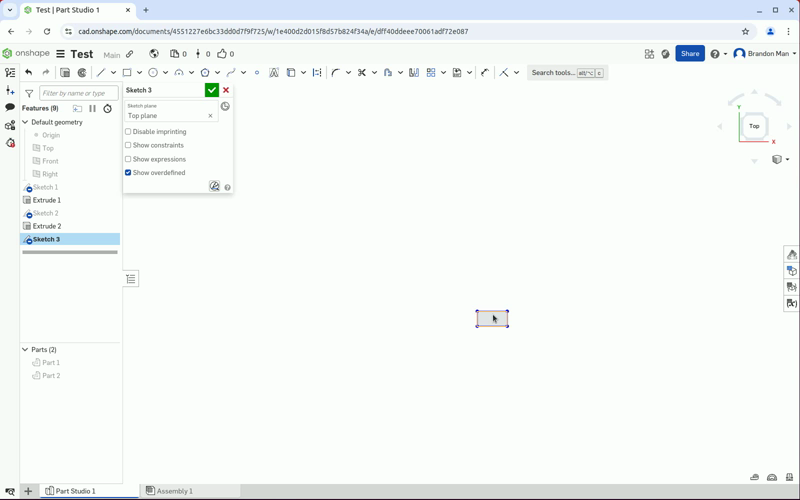
scroll(6)
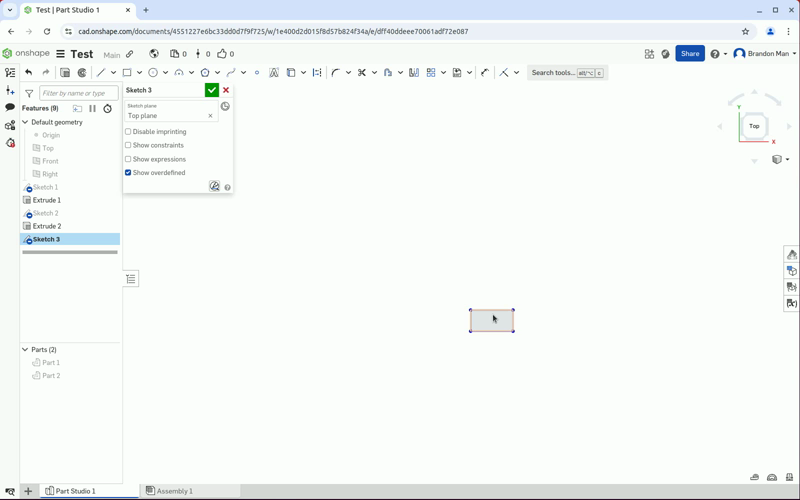
scroll(6)
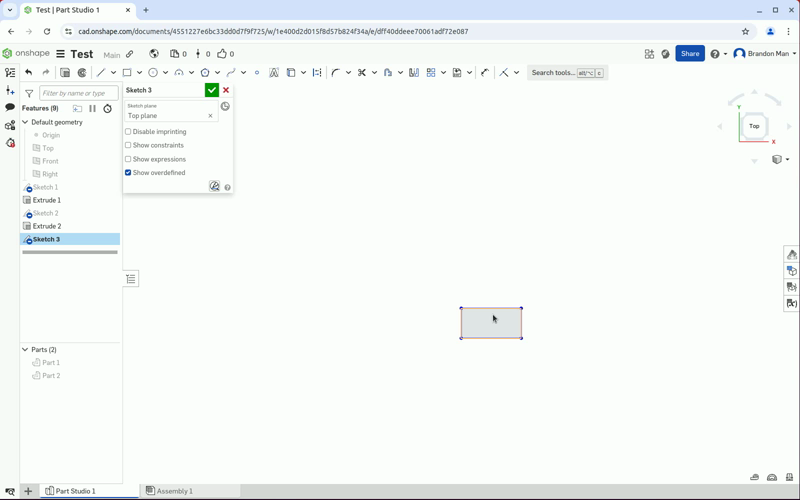
scroll(6)
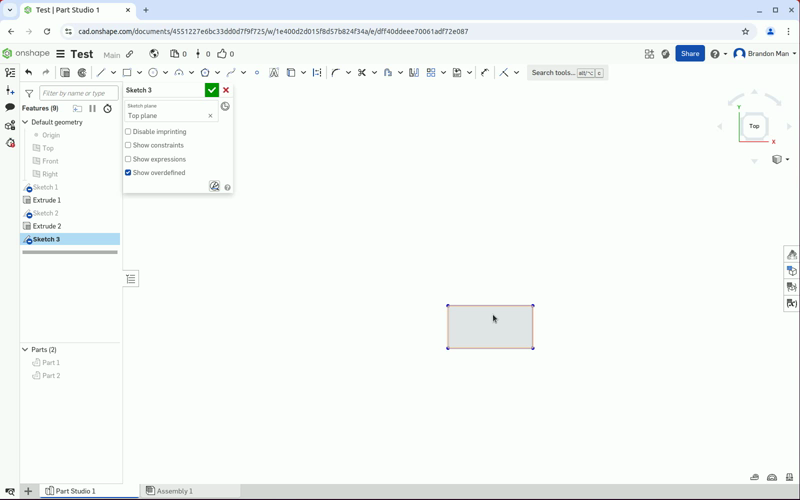
scroll(6)
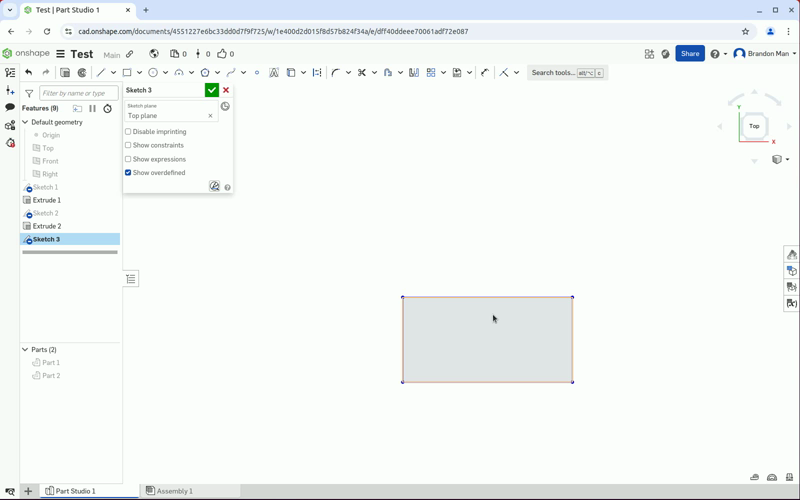
click(493, 314)
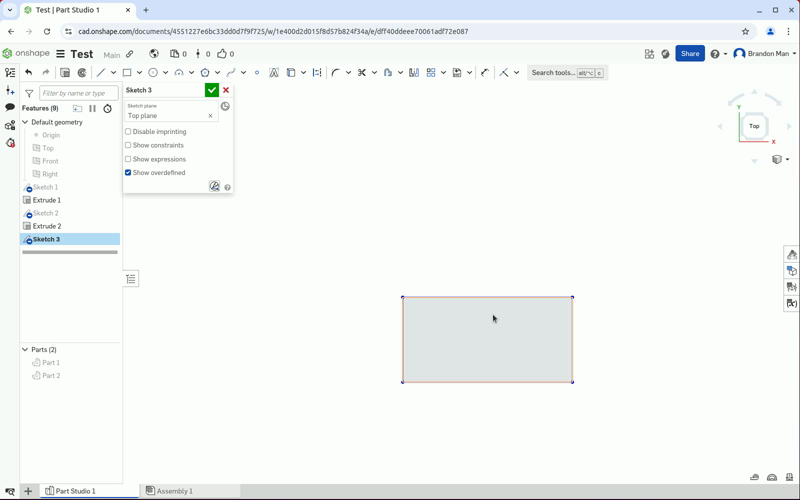
scroll(-6)
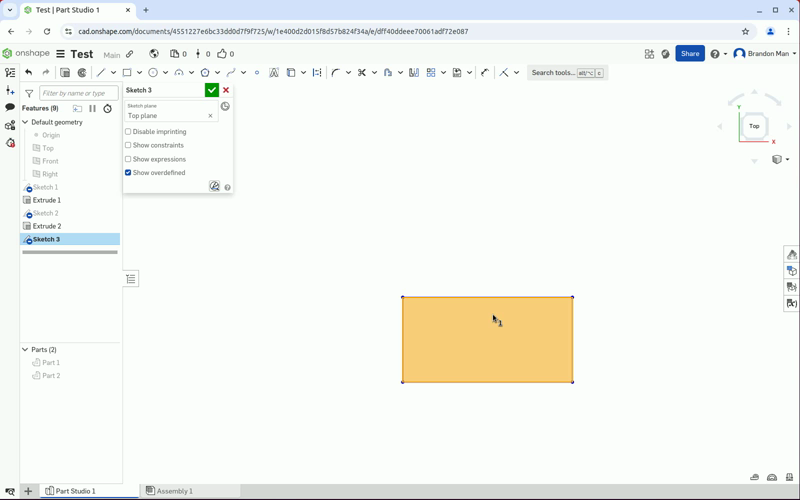
scroll(-6)
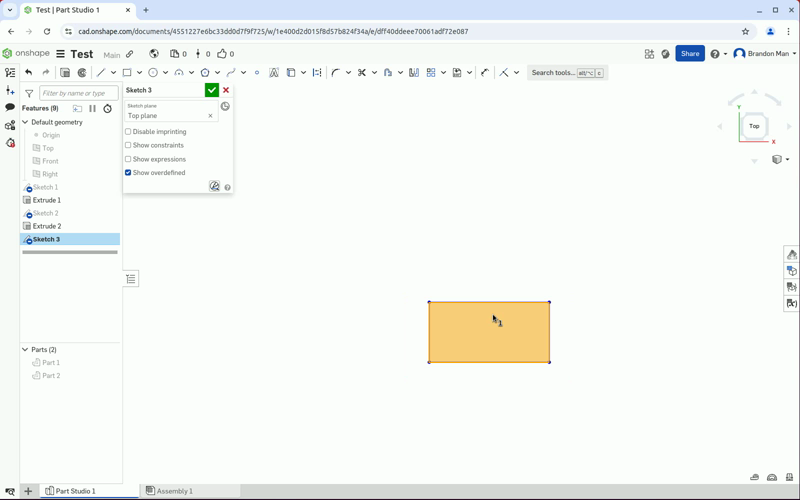
scroll(-6)
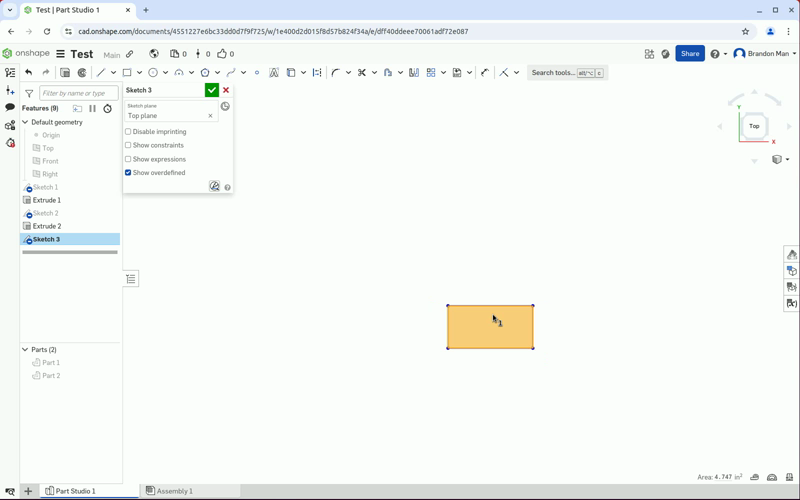
scroll(-6)
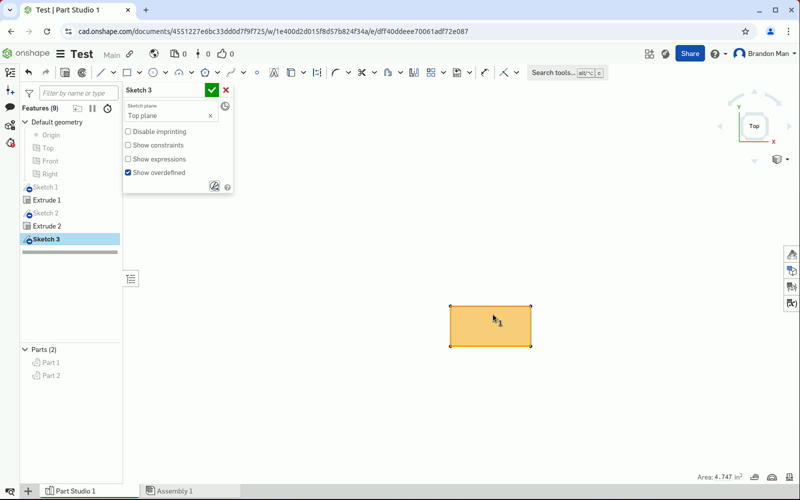
scroll(-6)
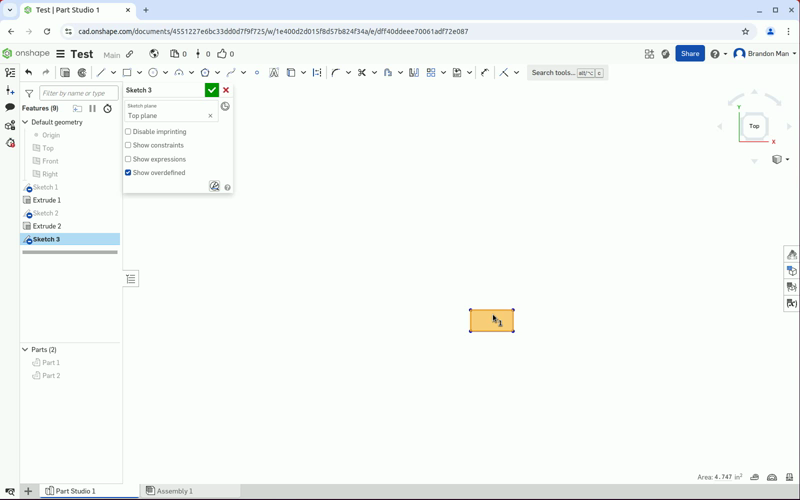
scroll(-6)
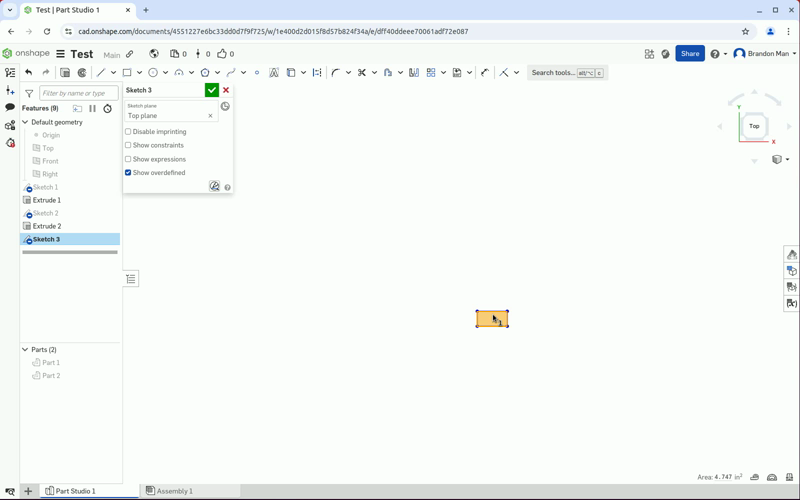
scroll(-6)
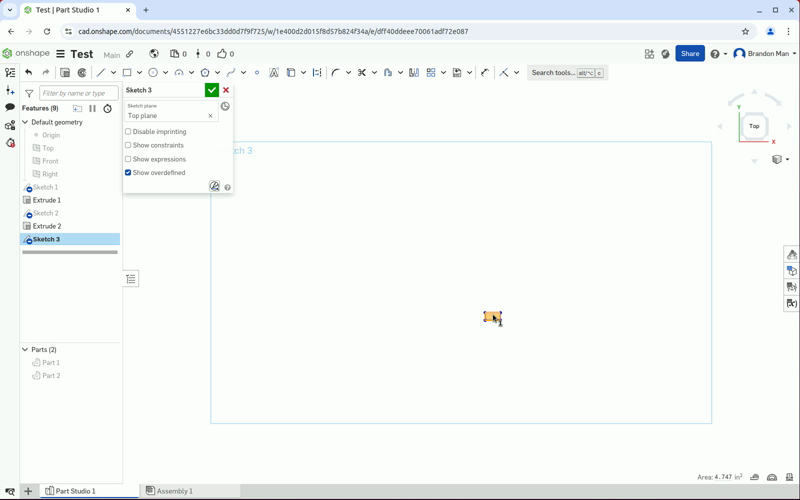
mouse_move(73, 352)
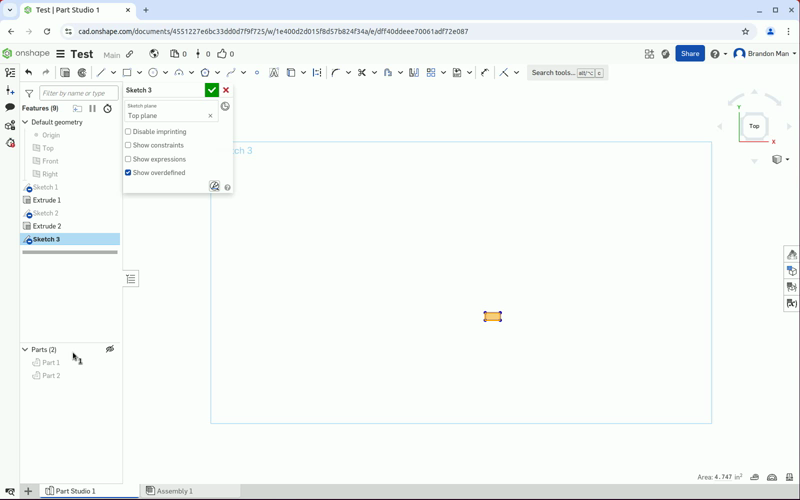
key(shift+y)
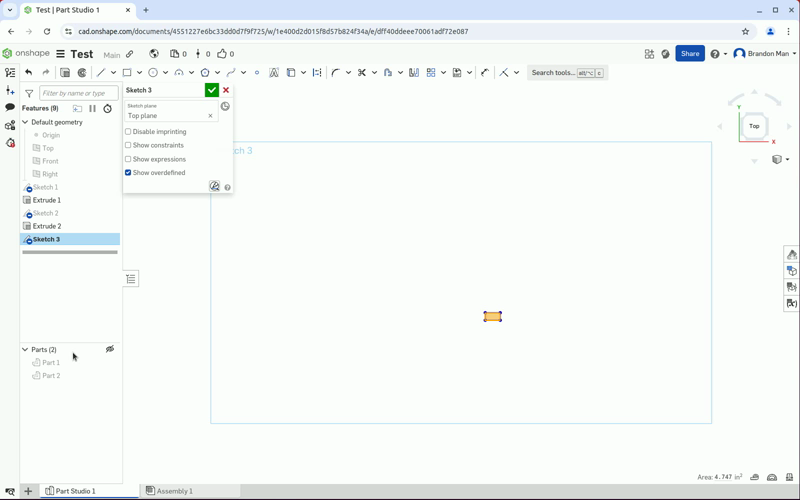
key(shift+e)
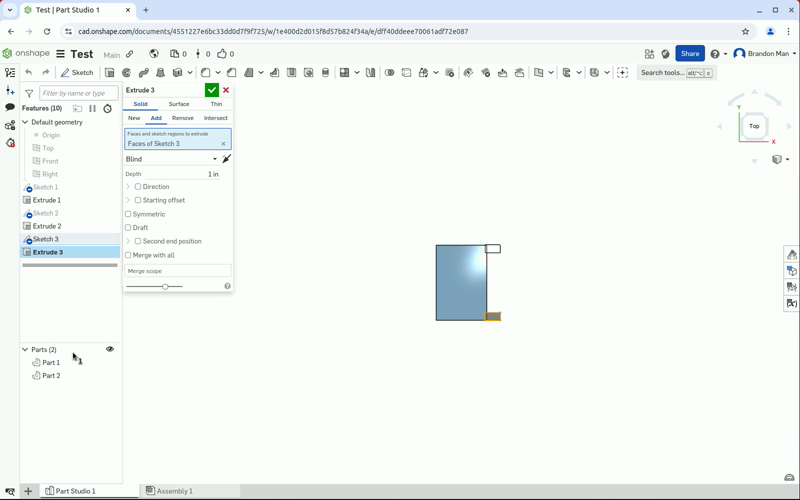
mouse_move(143, 106)
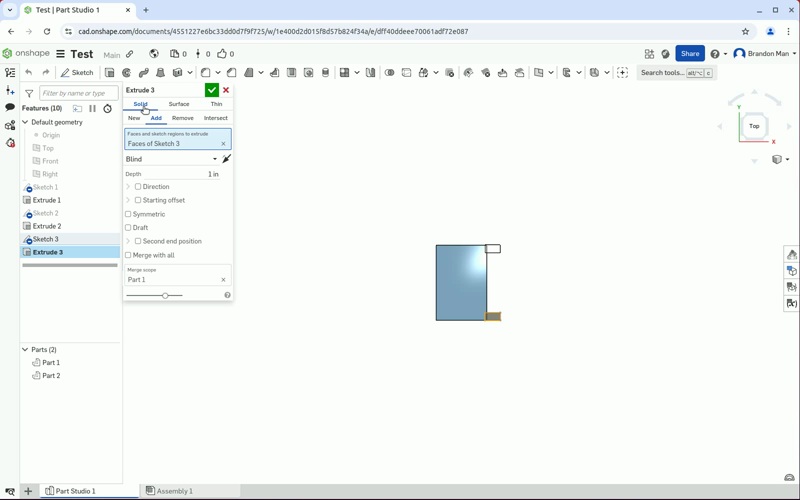
click(143, 106)
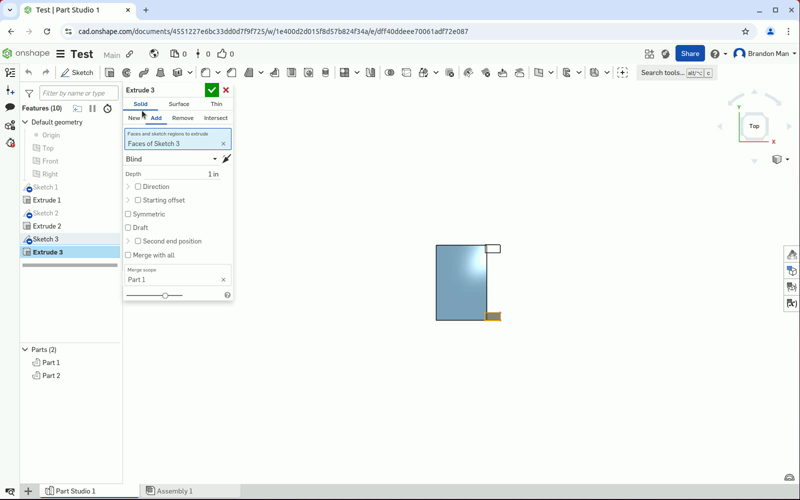
mouse_move(137, 120)
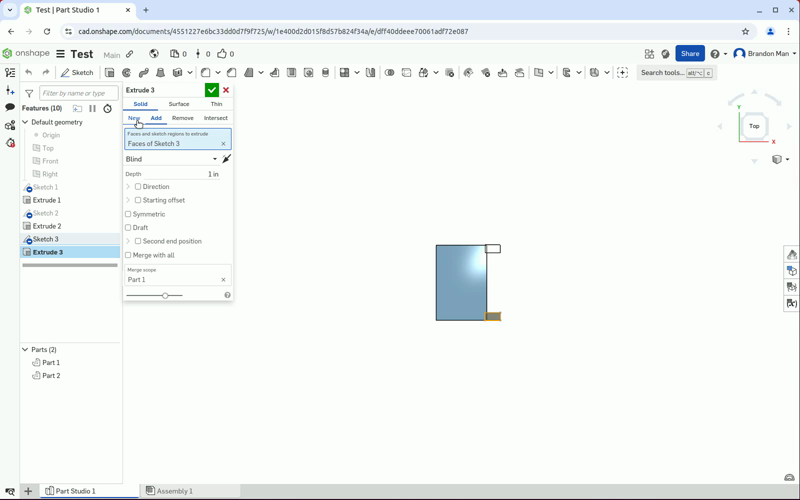
click(137, 120)
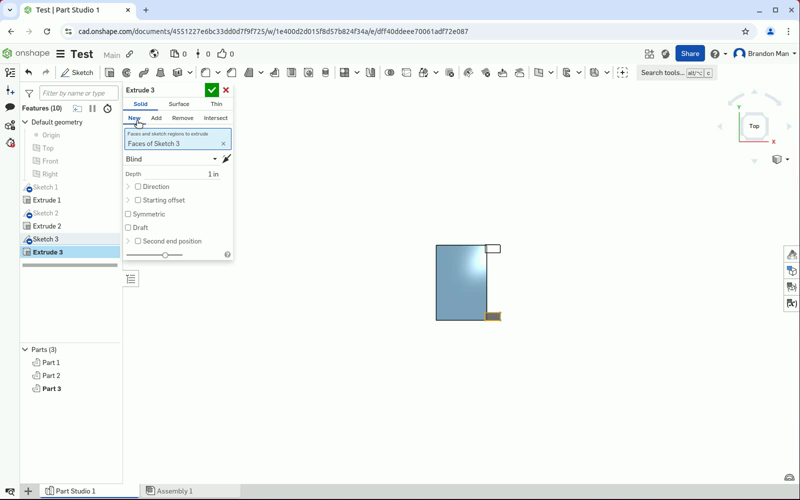
key(tab, 4)
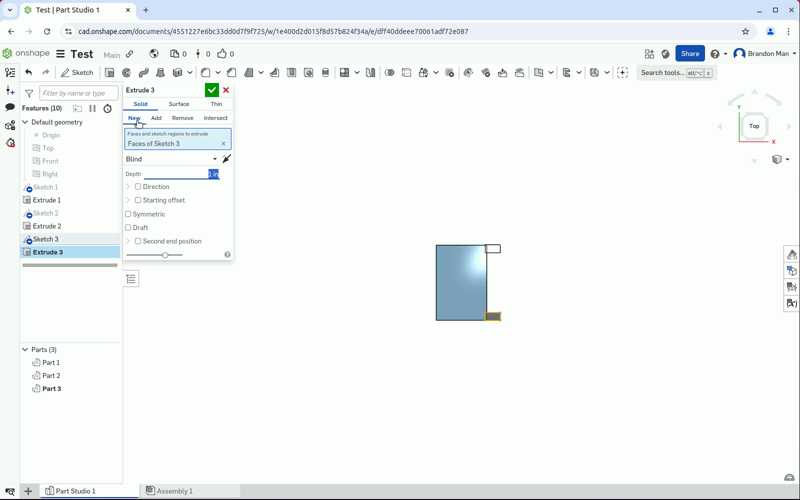
text(23.108)
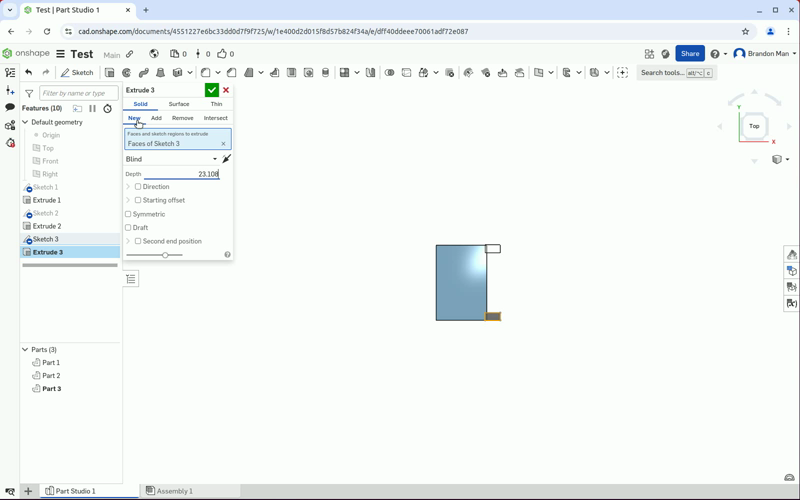
key(enter)
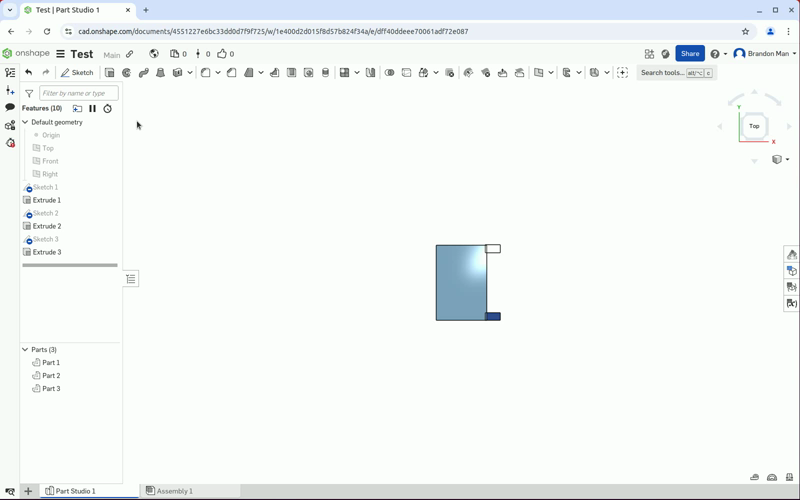
key(shift+h)
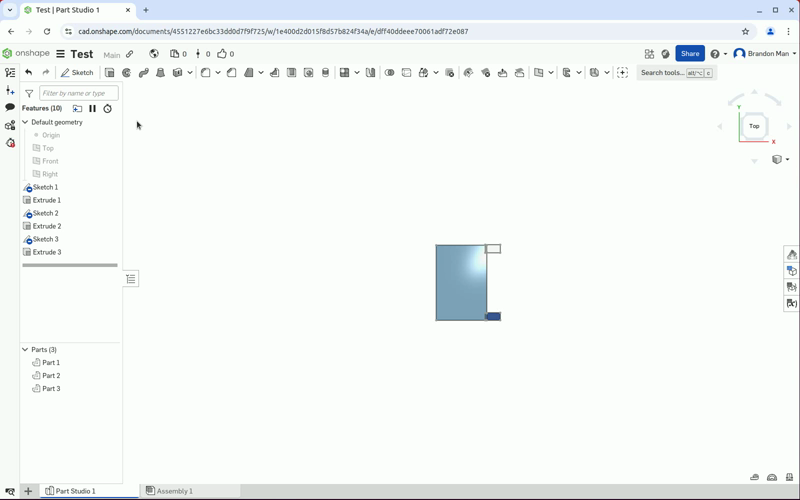
key(shift+h)
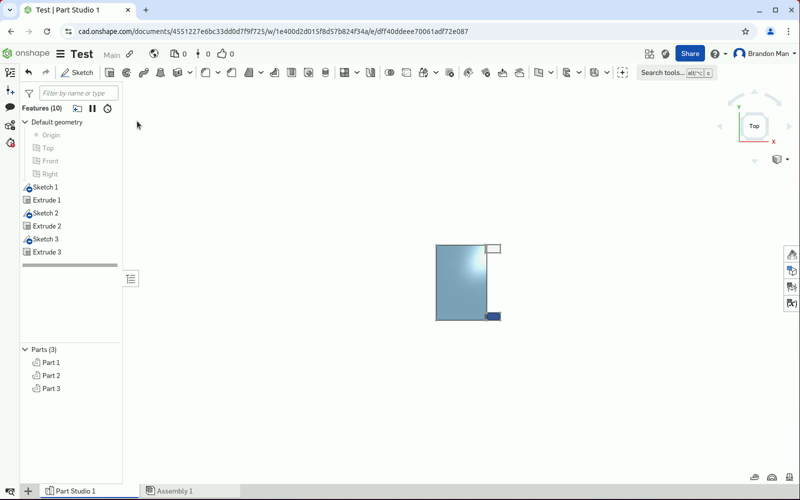
key(shift+7)
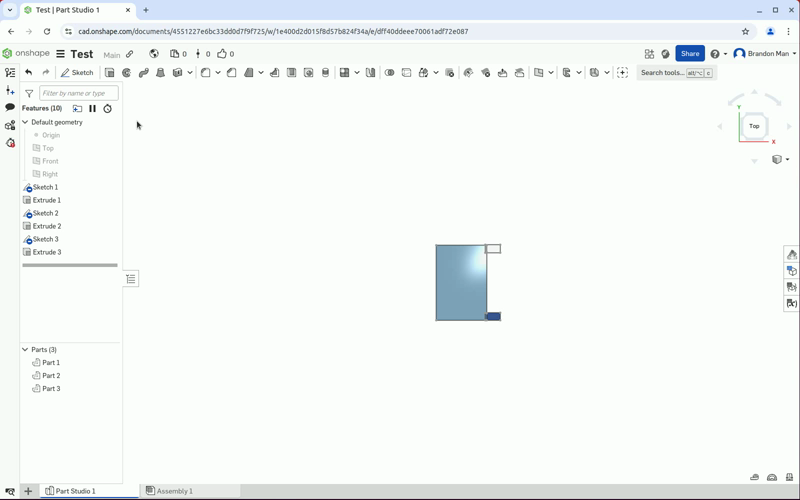
key(up, 3)
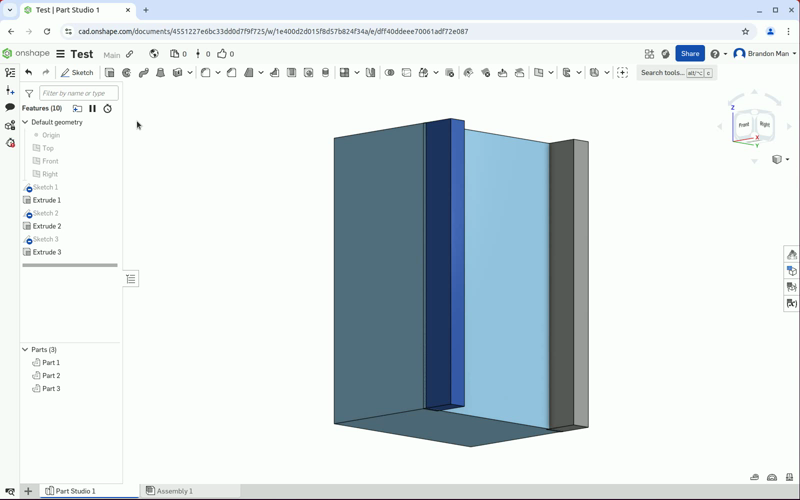
key(left, 3)
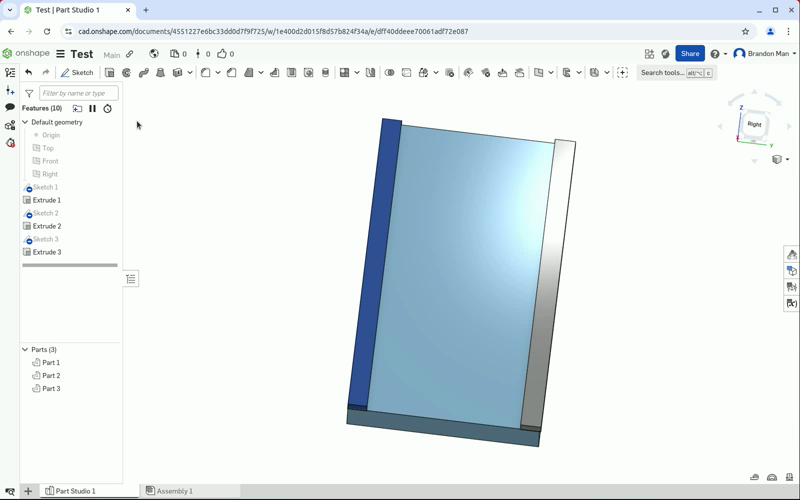
key(right, 3)
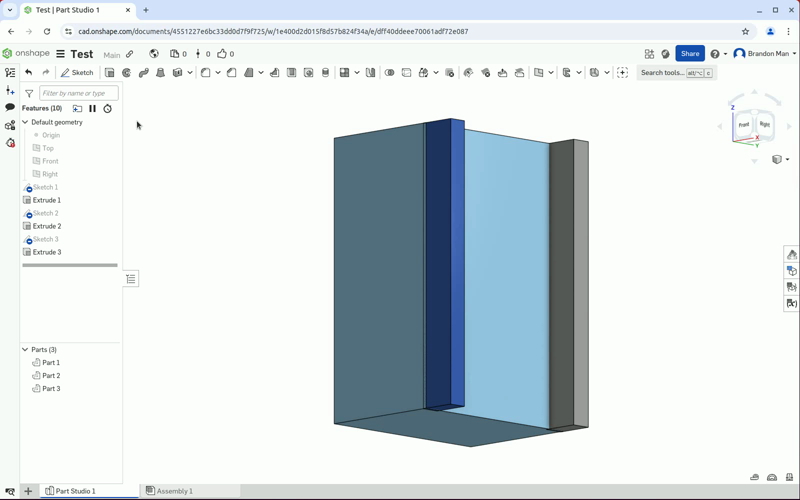
key(down, 3)
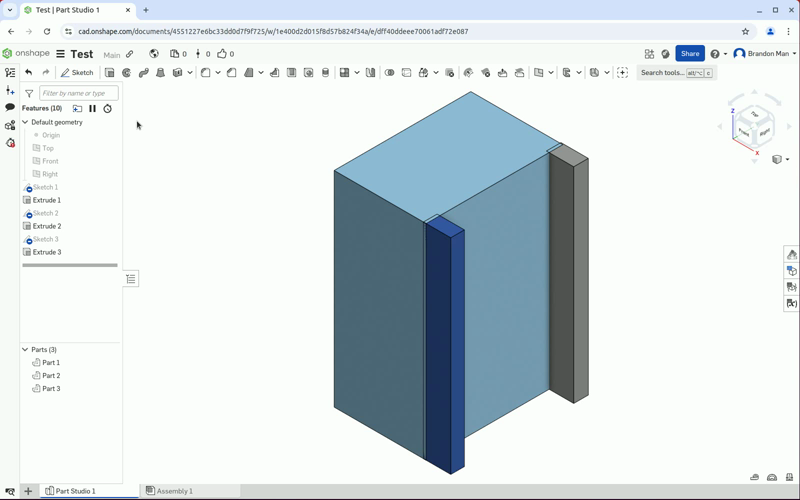
mouse_move(73, 189)
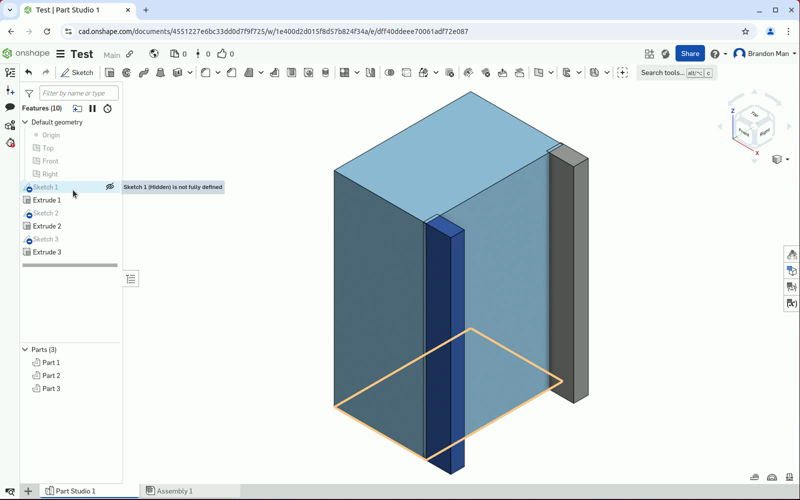
click(73, 189)